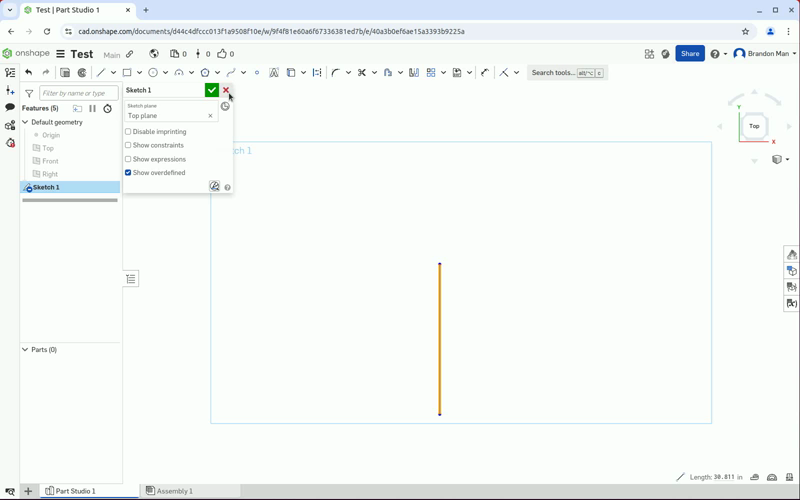
key(shift+h)
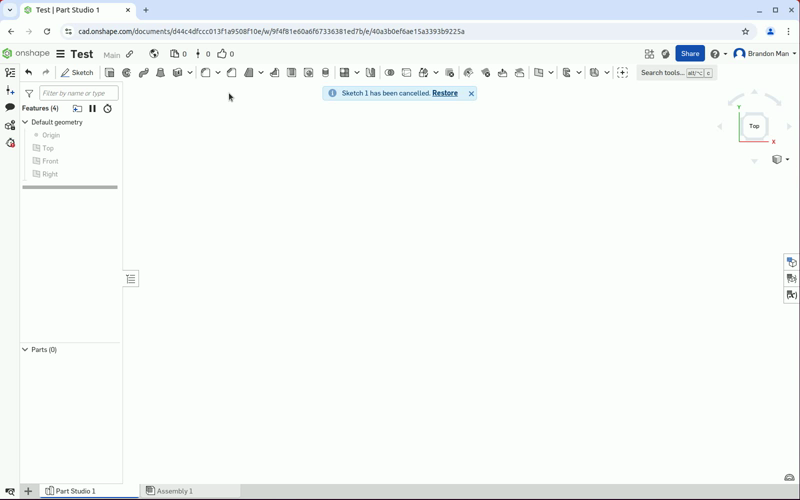
mouse_move(73, 352)
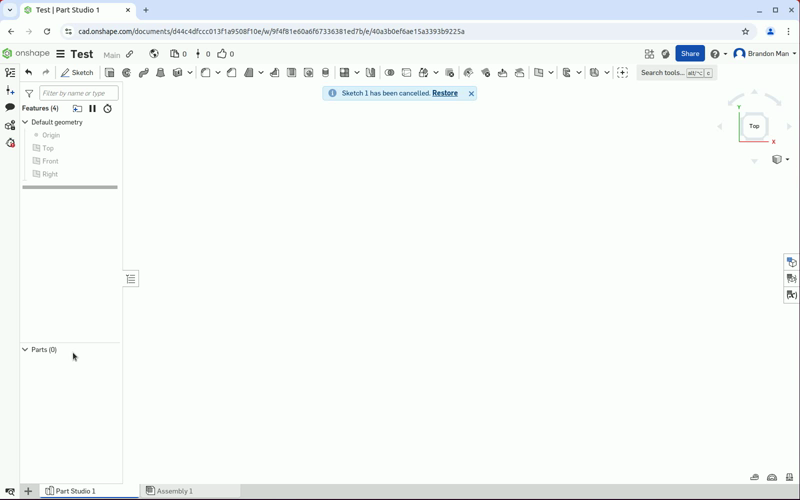
key(y)
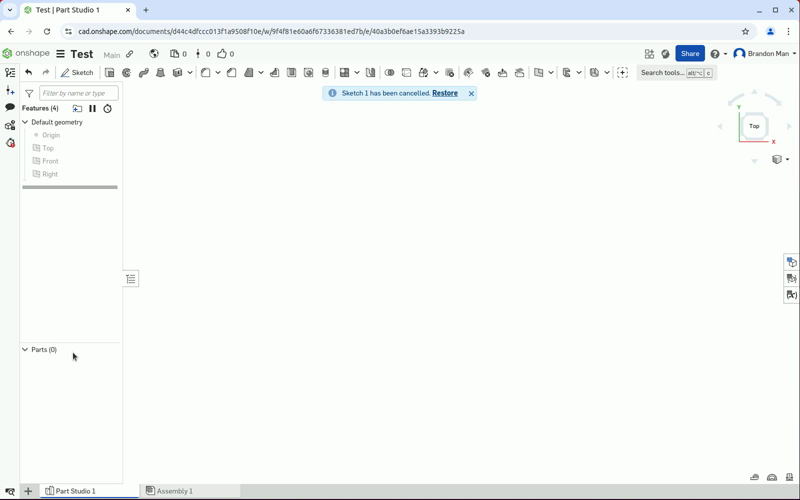
key(shift+p)
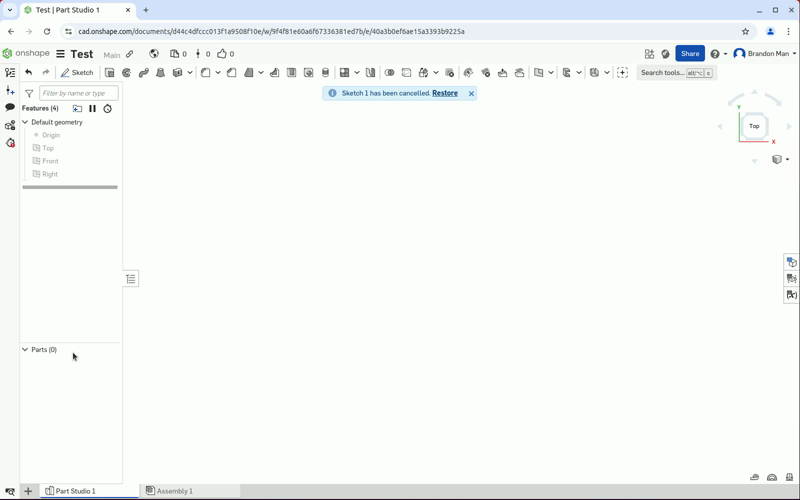
key(space)
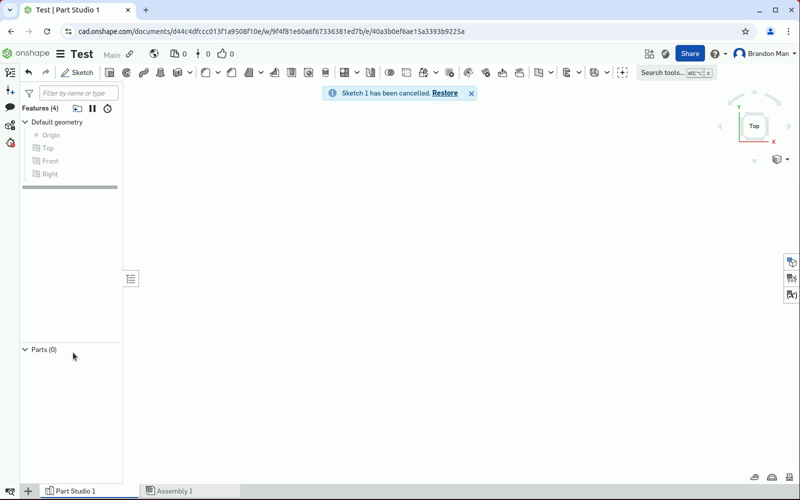
key_down(shift)
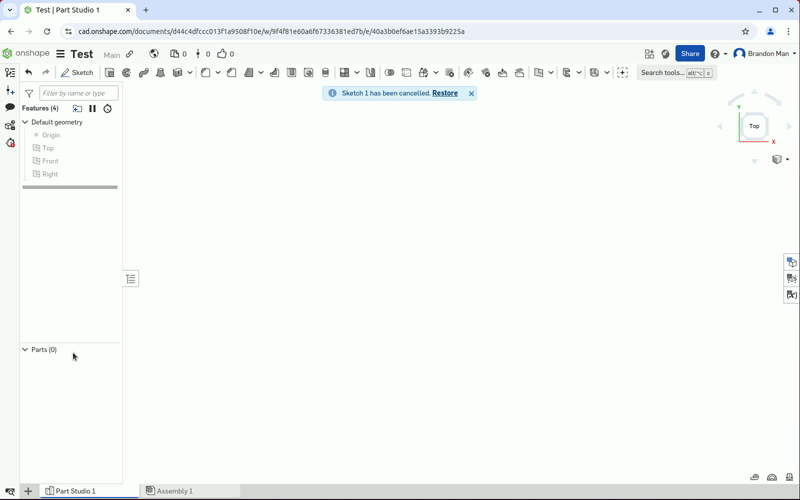
key(up)
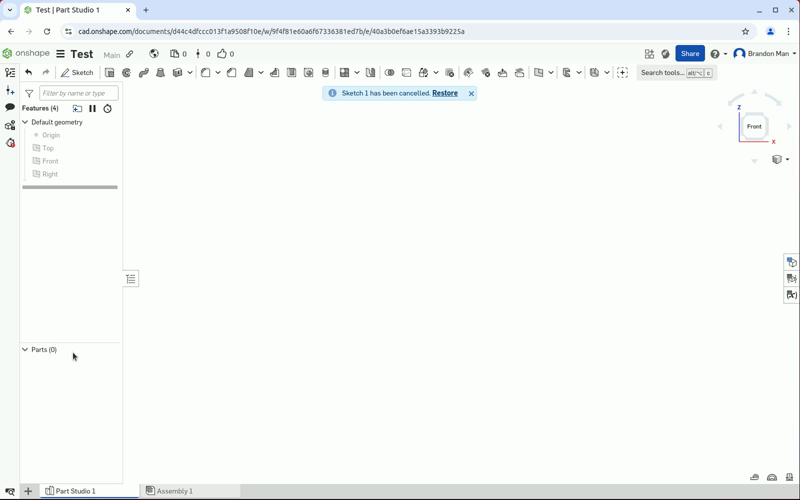
key_up(shift)
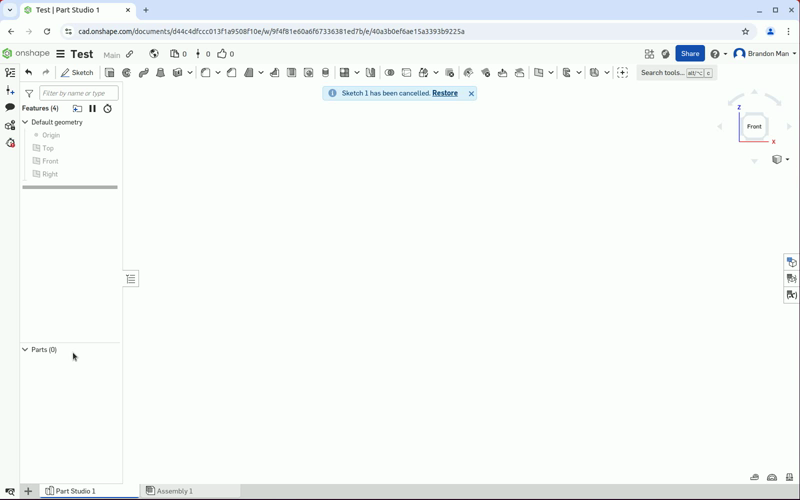
key(space)
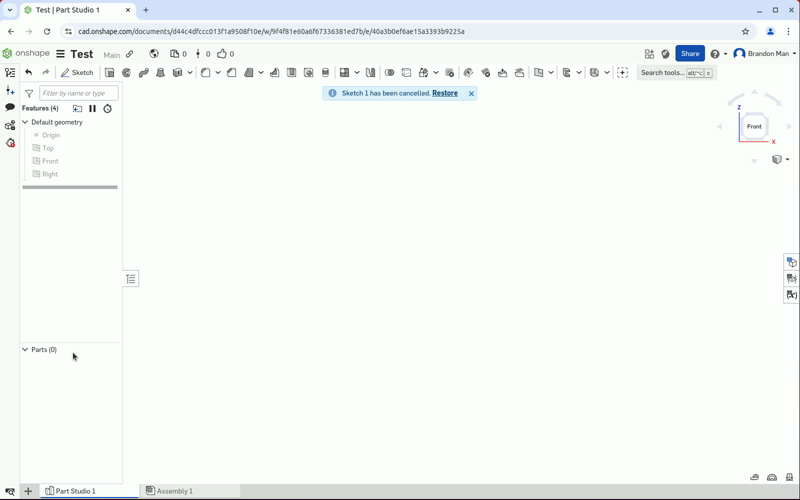
key_down(shift)
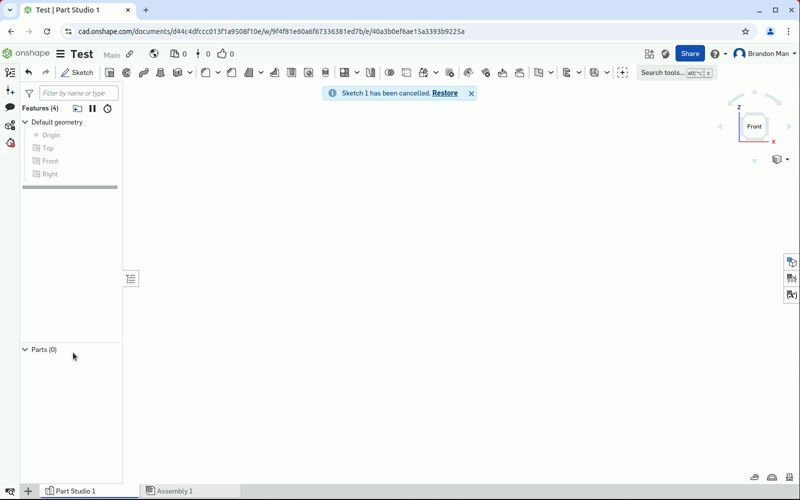
key(left)
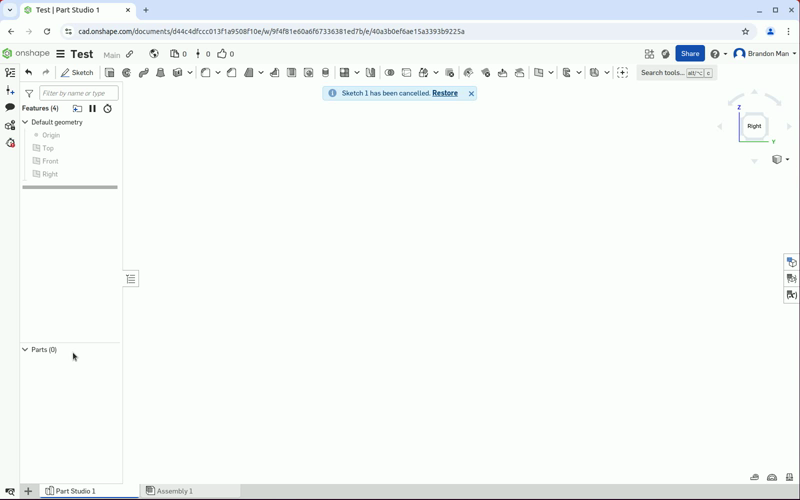
key_up(shift)
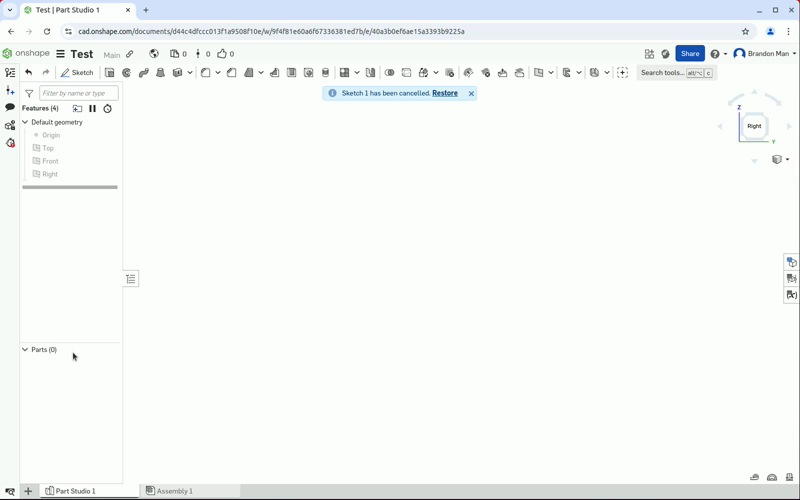
mouse_move(73, 352)
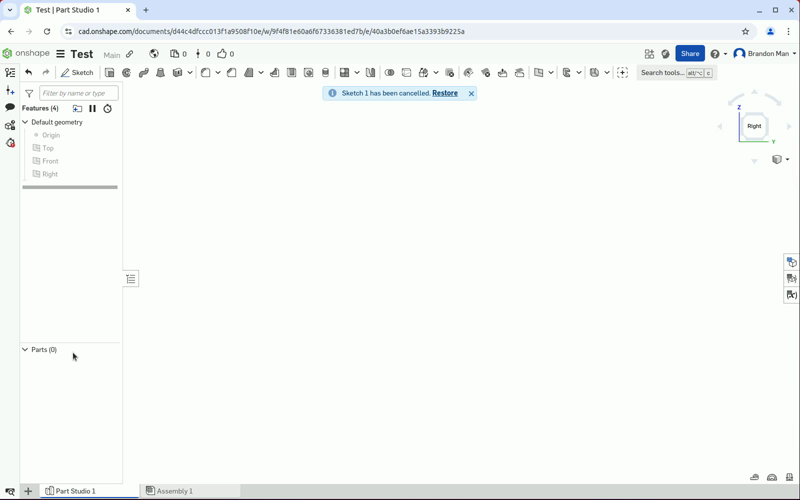
key(shift+y)
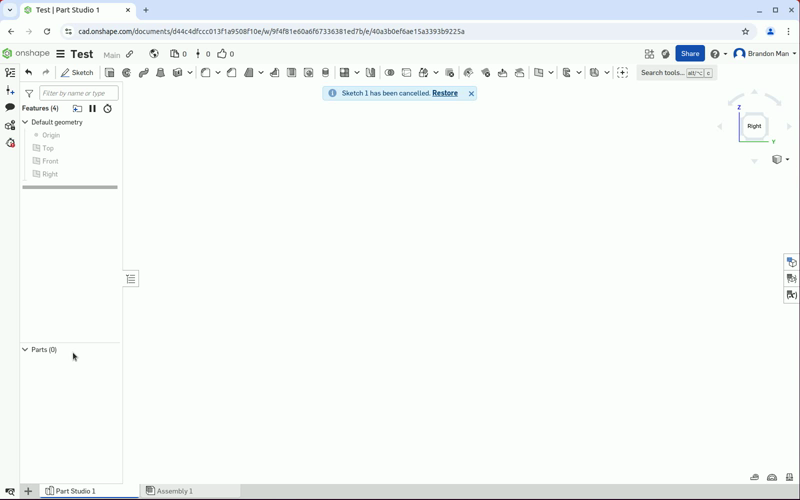
key(shift+s)
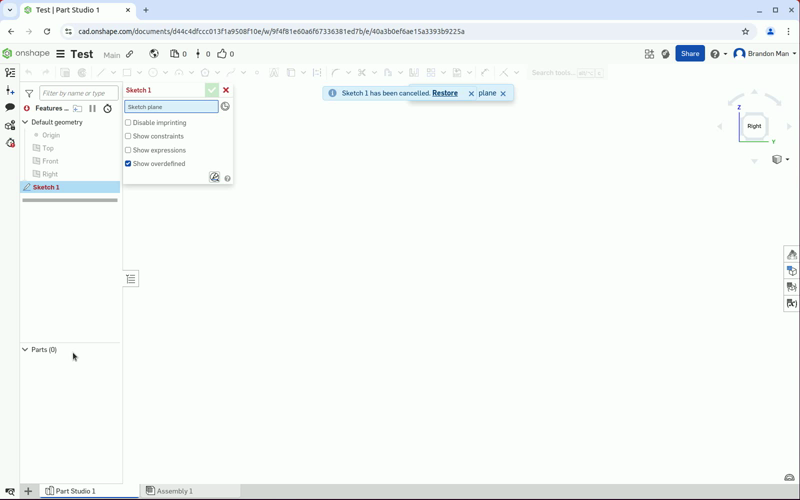
mouse_move(73, 176)
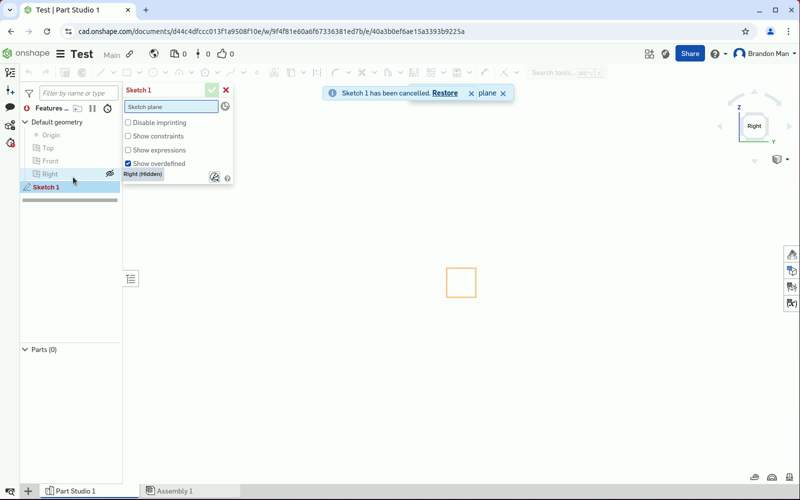
click(73, 176)
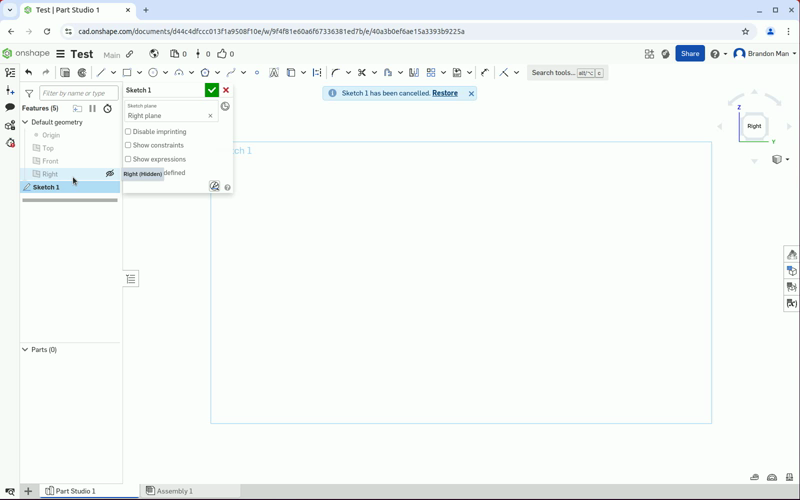
mouse_move(73, 352)
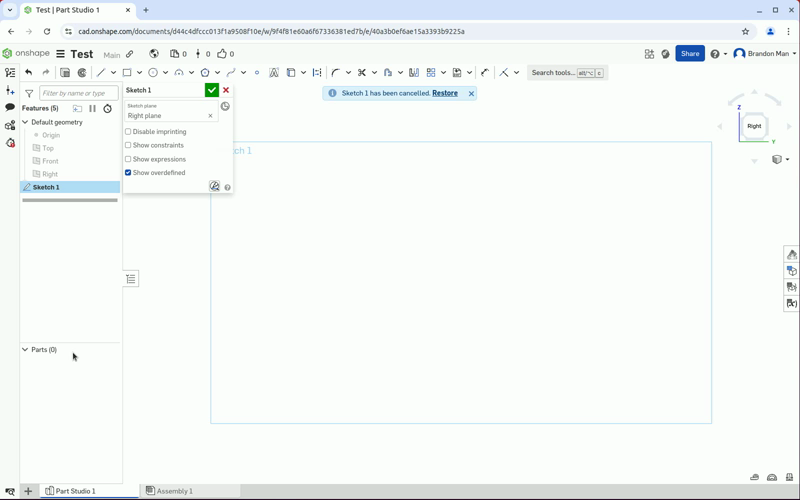
key(y)
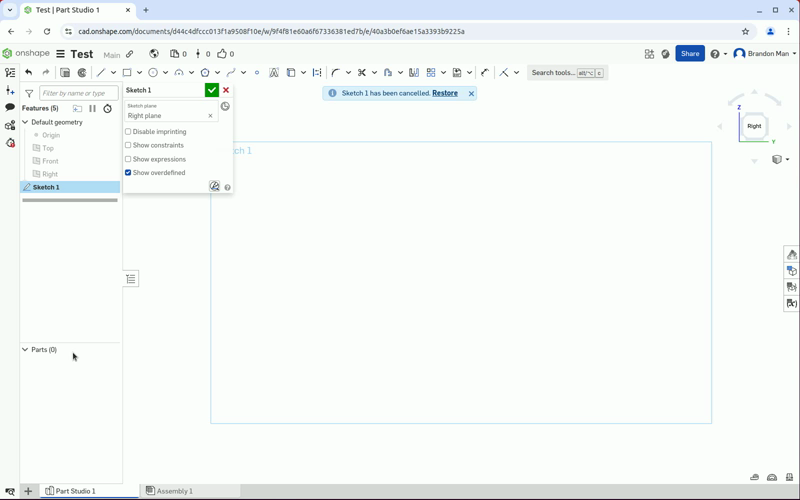
key(l)
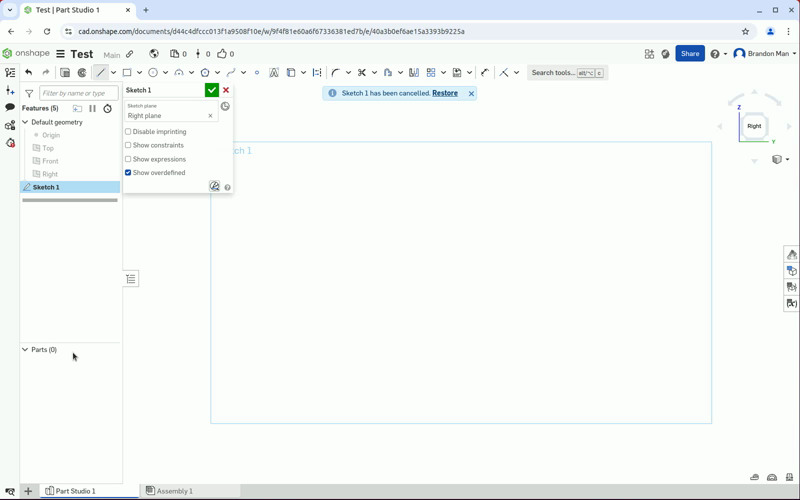
key_down(shift)
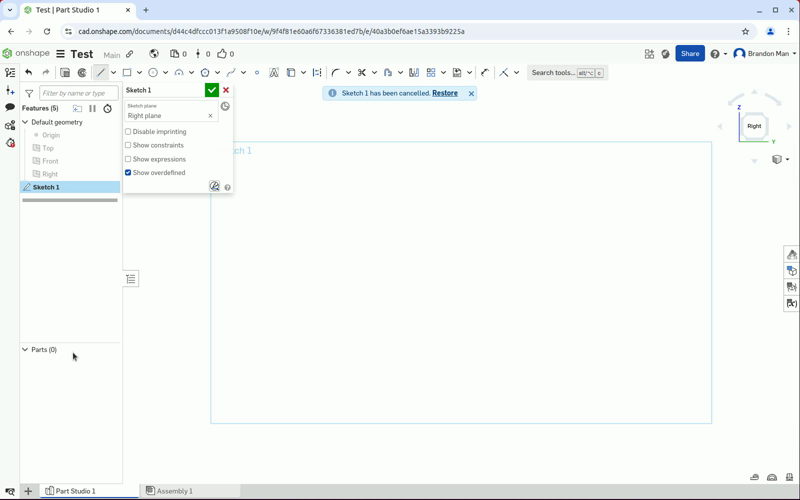
mouse_move(460, 285)
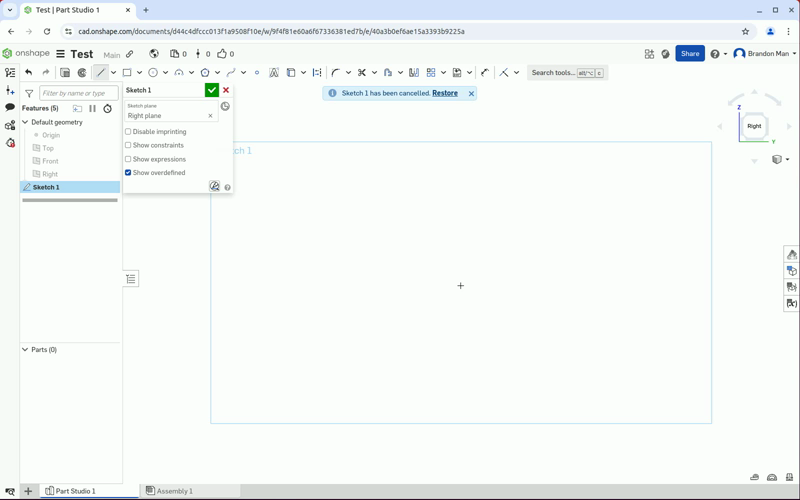
click(460, 285)
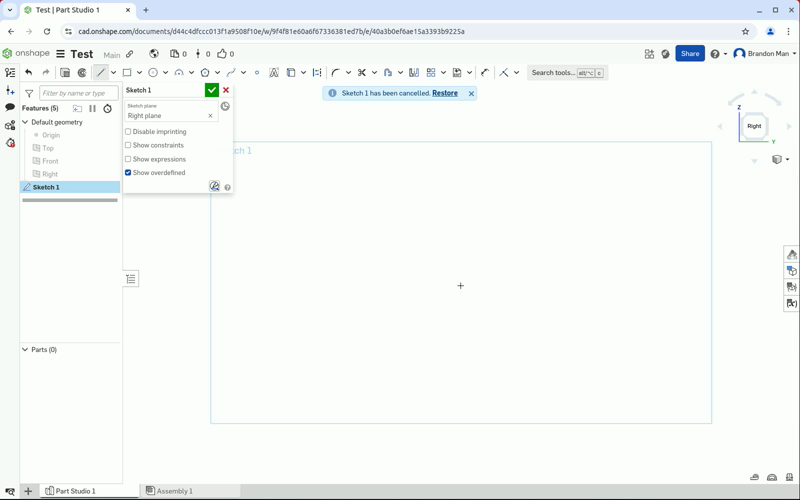
key_up(shift)
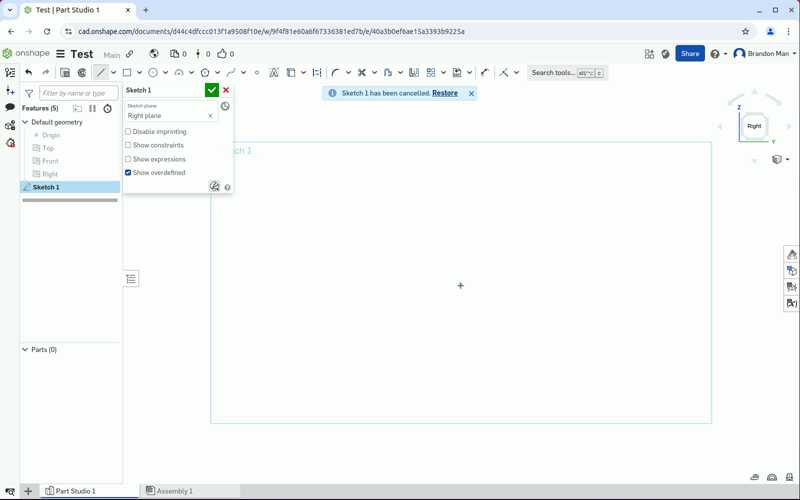
key_down(shift)
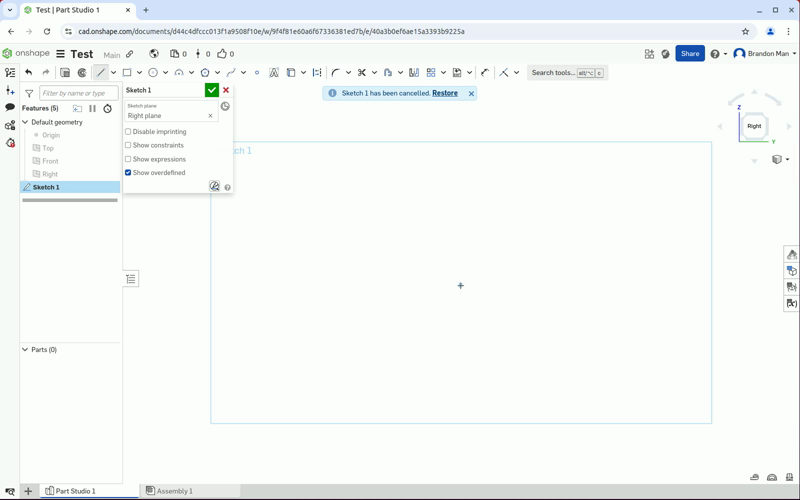
mouse_move(490, 285)
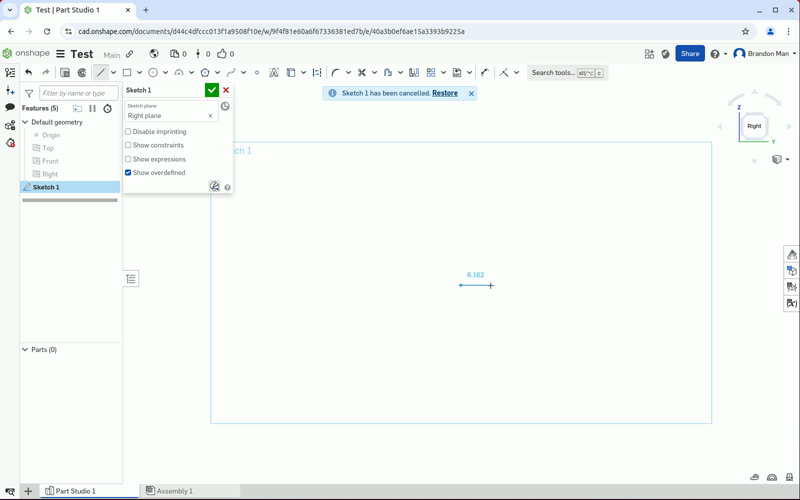
mouse_move(463, 285)
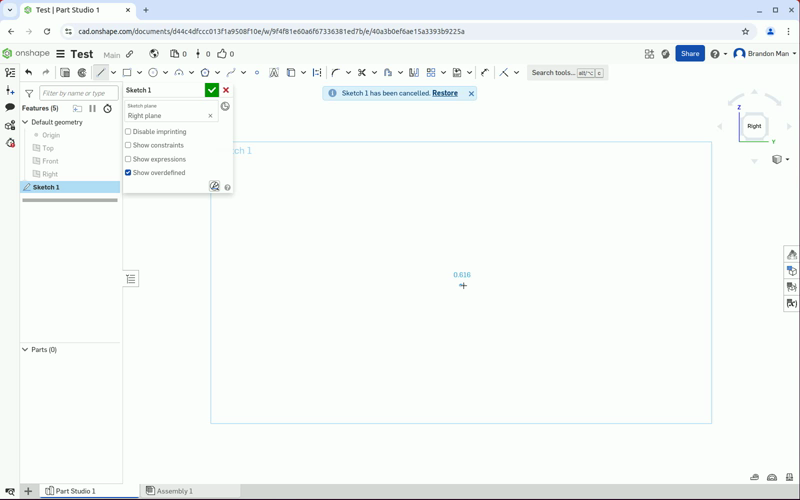
scroll(6)
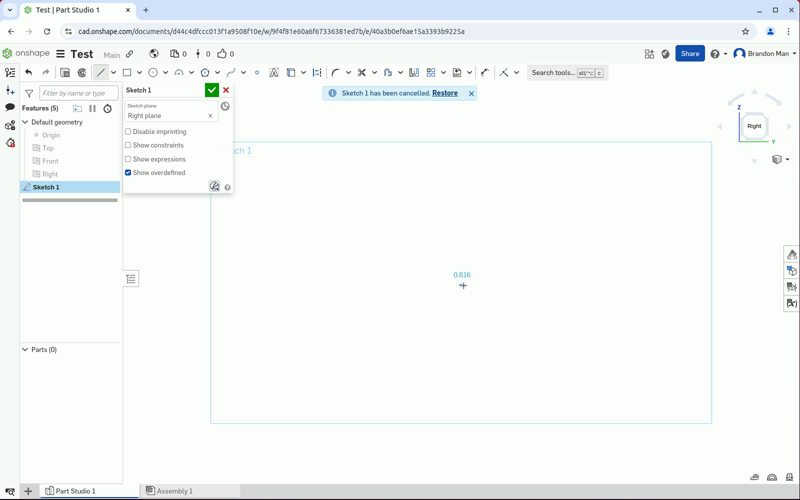
scroll(6)
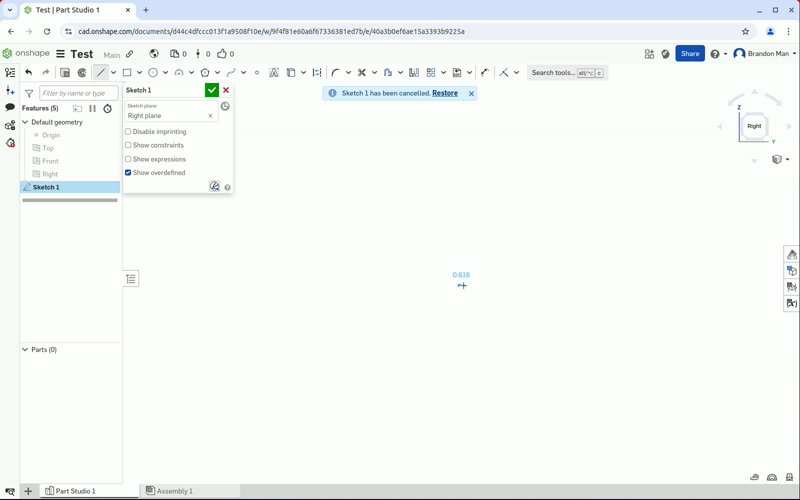
scroll(6)
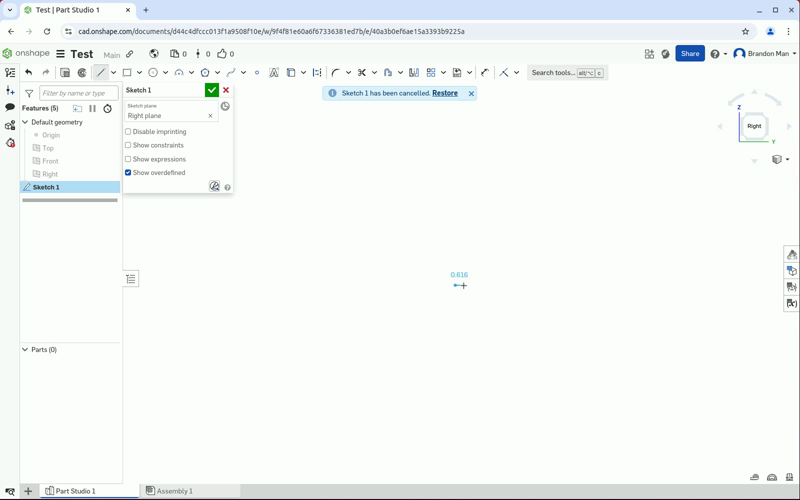
scroll(6)
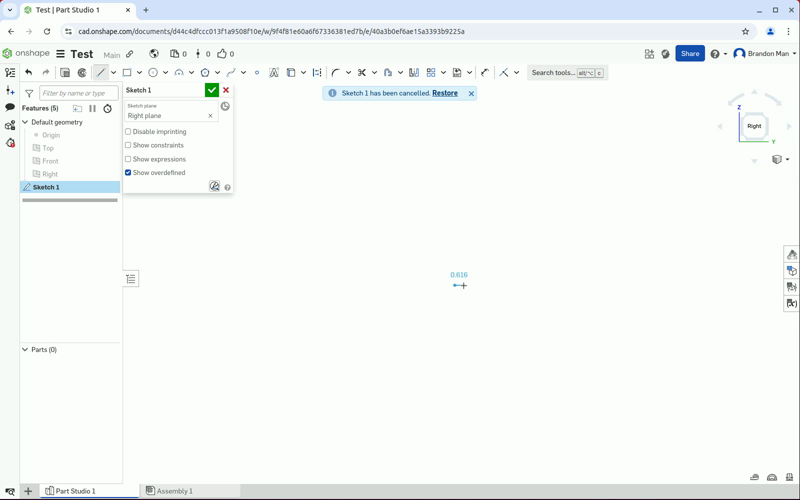
scroll(6)
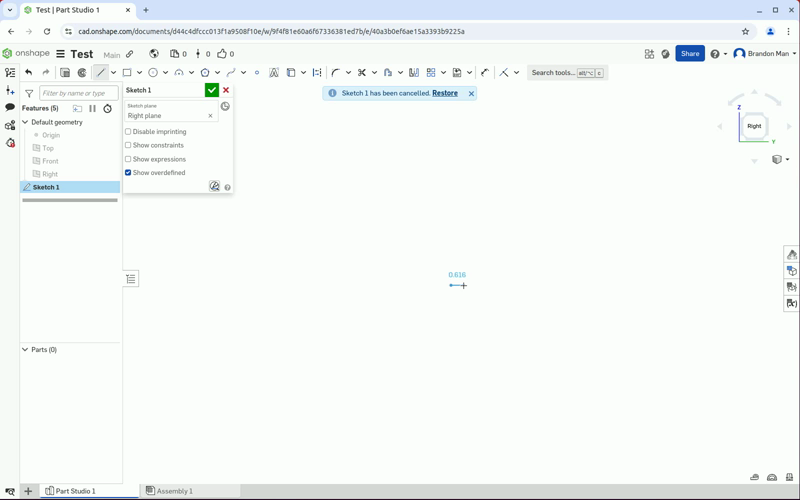
scroll(6)
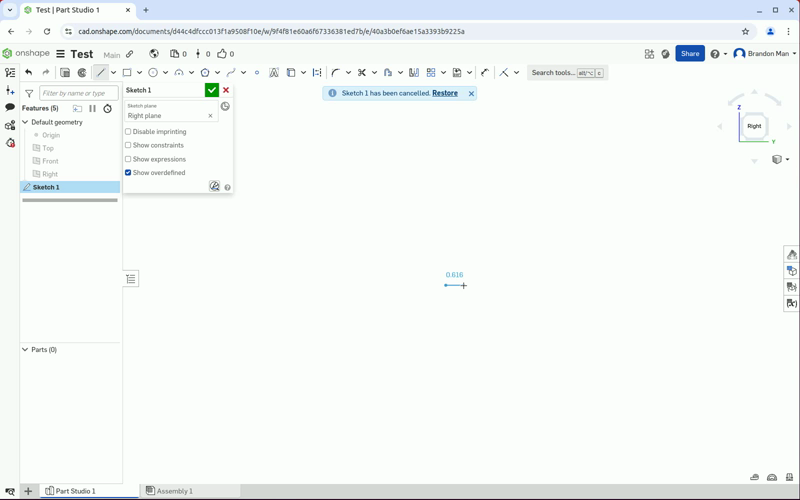
scroll(6)
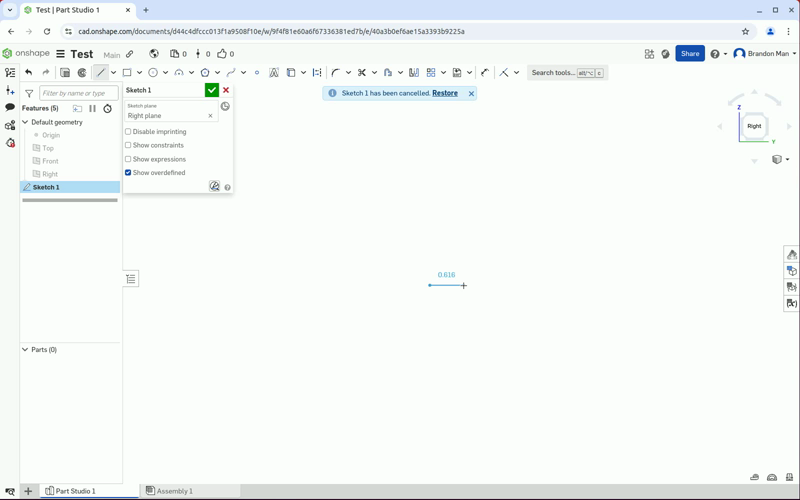
click(463, 285)
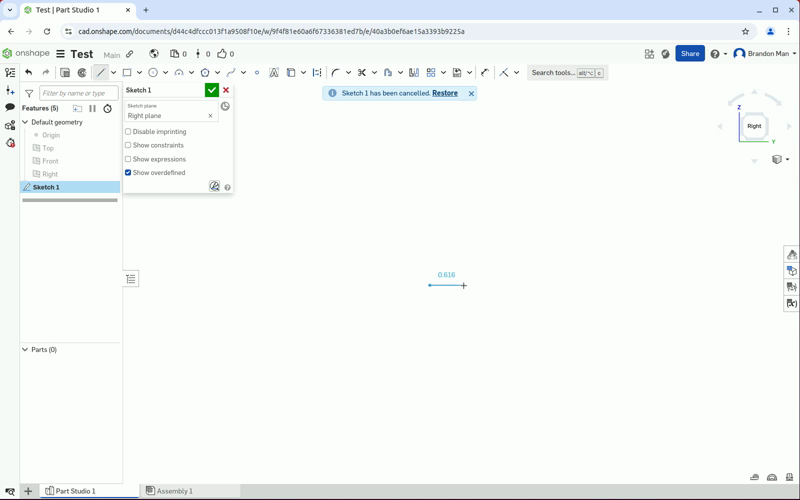
scroll(-6)
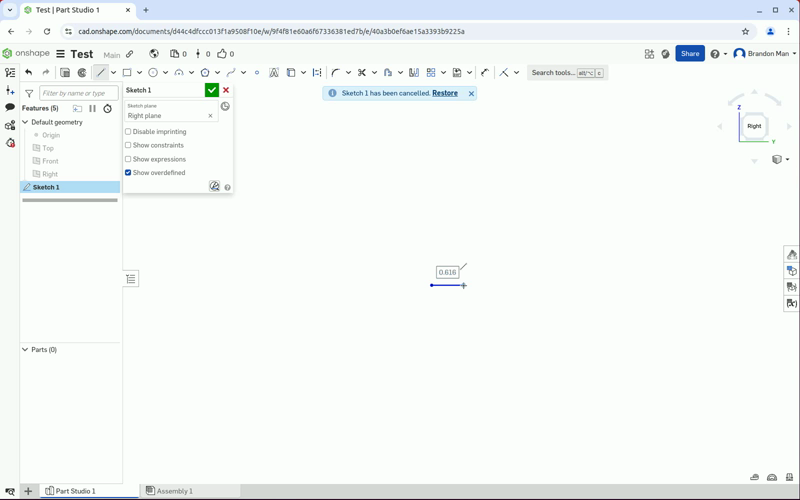
scroll(-6)
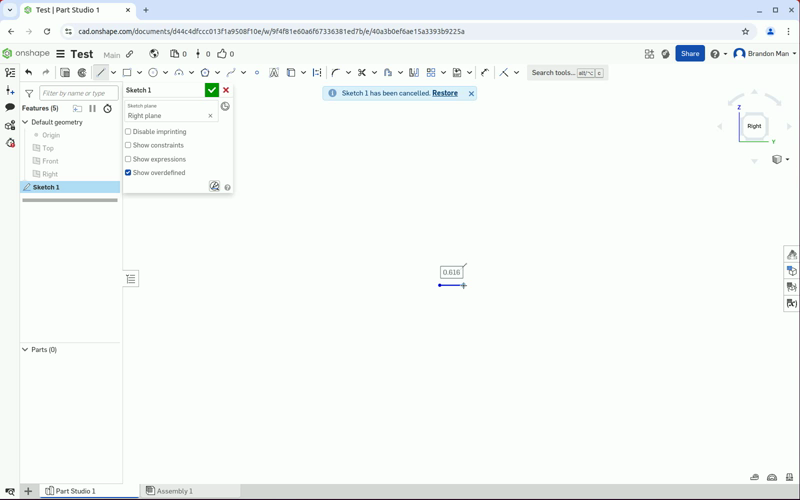
scroll(-6)
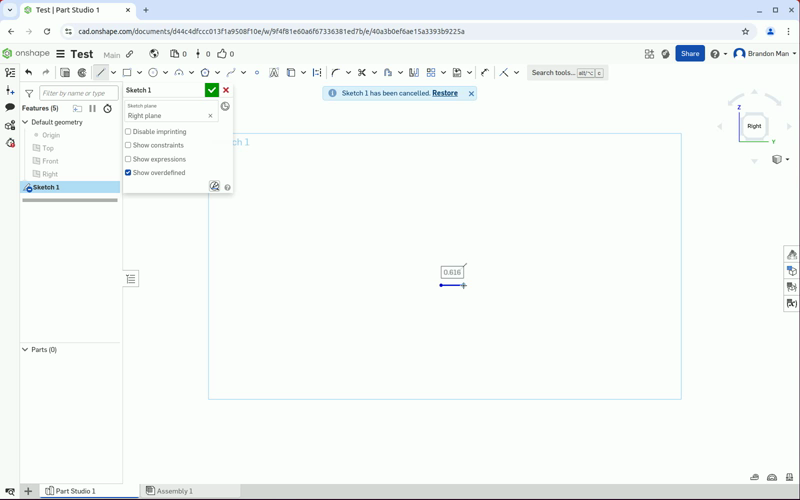
scroll(-6)
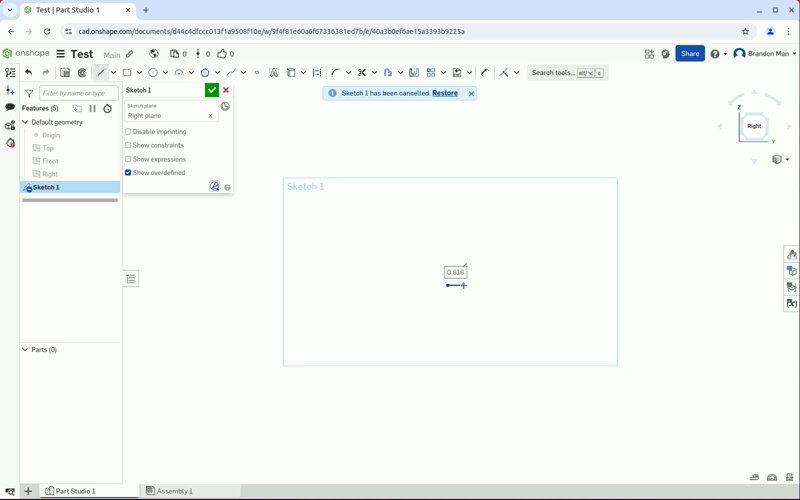
scroll(-6)
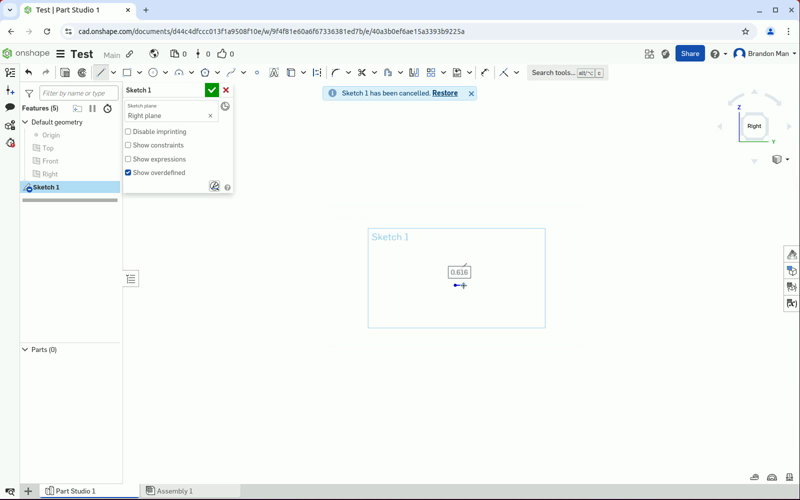
scroll(-6)
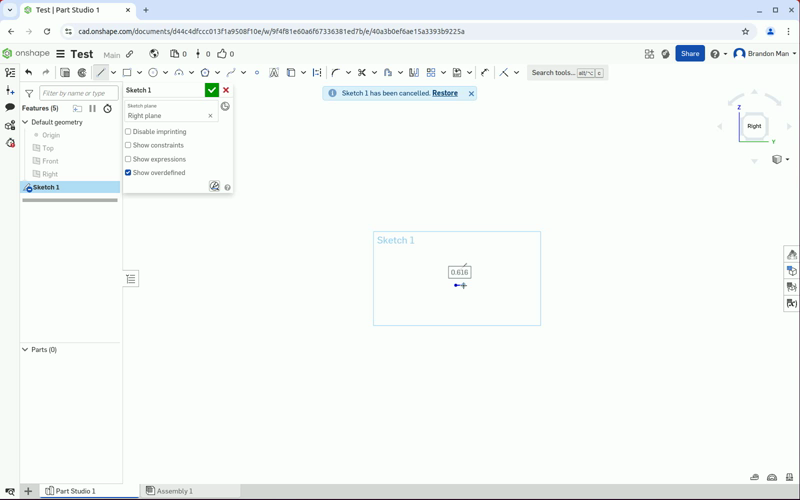
scroll(-6)
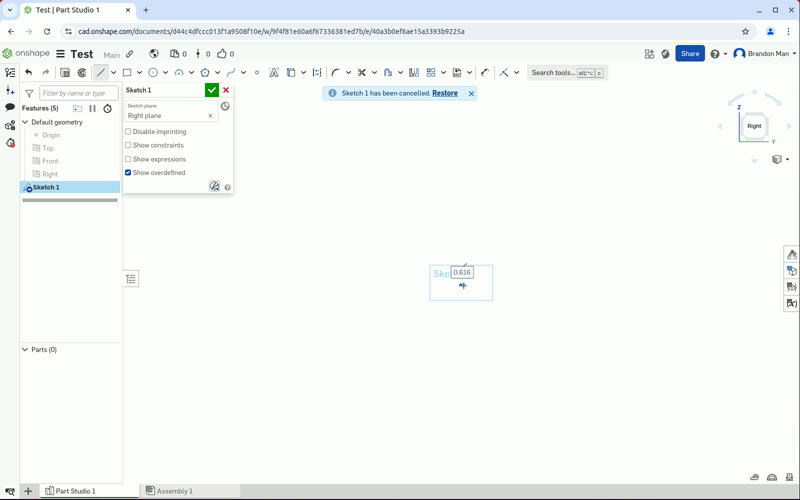
key_up(shift)
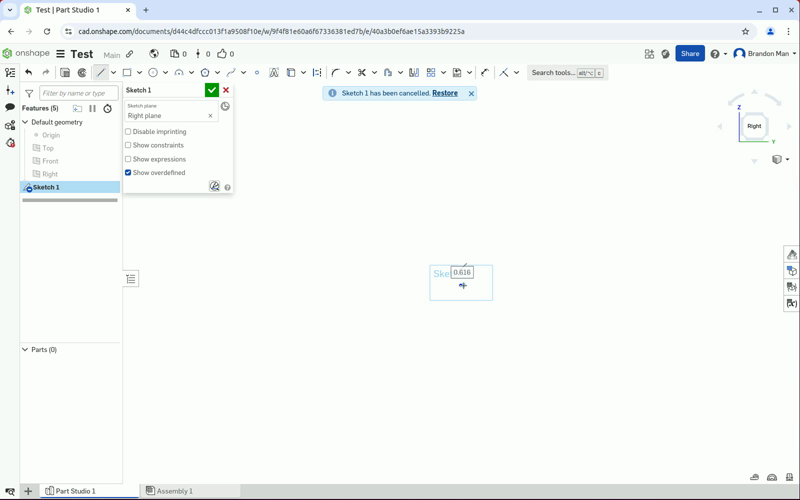
key_down(shift)
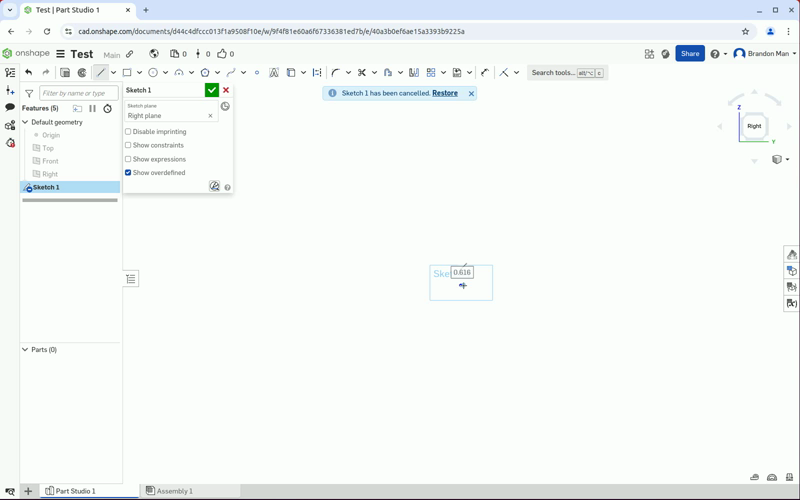
mouse_move(493, 285)
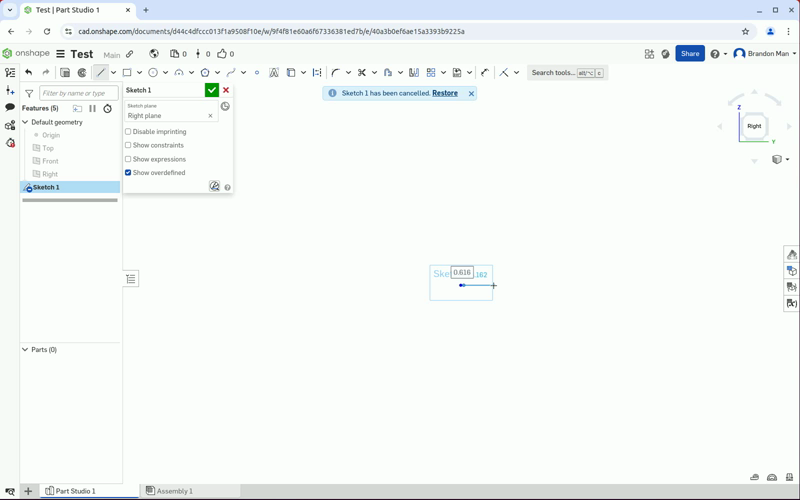
mouse_move(463, 284)
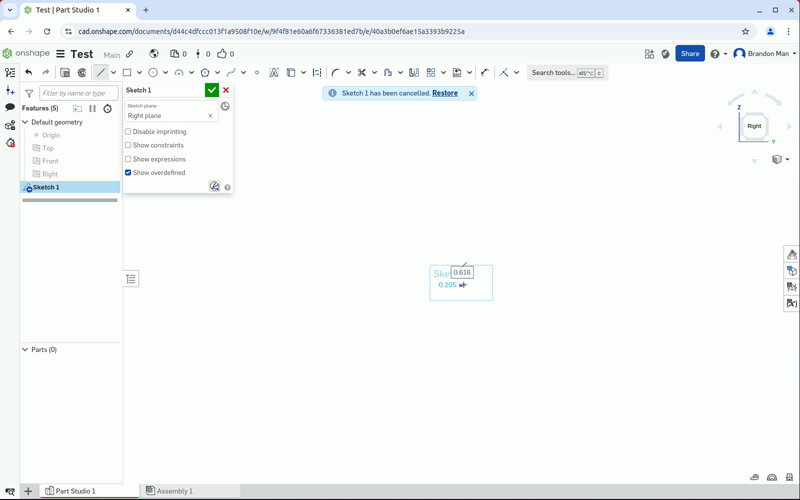
scroll(6)
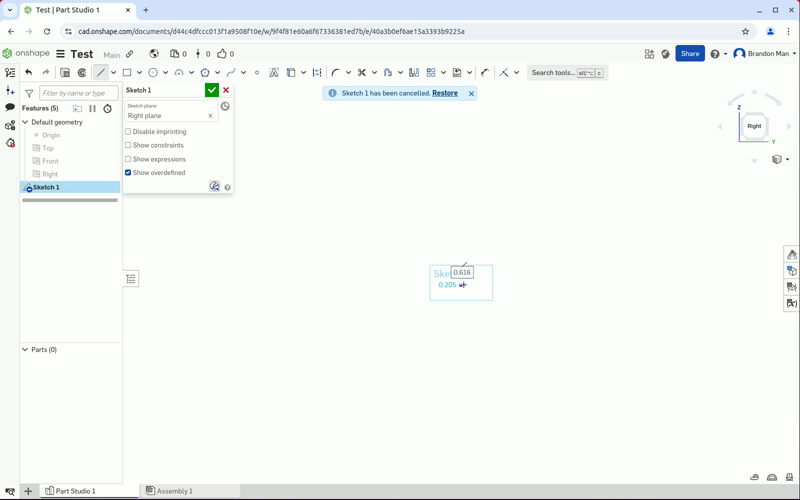
scroll(6)
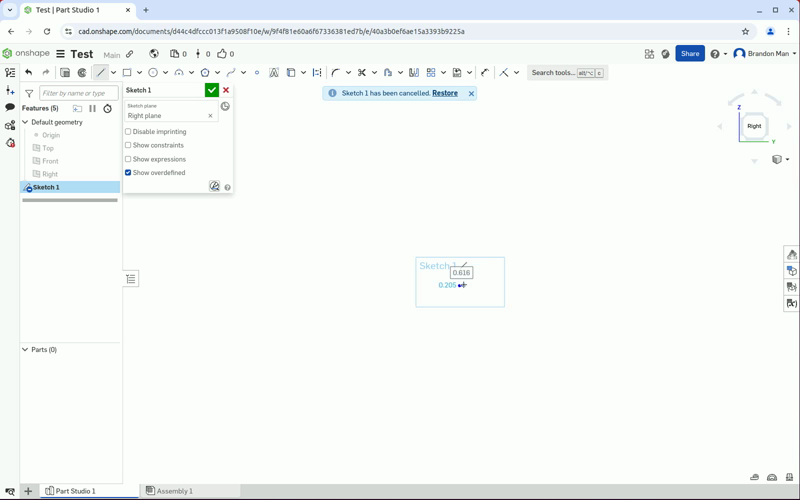
scroll(6)
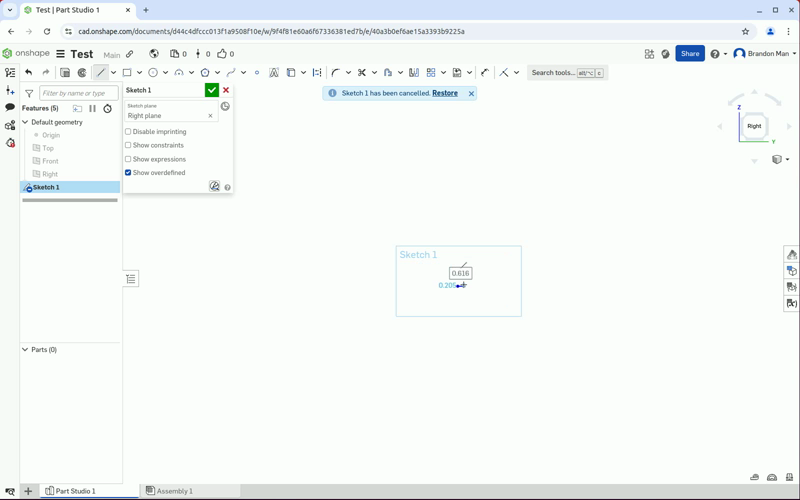
scroll(6)
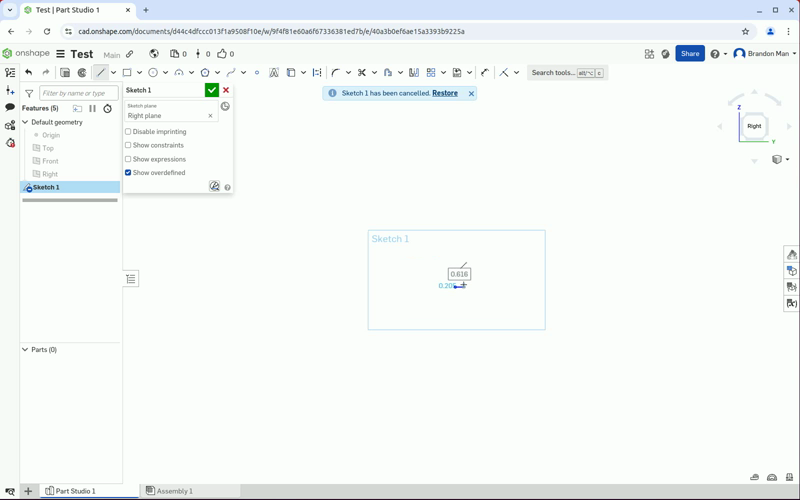
scroll(6)
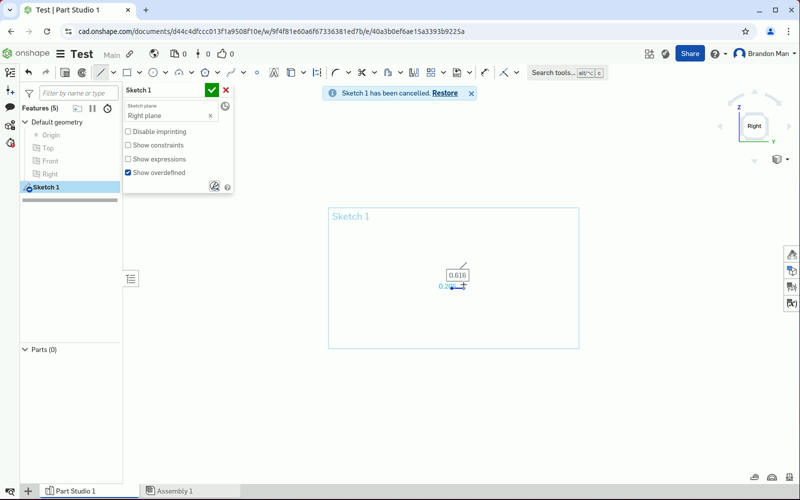
scroll(6)
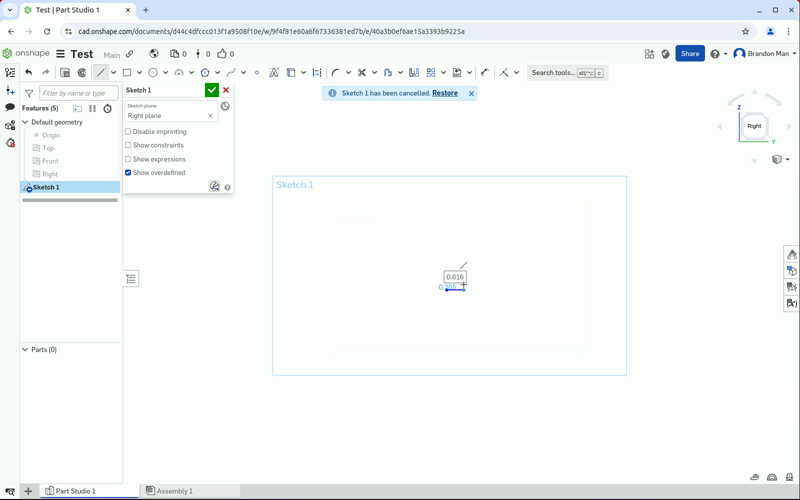
scroll(6)
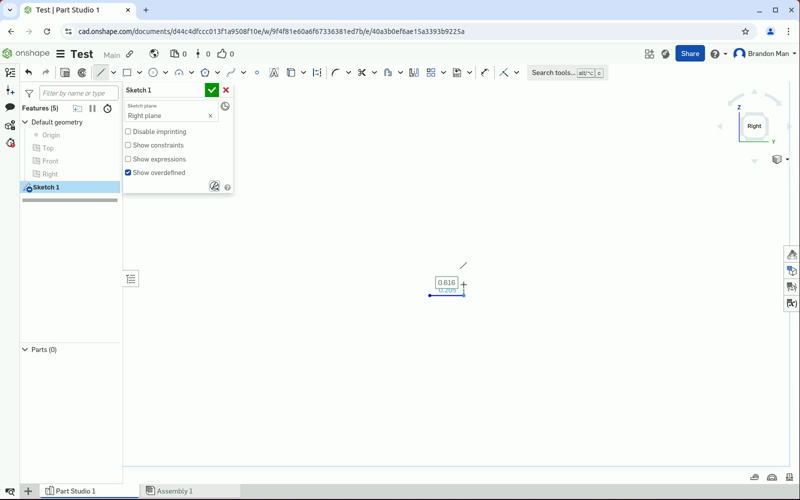
click(463, 284)
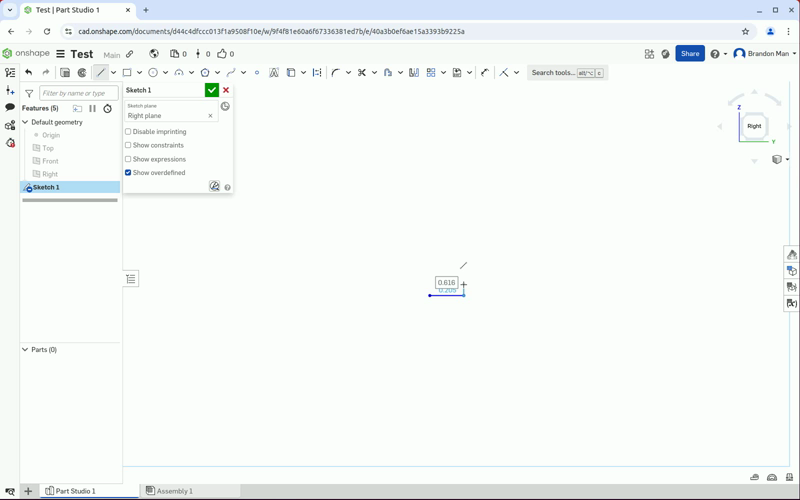
scroll(-6)
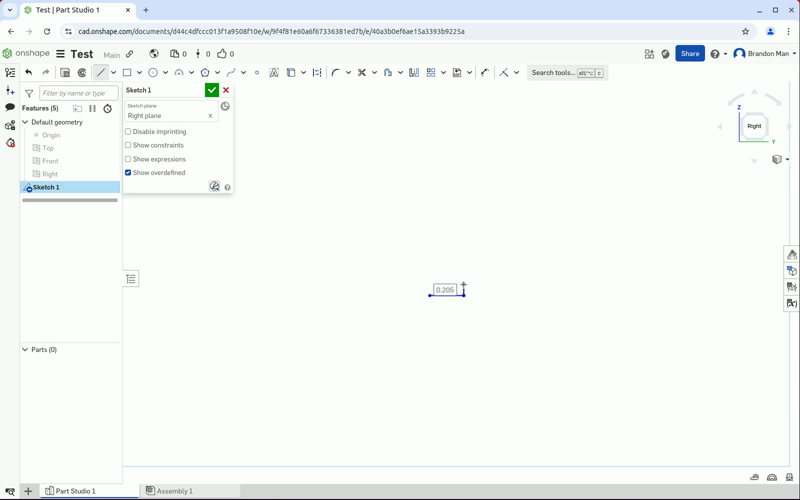
scroll(-6)
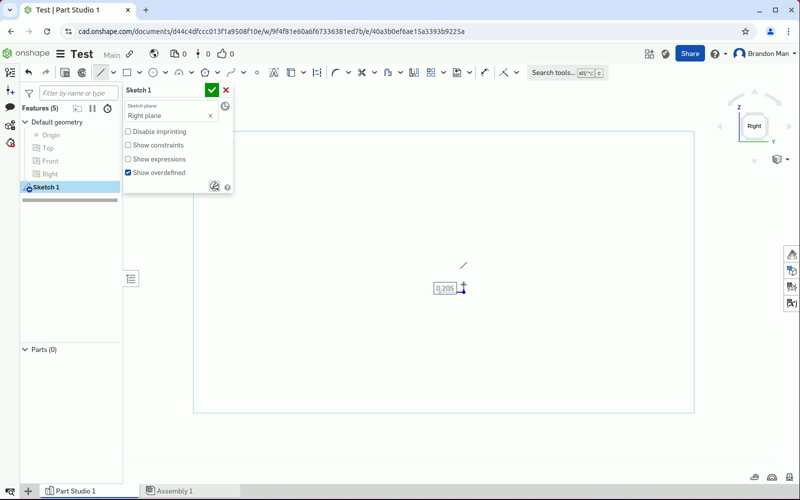
scroll(-6)
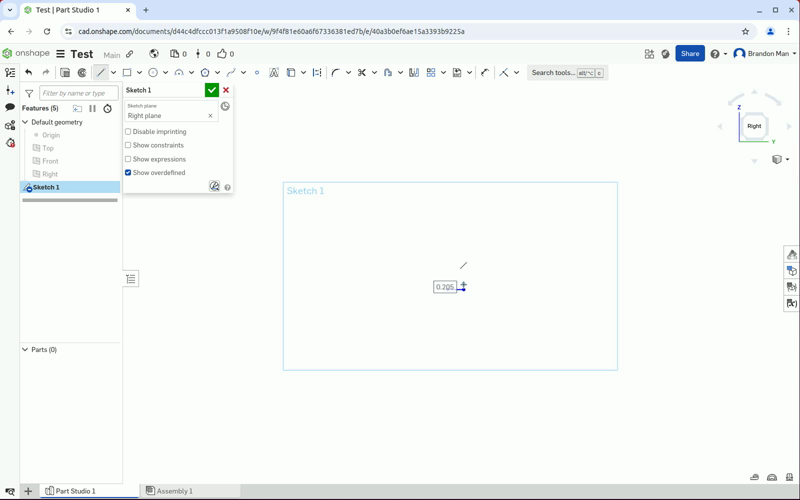
scroll(-6)
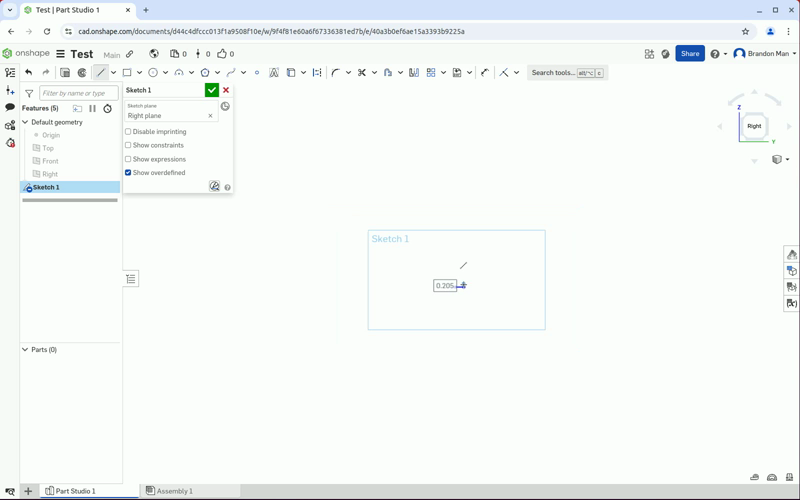
scroll(-6)
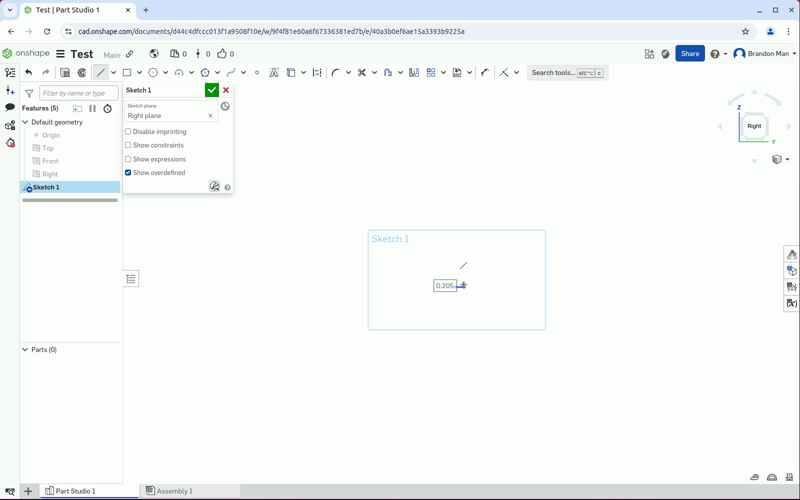
scroll(-6)
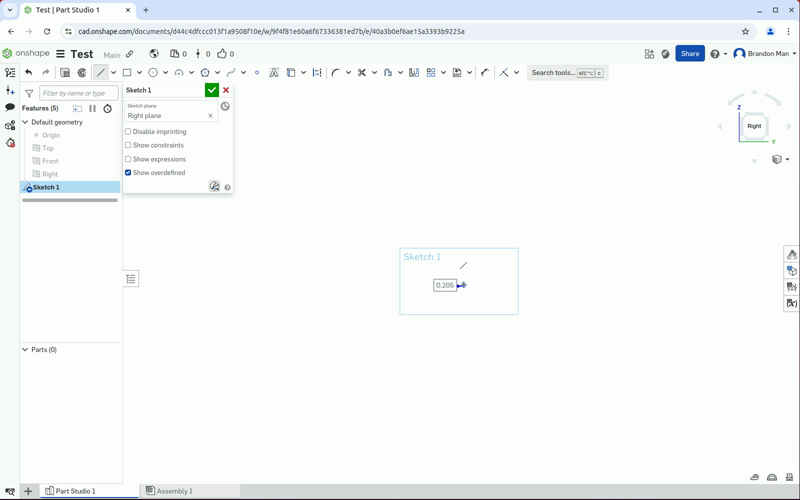
scroll(-6)
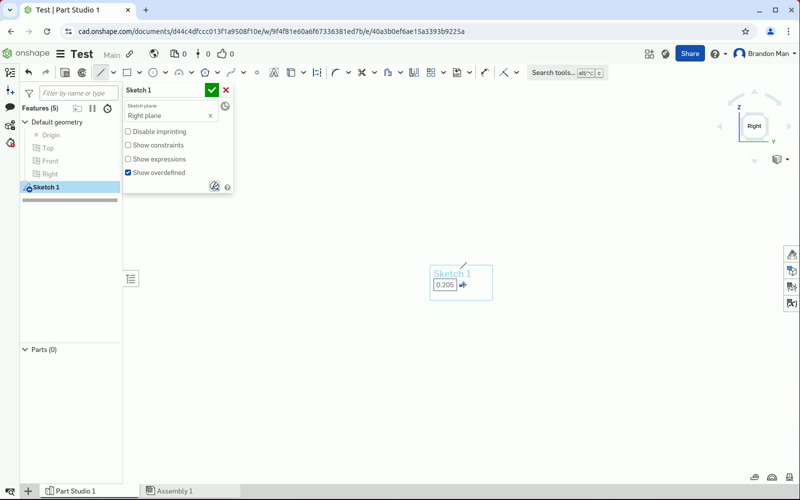
key_up(shift)
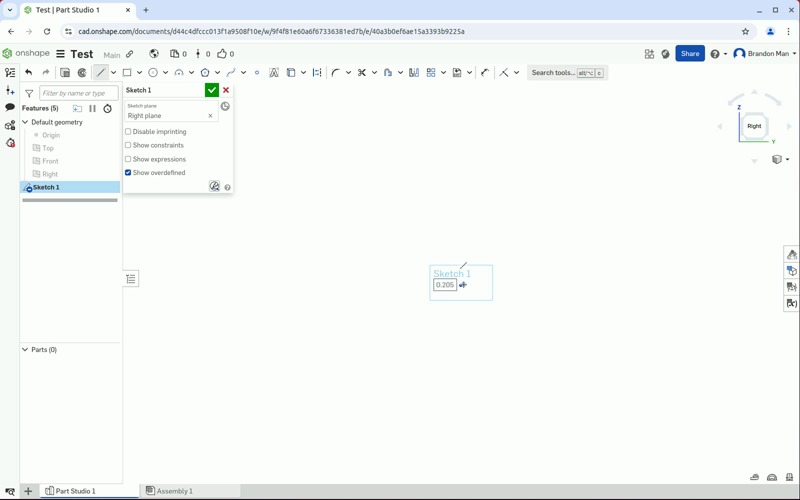
key_down(shift)
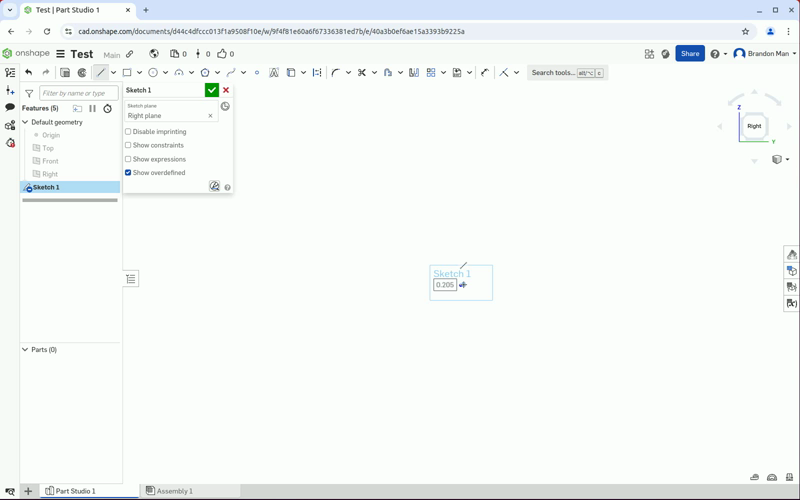
mouse_move(493, 284)
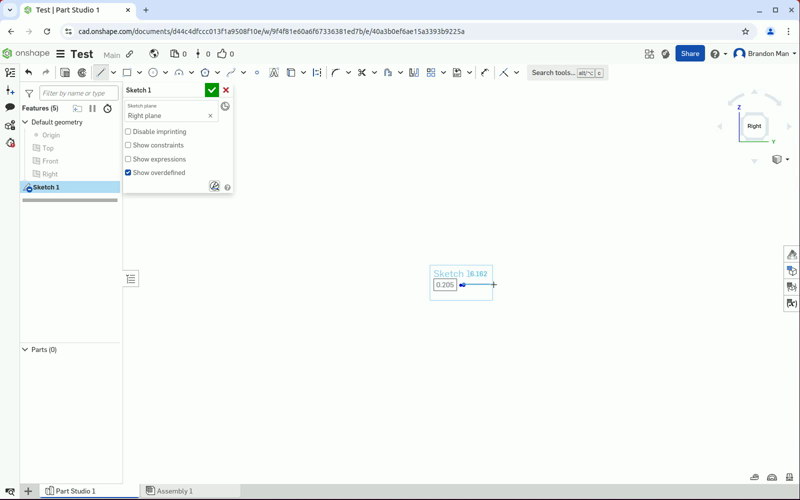
mouse_move(467, 284)
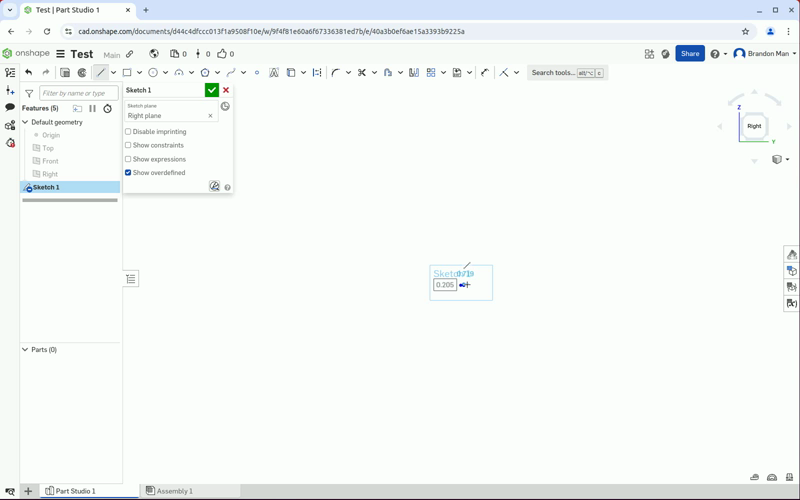
scroll(6)
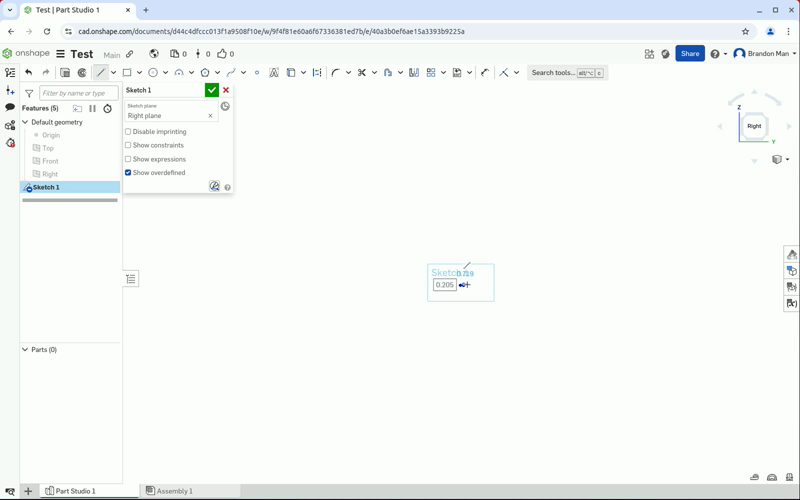
scroll(6)
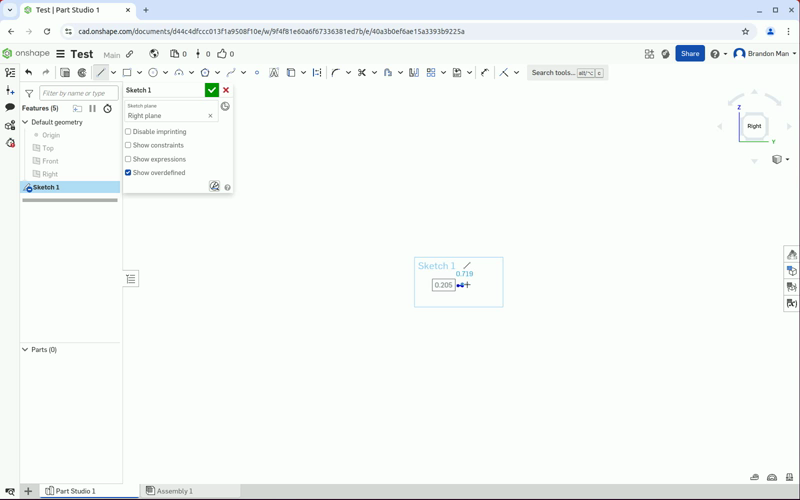
scroll(6)
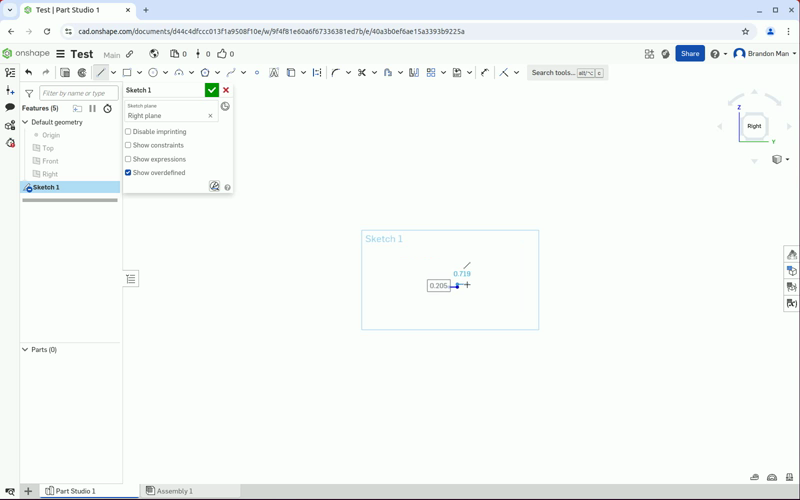
scroll(6)
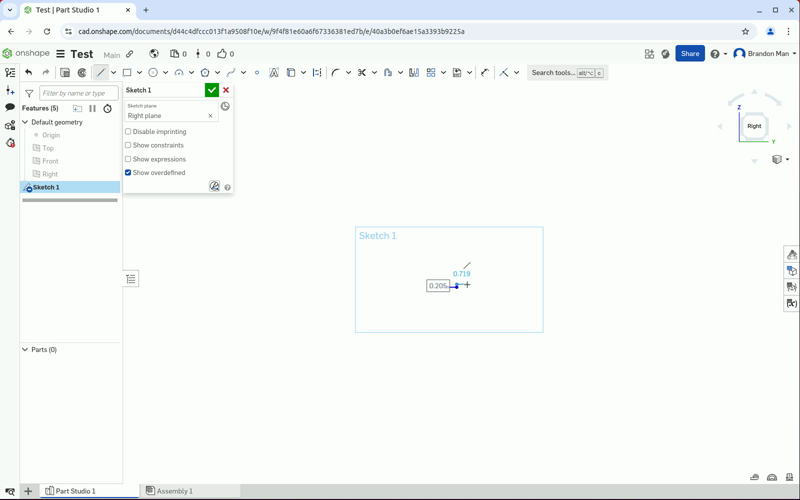
scroll(6)
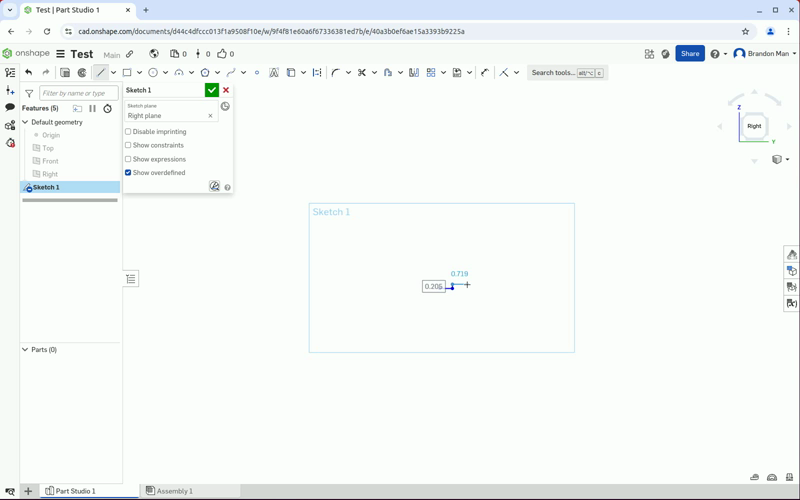
scroll(6)
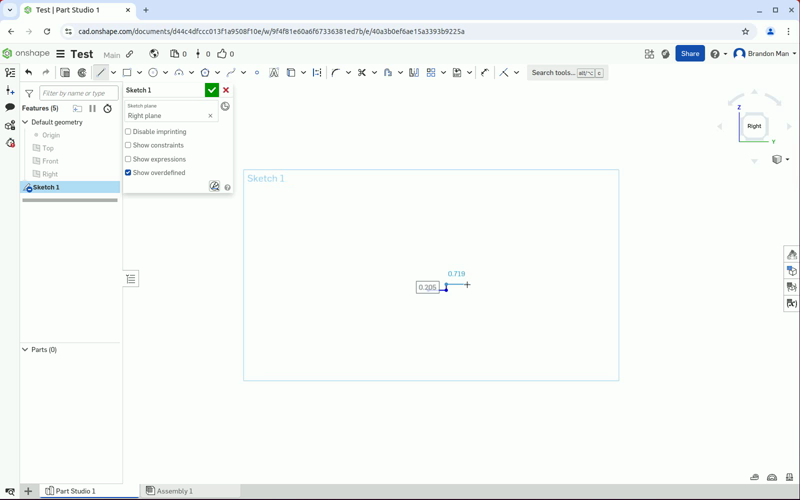
scroll(6)
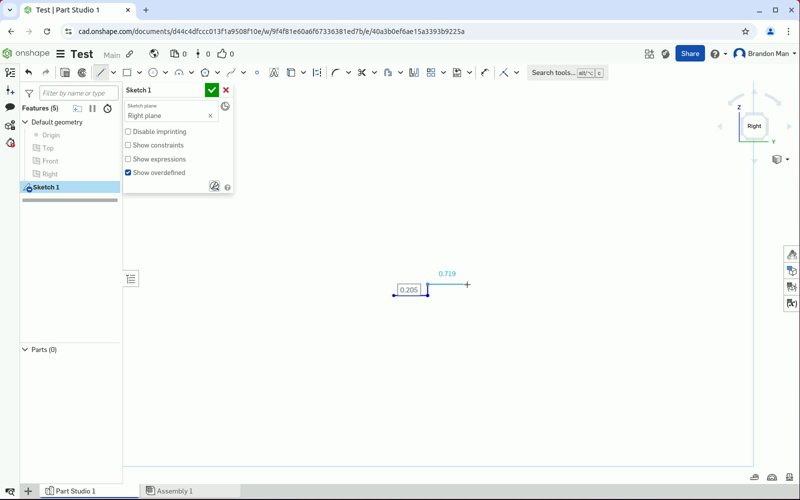
click(467, 284)
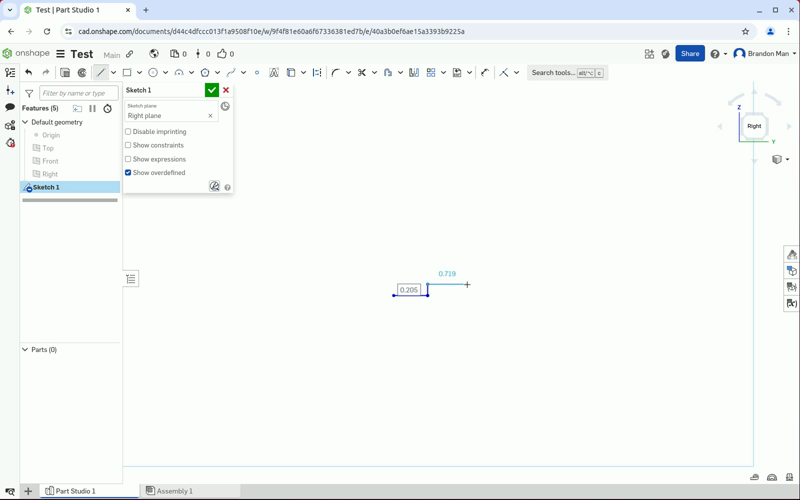
scroll(-6)
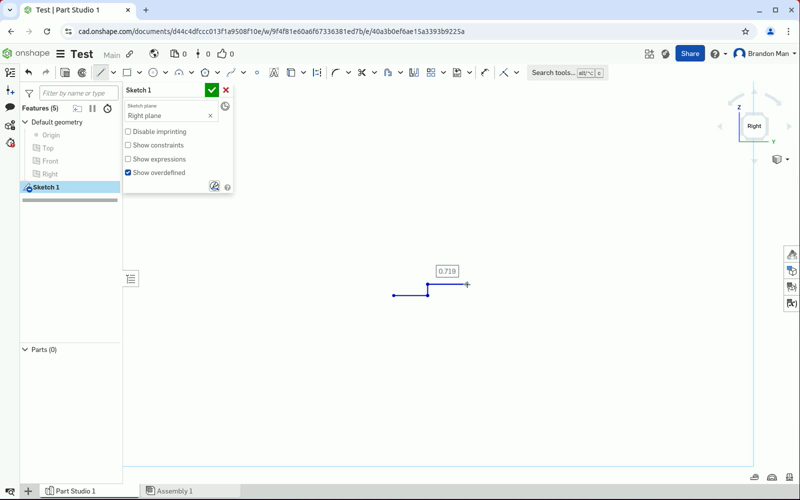
scroll(-6)
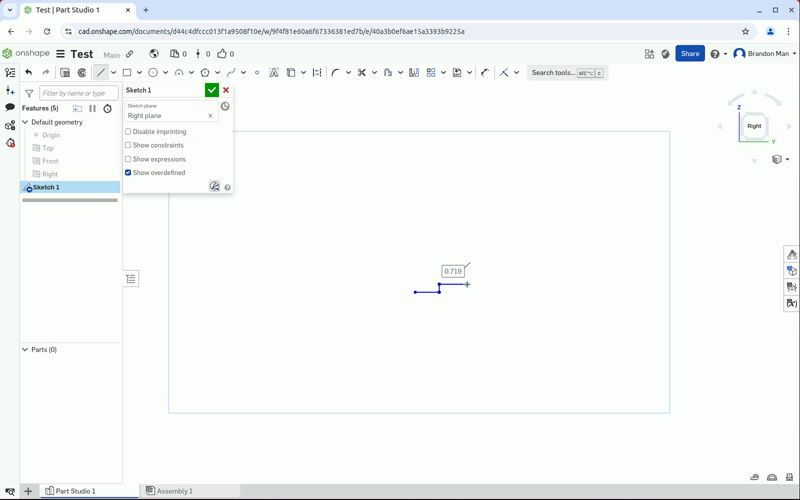
scroll(-6)
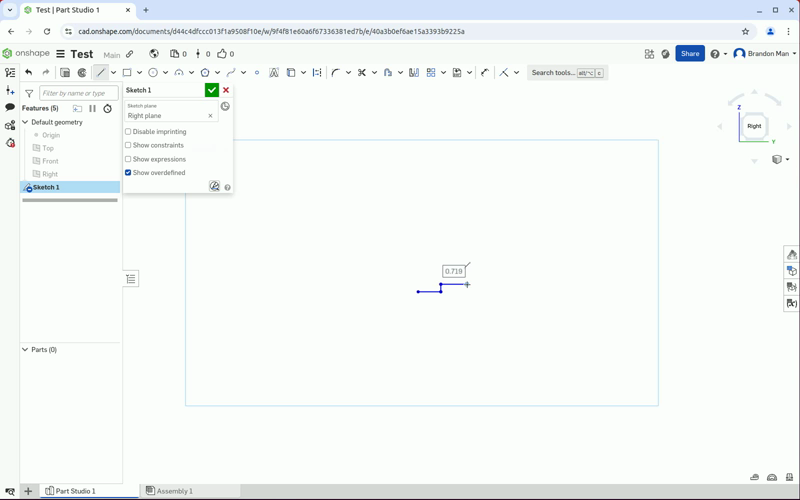
scroll(-6)
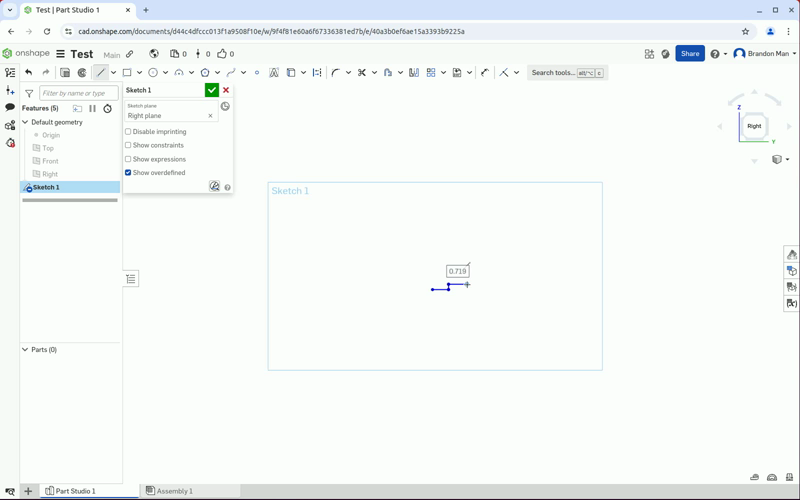
scroll(-6)
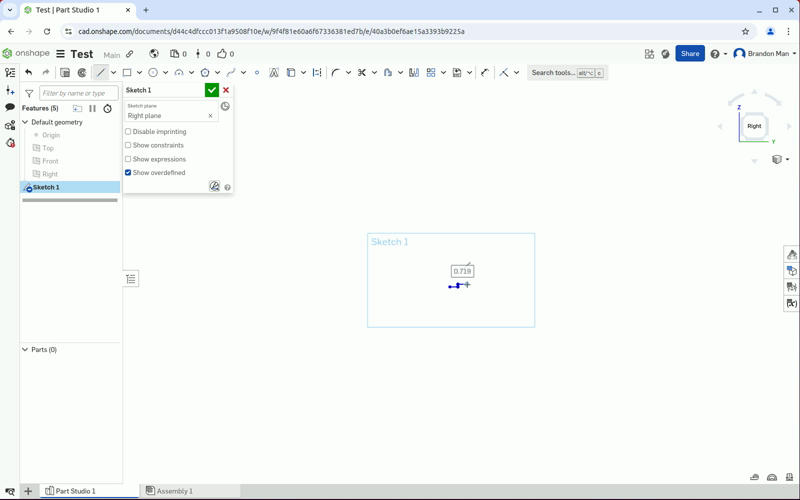
scroll(-6)
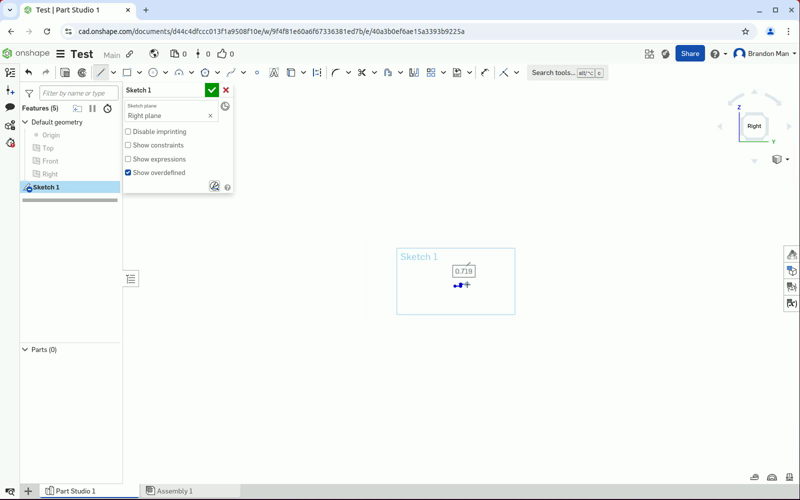
scroll(-6)
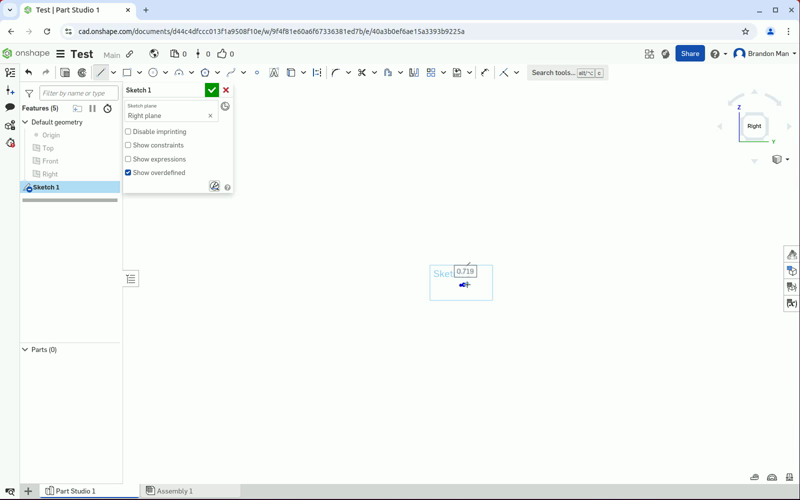
key_up(shift)
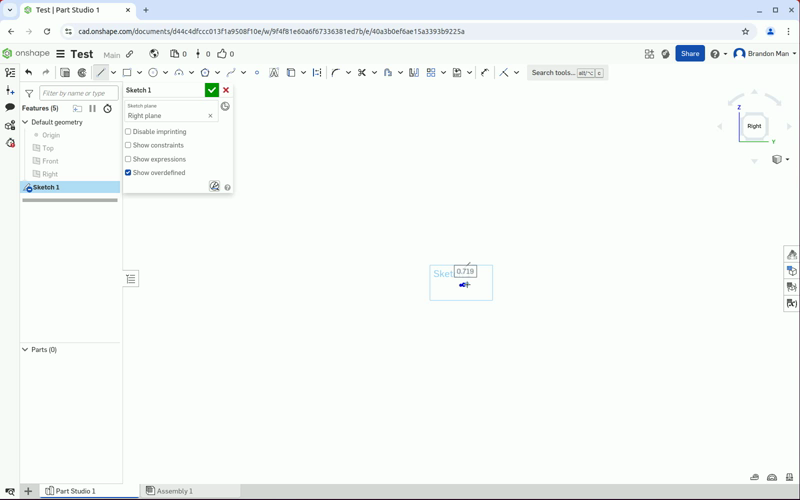
key_down(shift)
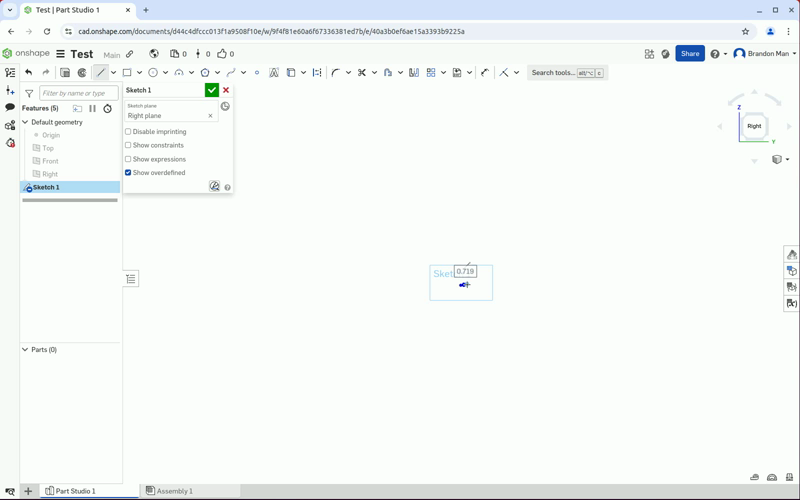
mouse_move(497, 284)
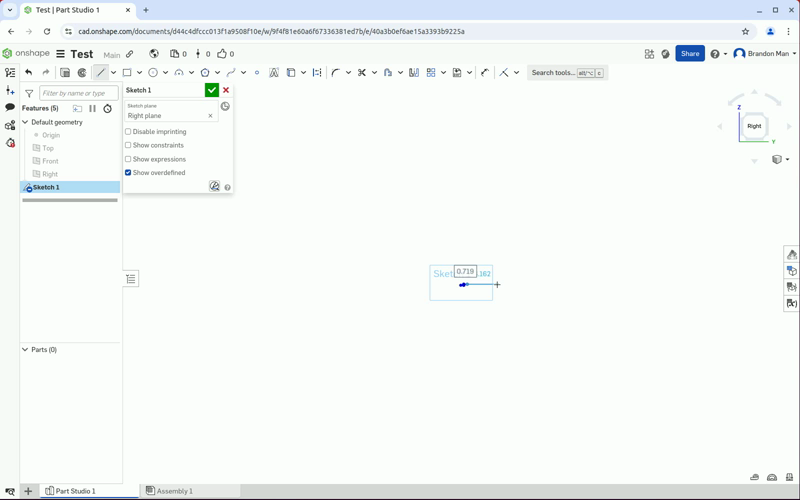
mouse_move(467, 285)
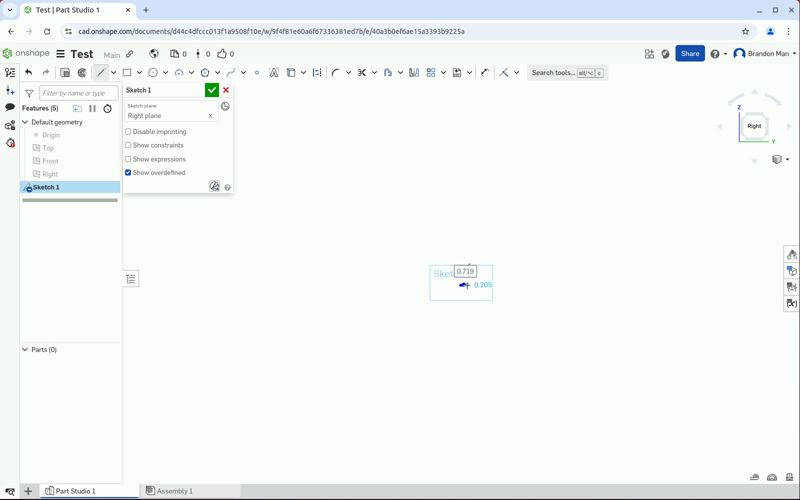
scroll(6)
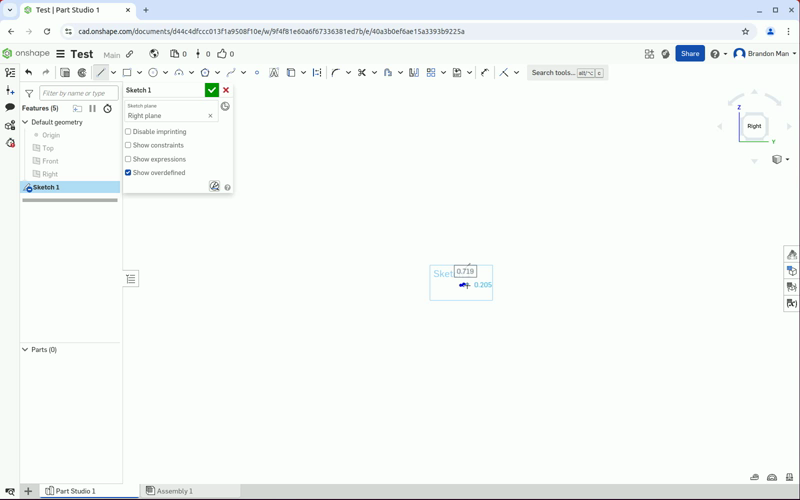
scroll(6)
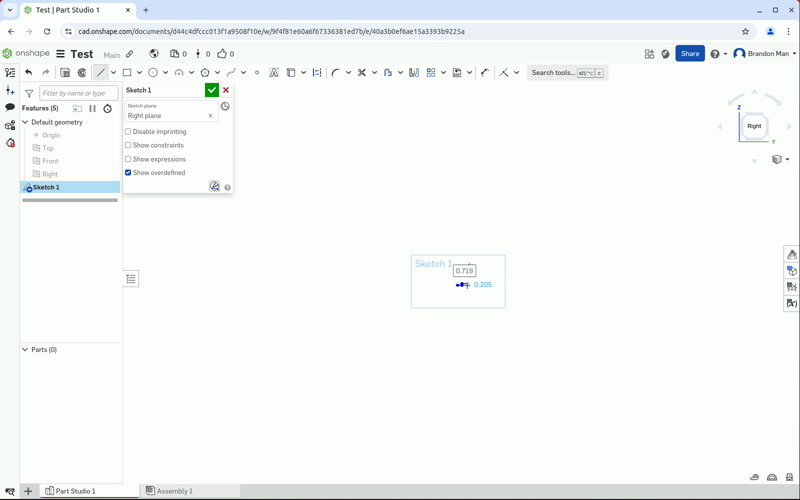
scroll(6)
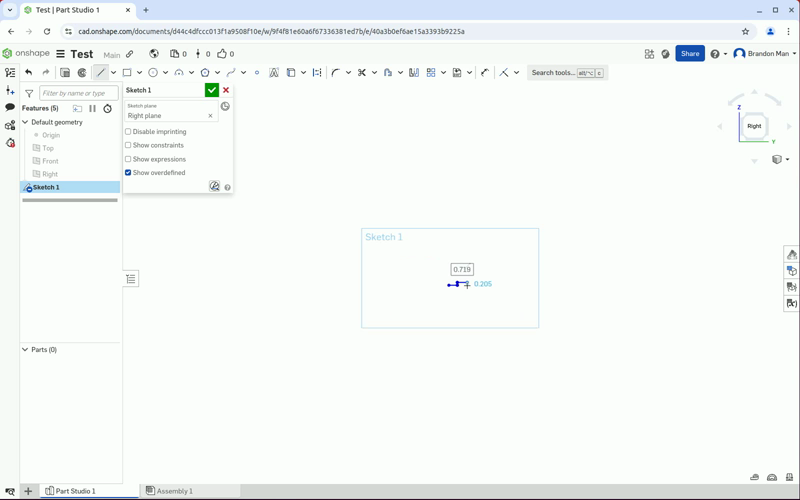
scroll(6)
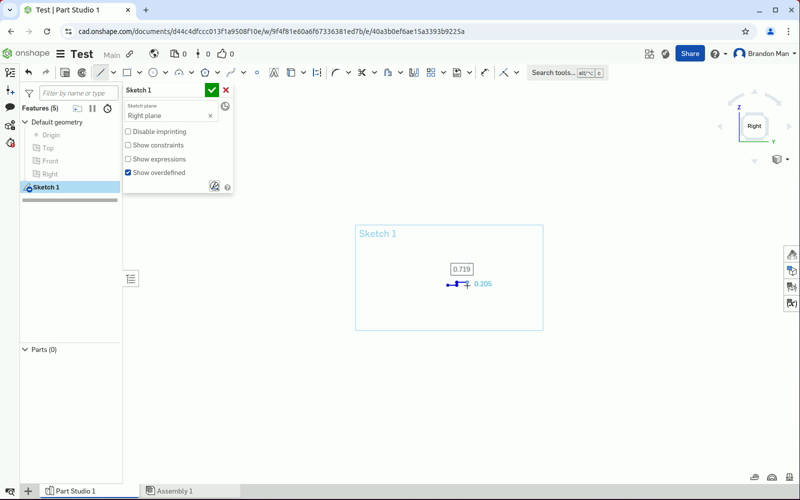
scroll(6)
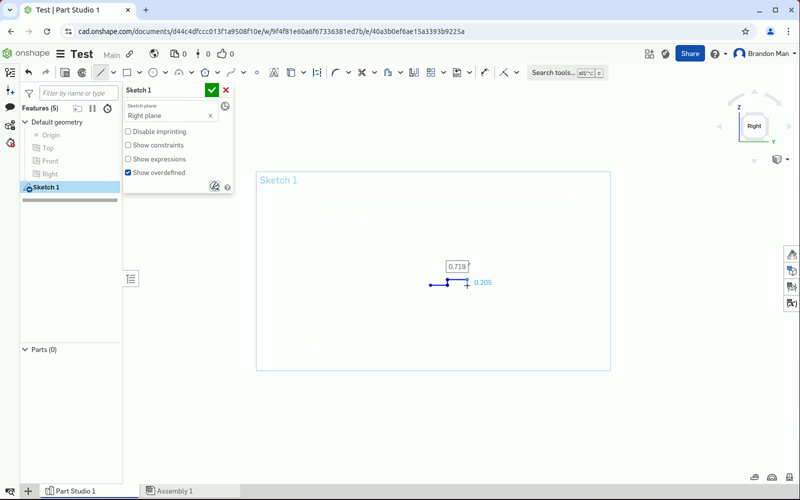
scroll(6)
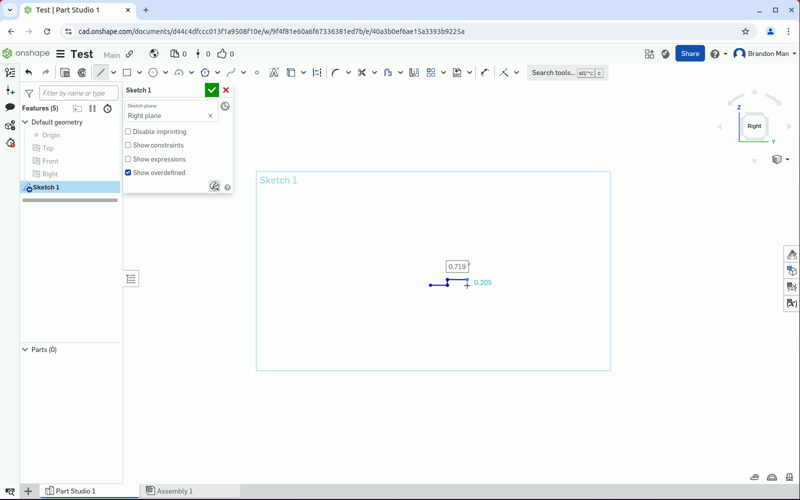
scroll(6)
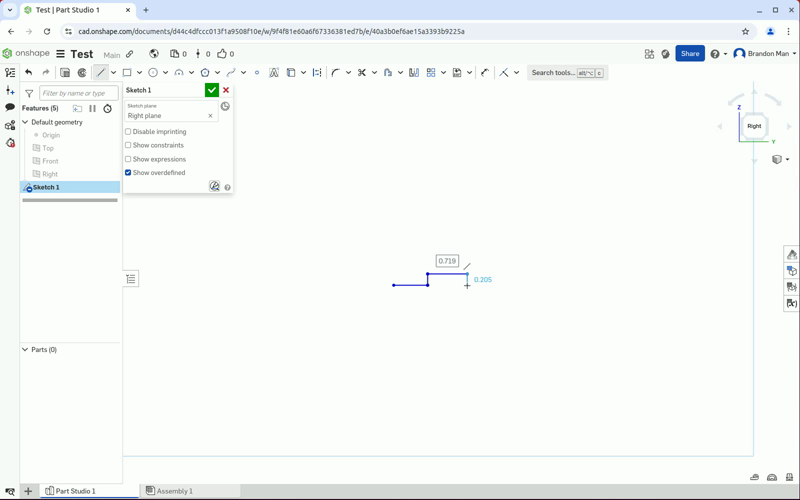
click(467, 285)
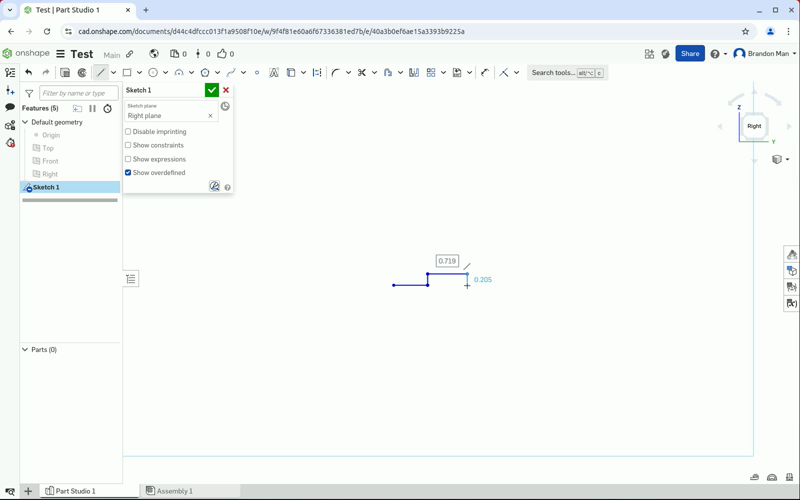
scroll(-6)
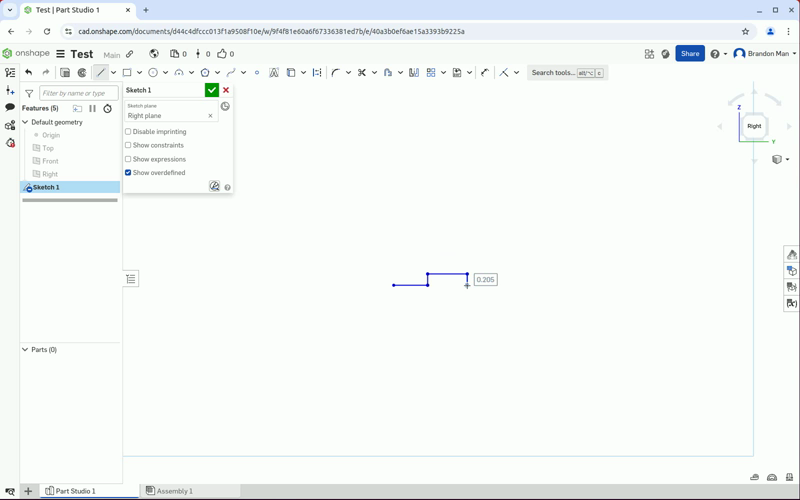
scroll(-6)
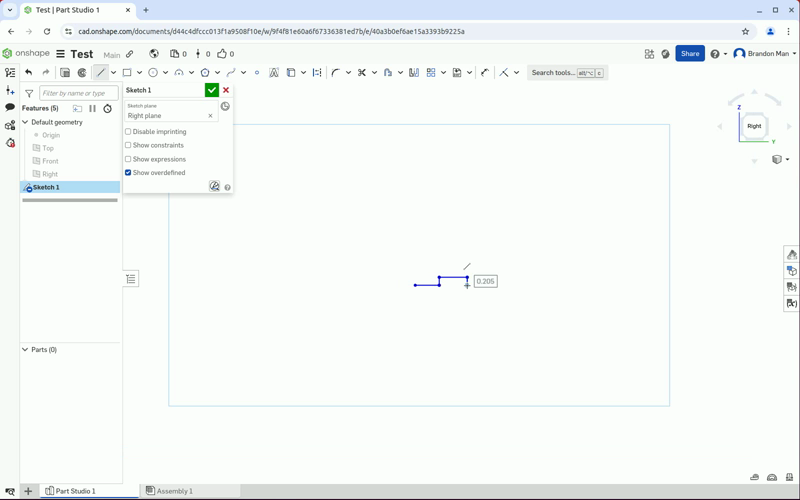
scroll(-6)
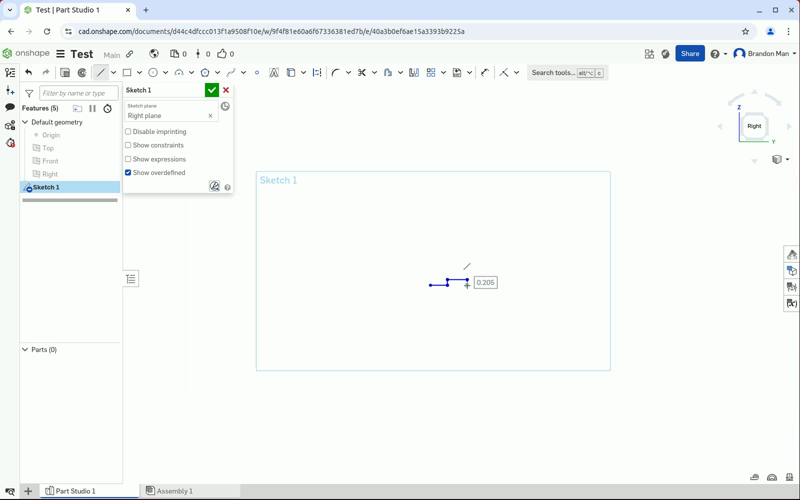
scroll(-6)
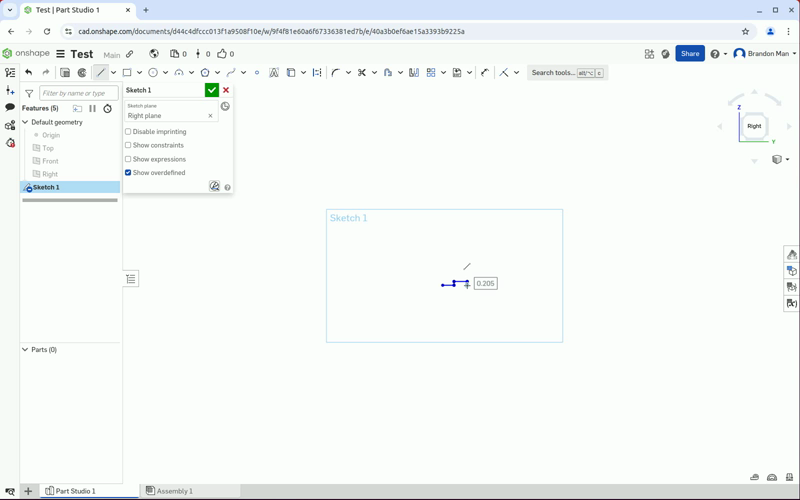
scroll(-6)
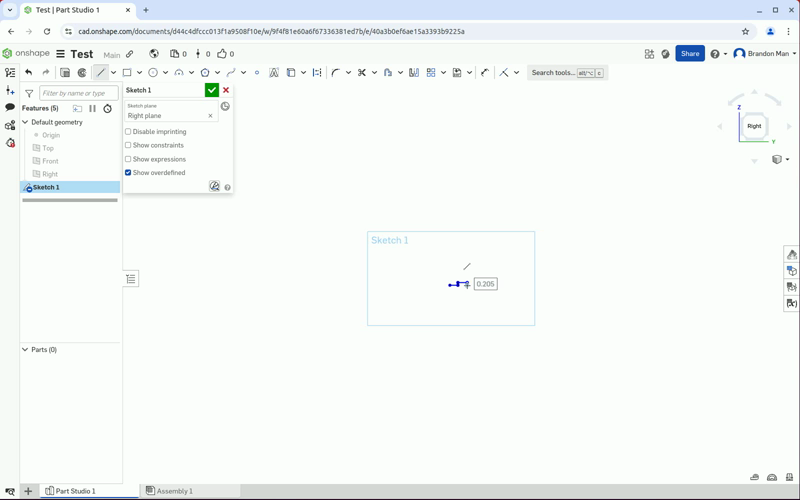
scroll(-6)
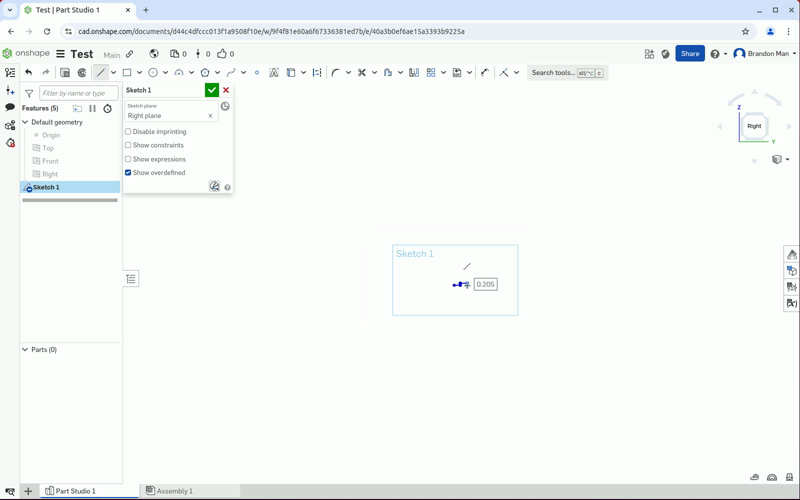
scroll(-6)
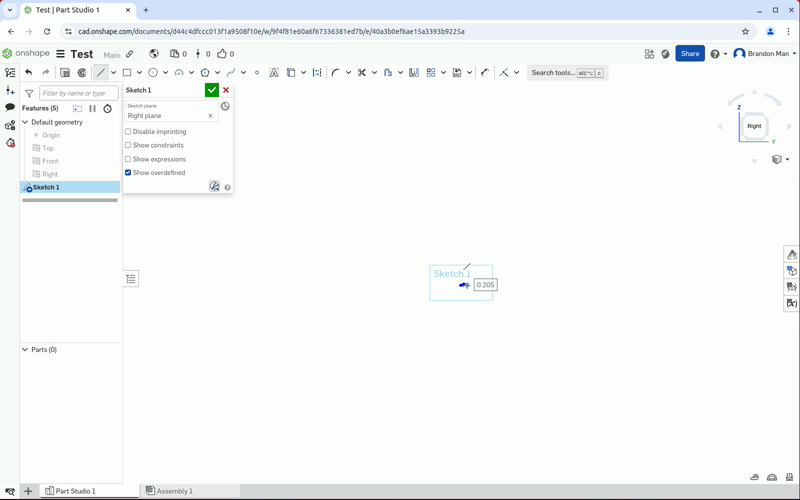
key_up(shift)
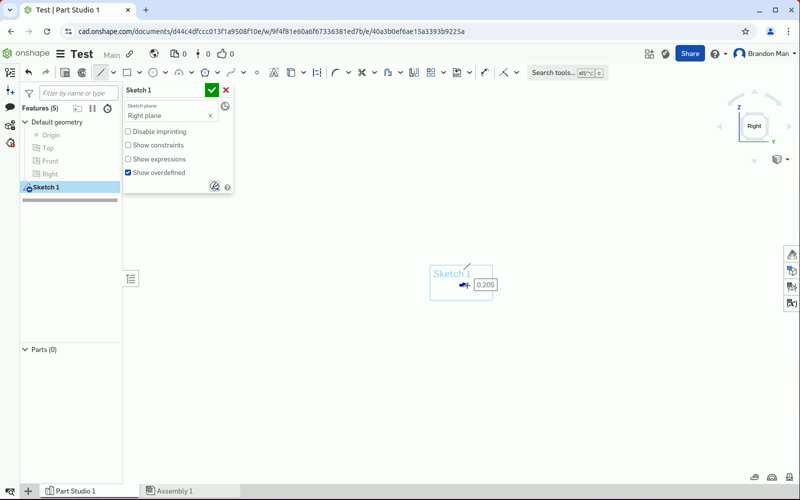
key_down(shift)
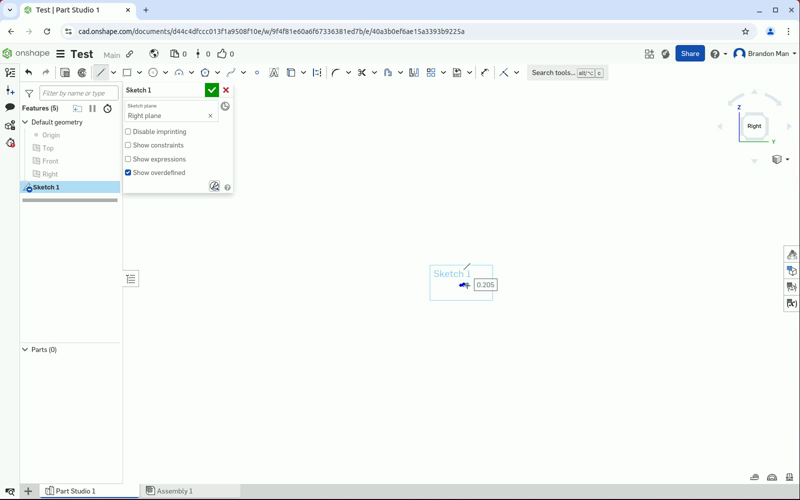
mouse_move(497, 285)
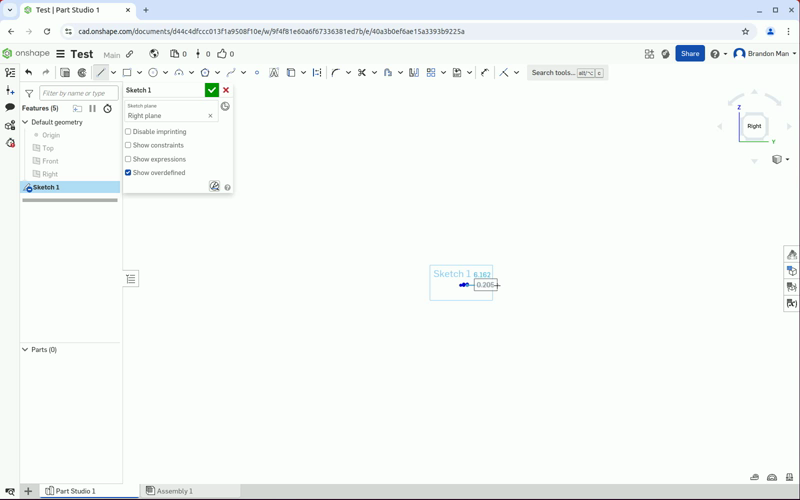
mouse_move(470, 285)
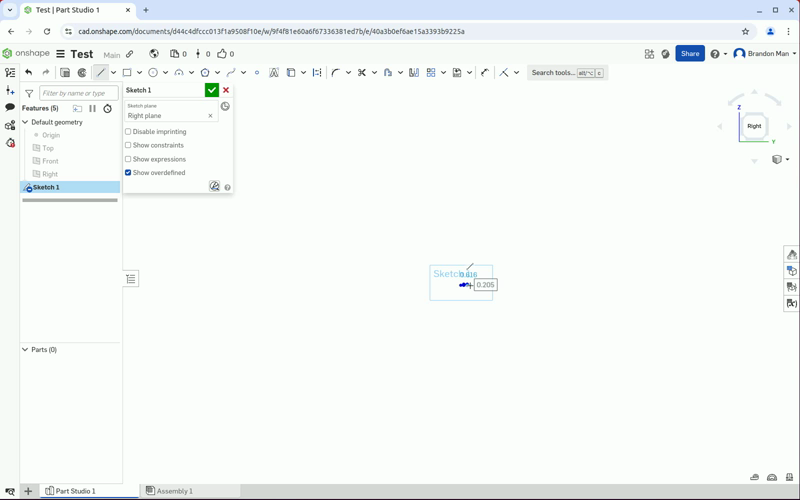
scroll(6)
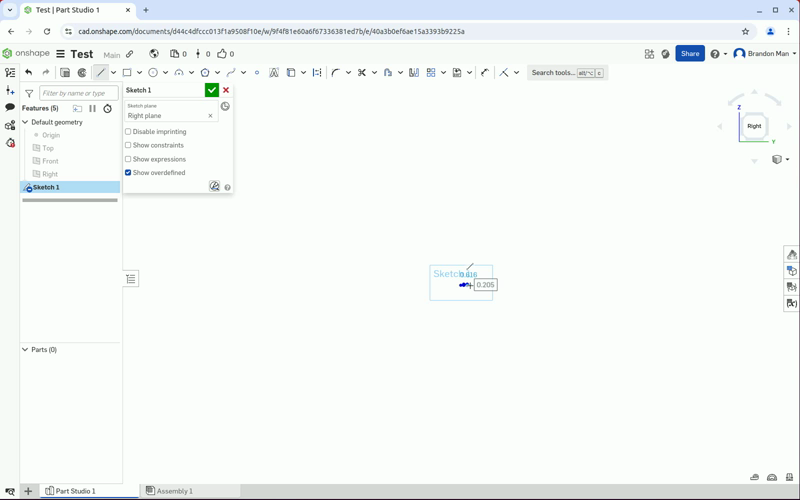
scroll(6)
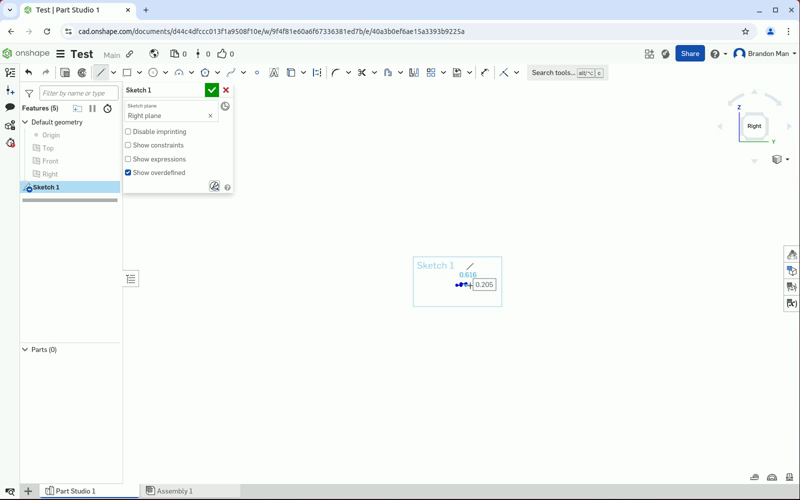
scroll(6)
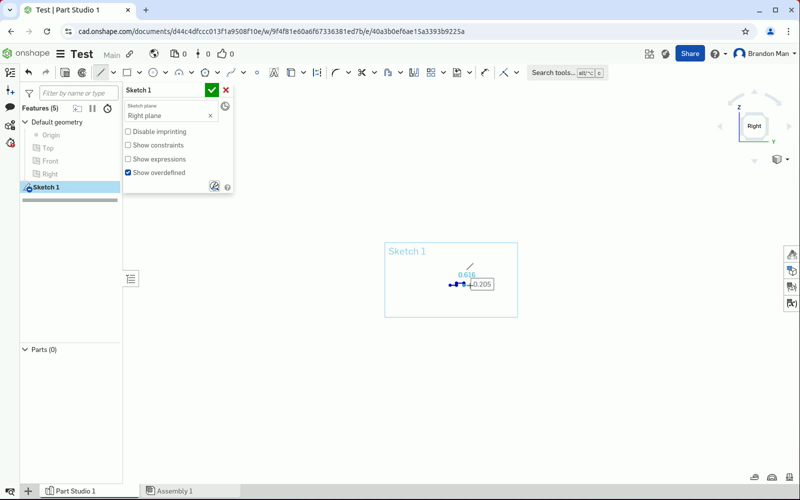
scroll(6)
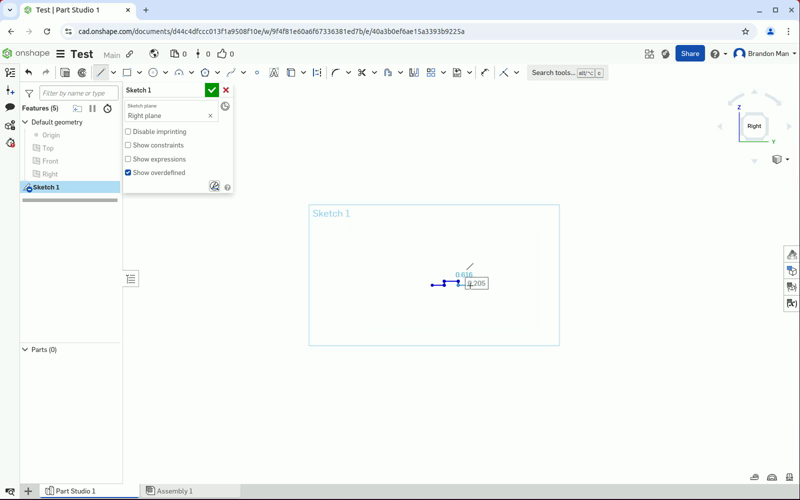
scroll(6)
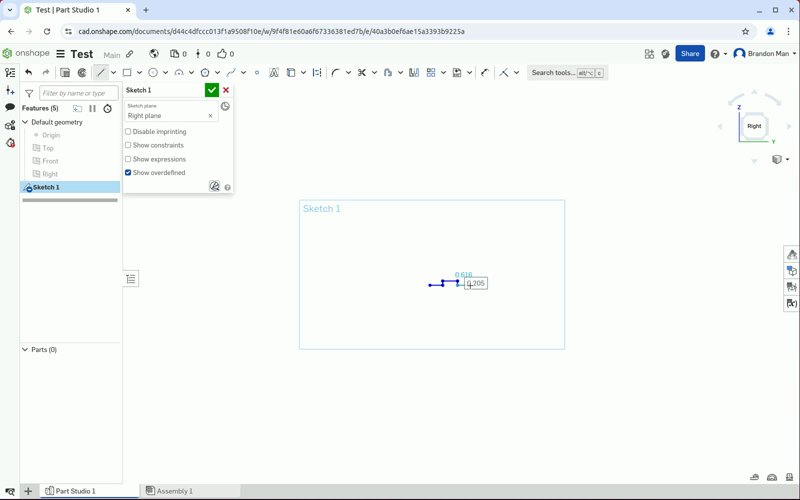
scroll(6)
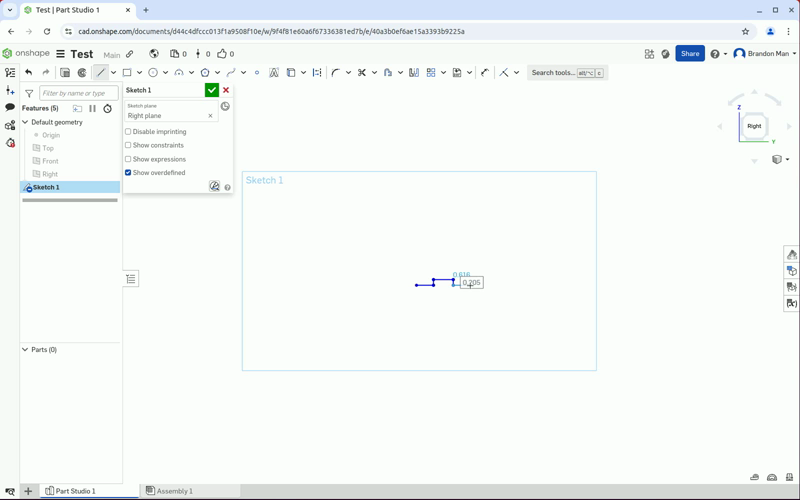
scroll(6)
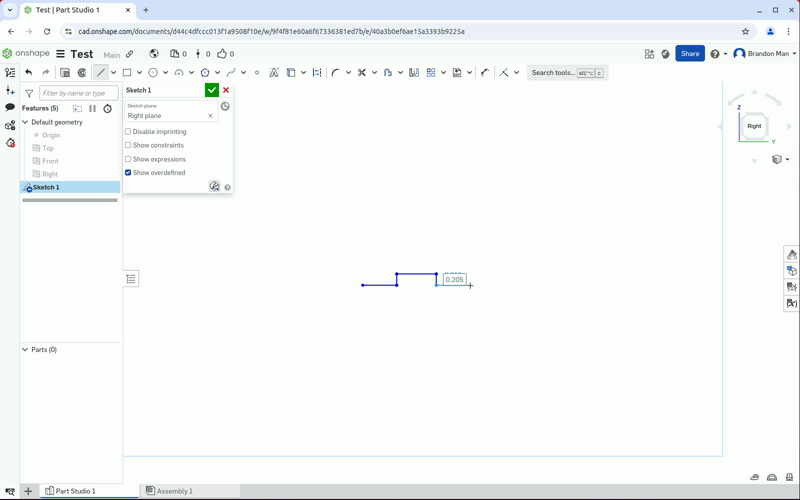
click(470, 285)
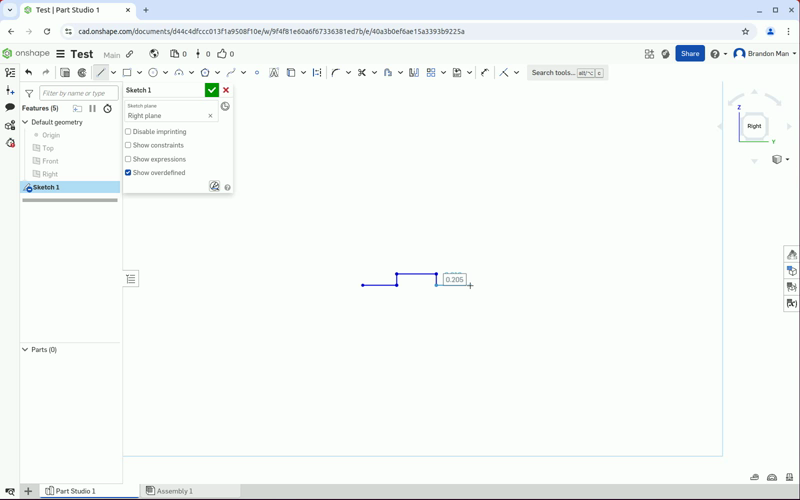
scroll(-6)
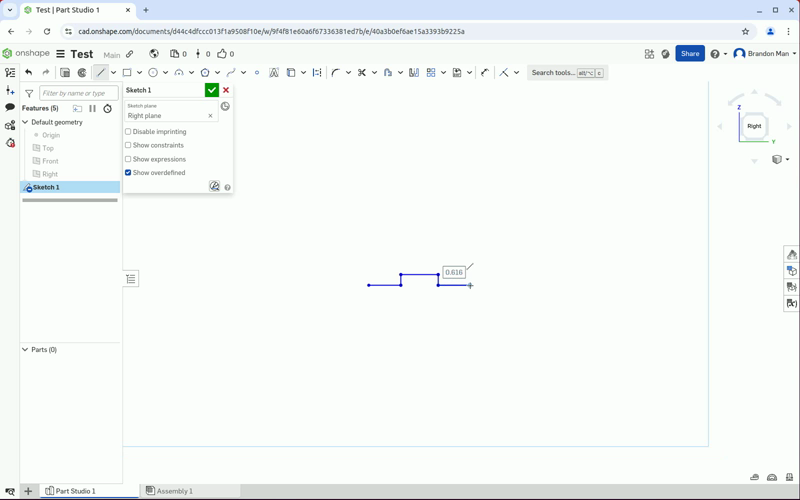
scroll(-6)
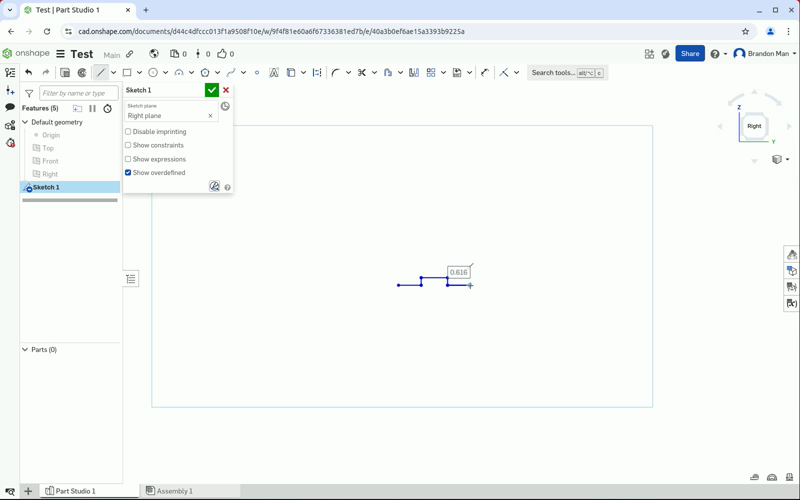
scroll(-6)
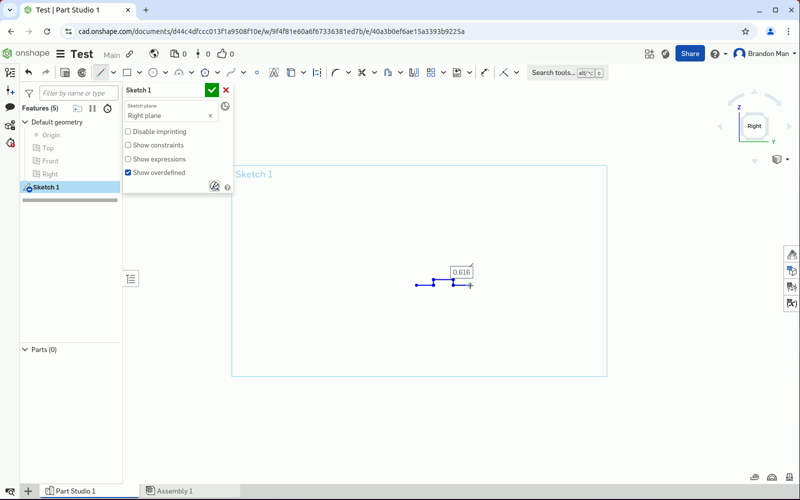
scroll(-6)
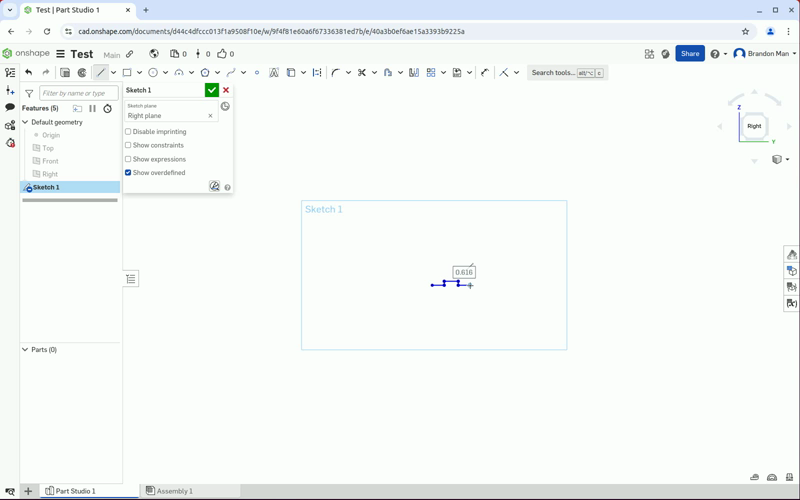
scroll(-6)
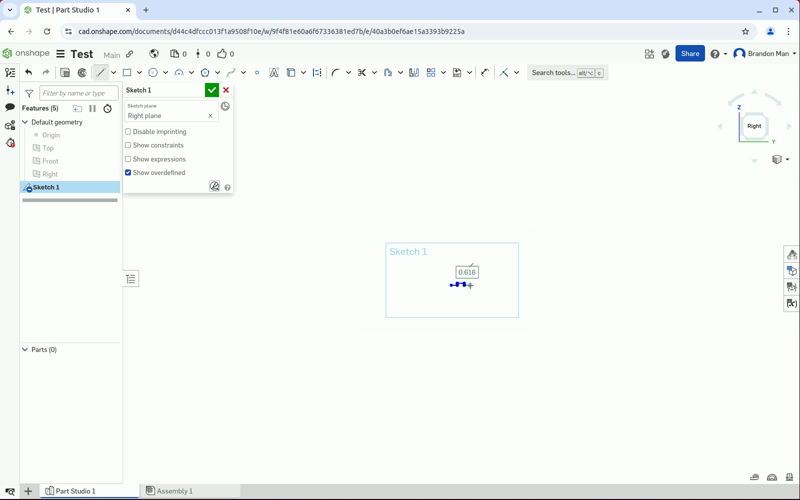
scroll(-6)
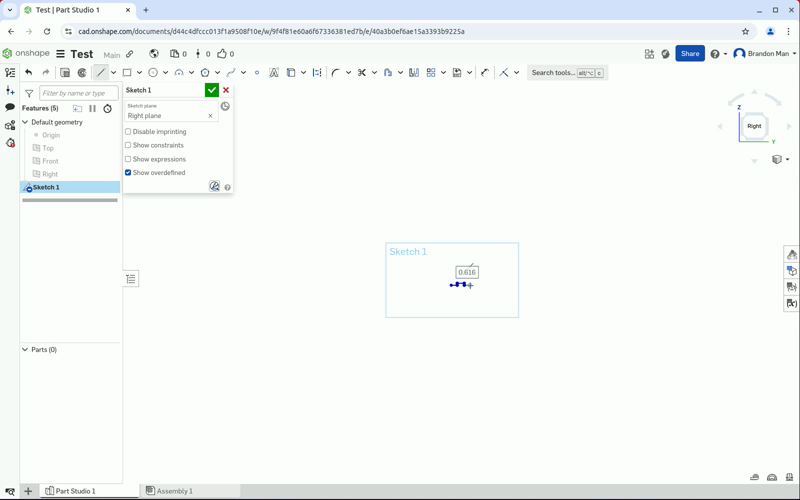
scroll(-6)
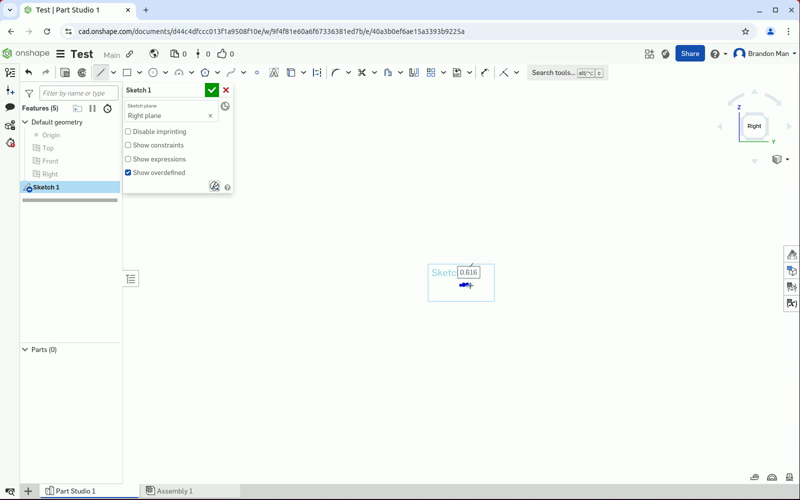
key_up(shift)
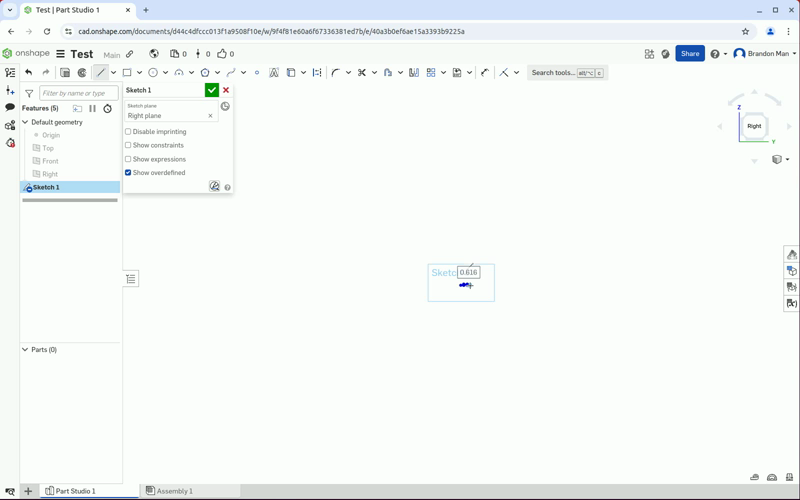
key_down(shift)
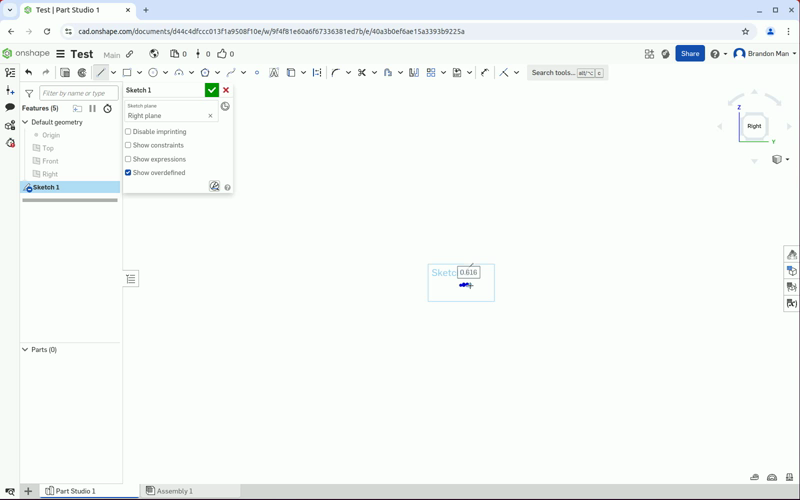
mouse_move(500, 285)
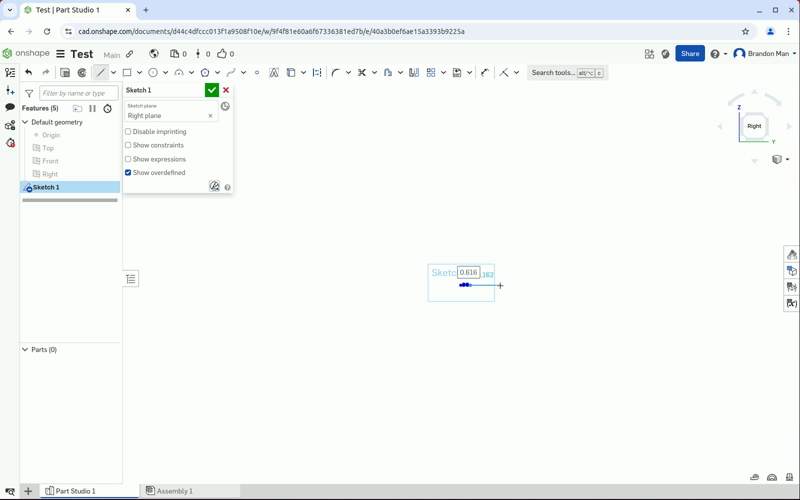
mouse_move(470, 282)
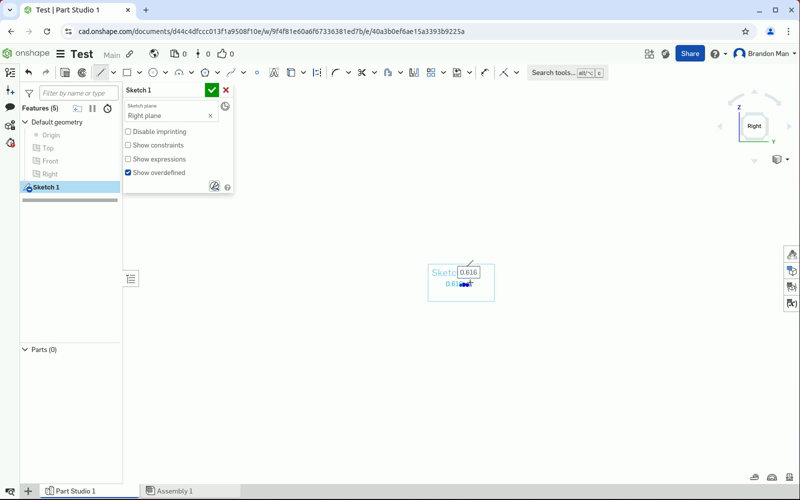
scroll(6)
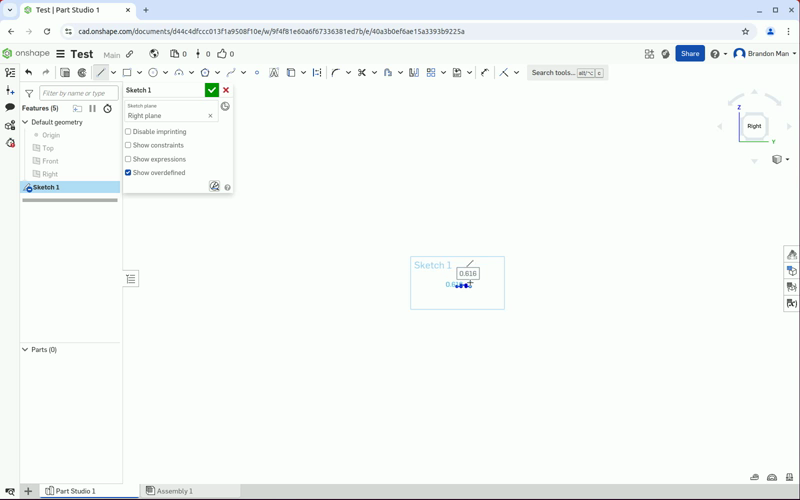
scroll(6)
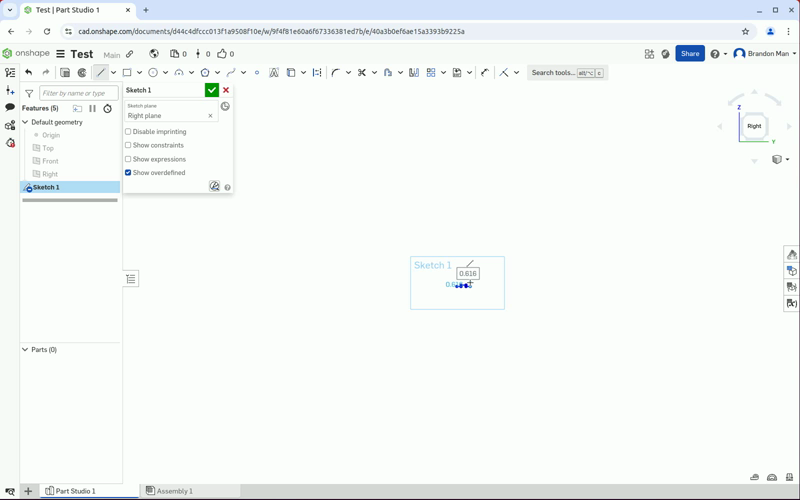
scroll(6)
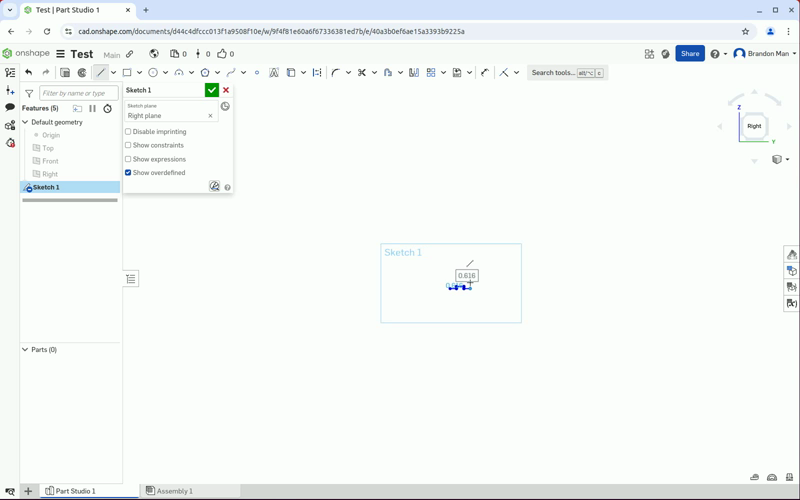
scroll(6)
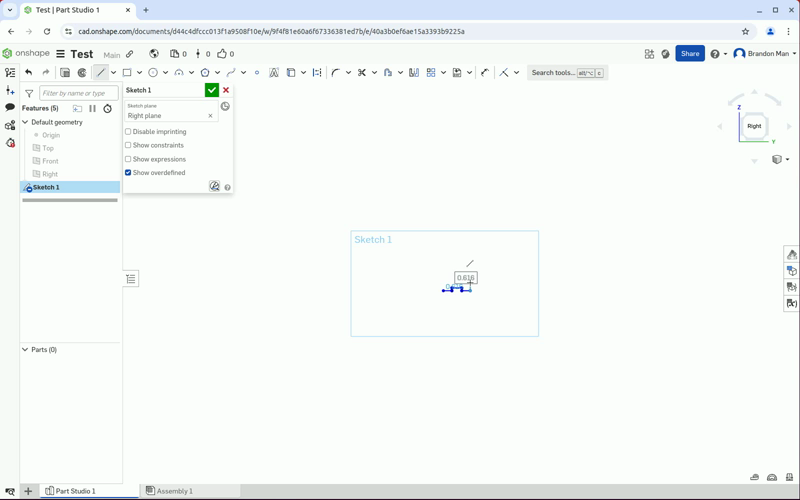
scroll(6)
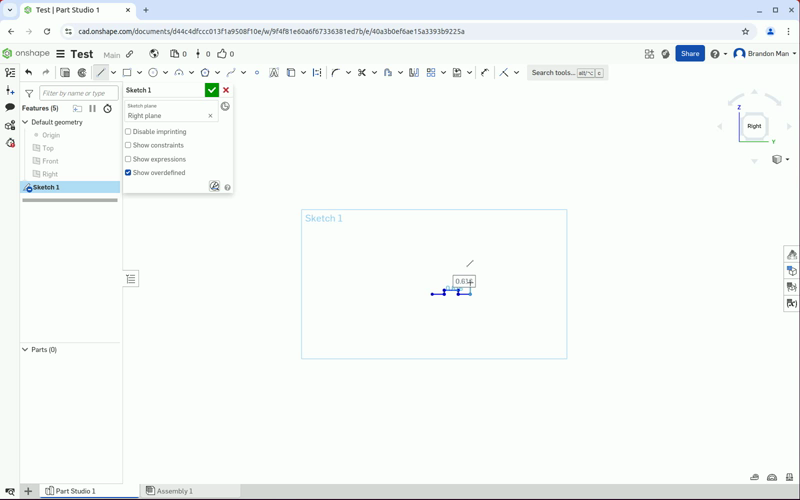
scroll(6)
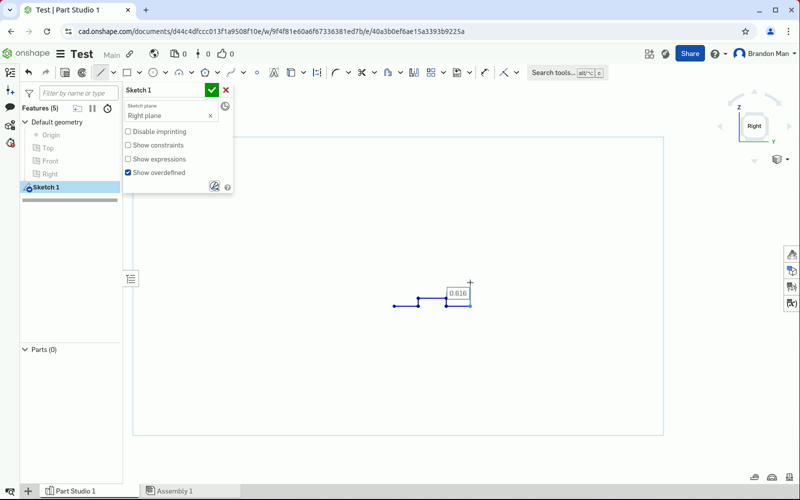
scroll(6)
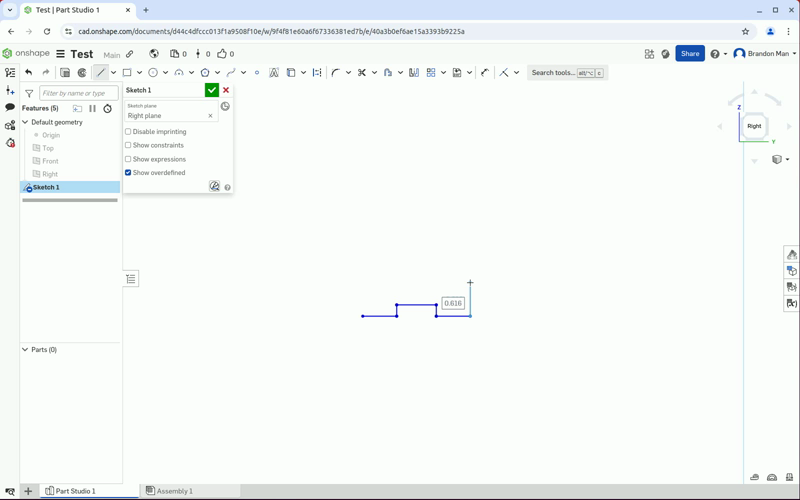
click(470, 282)
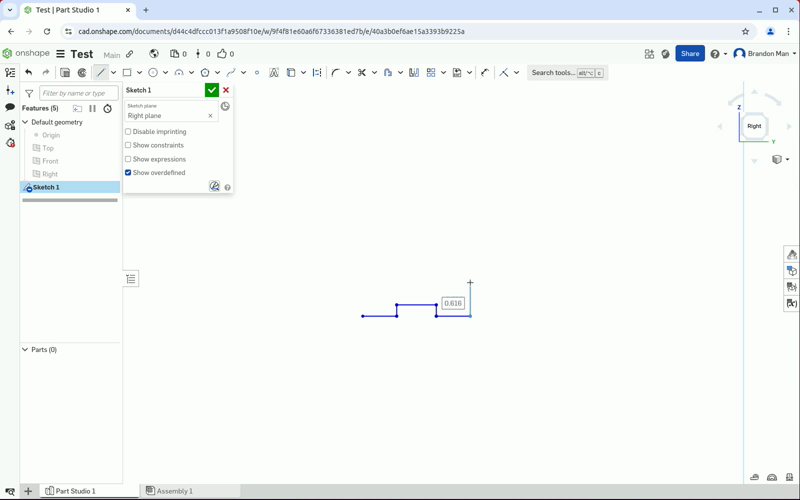
scroll(-6)
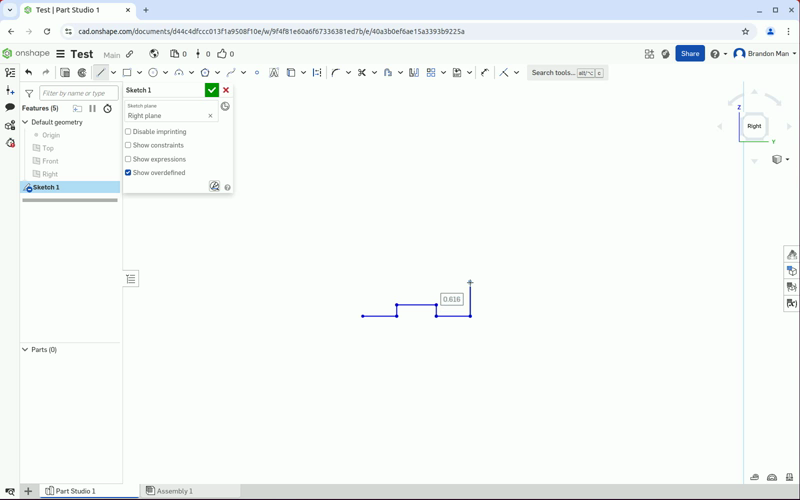
scroll(-6)
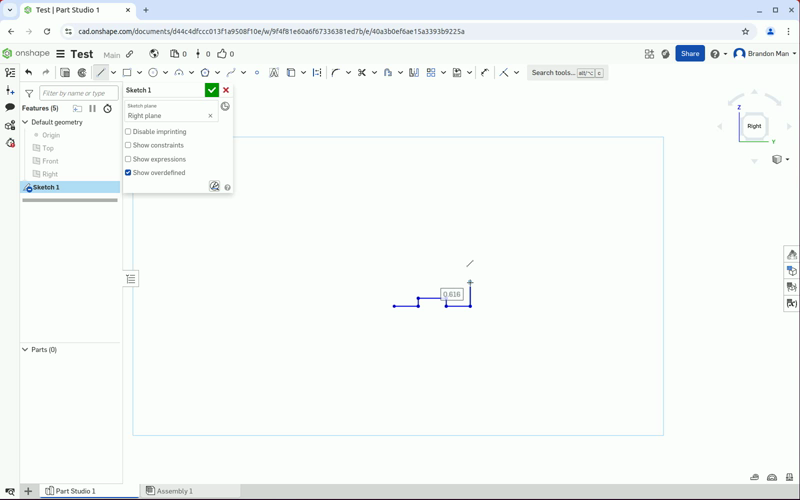
scroll(-6)
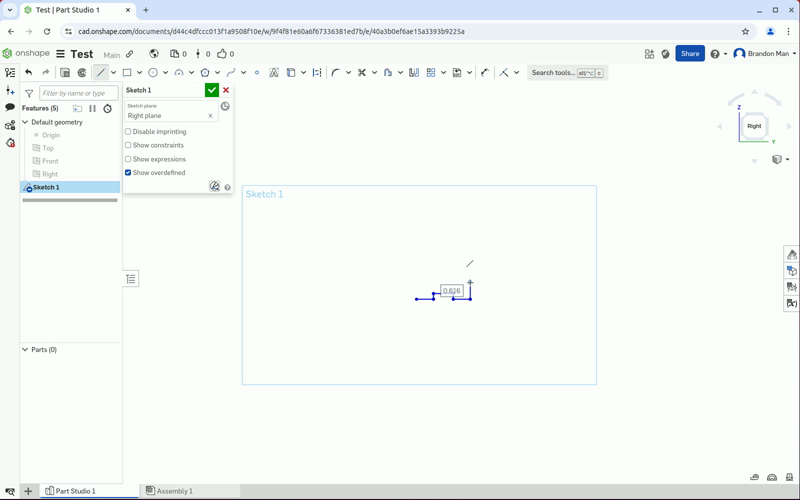
scroll(-6)
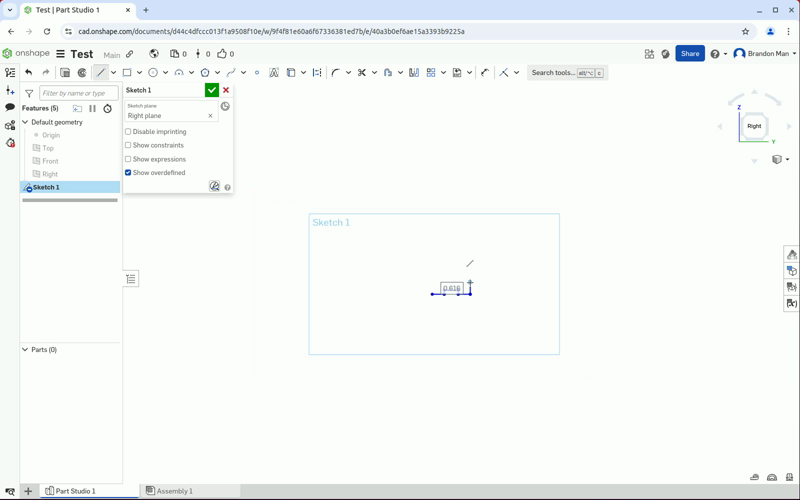
scroll(-6)
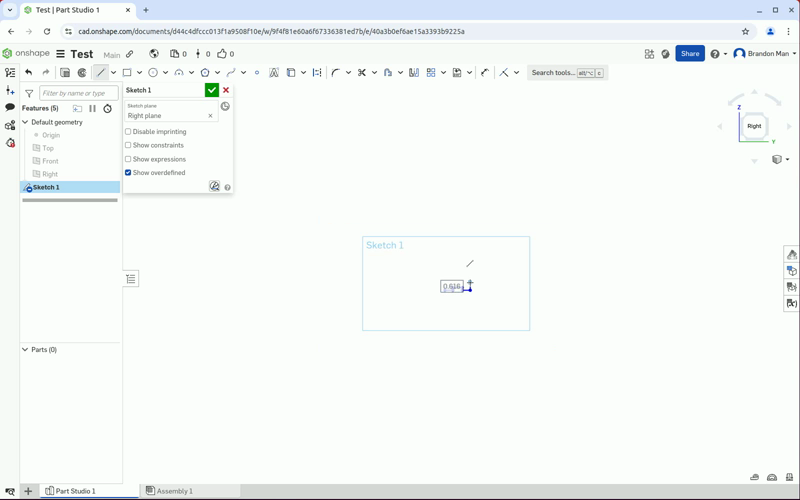
scroll(-6)
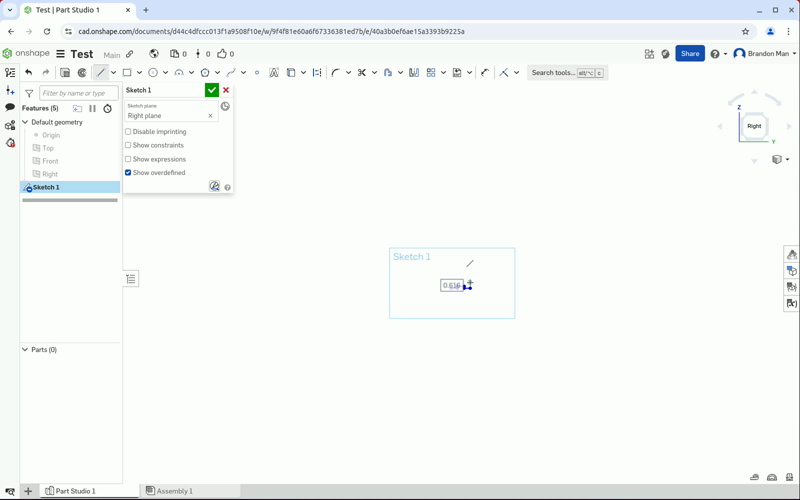
scroll(-6)
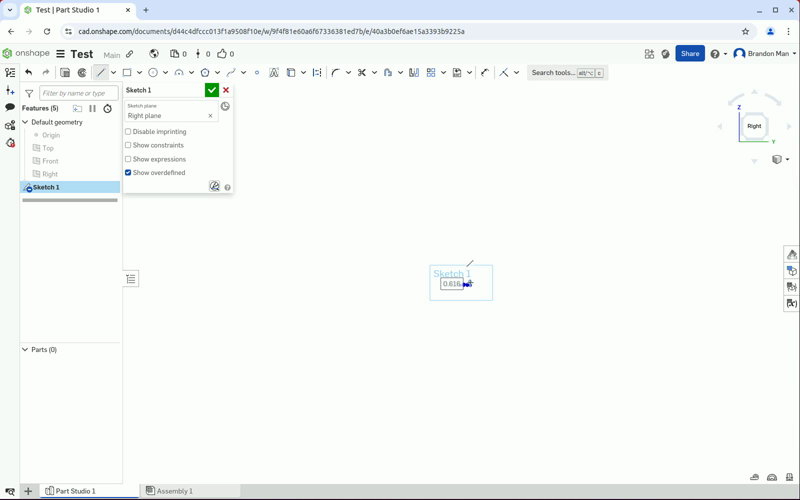
key_up(shift)
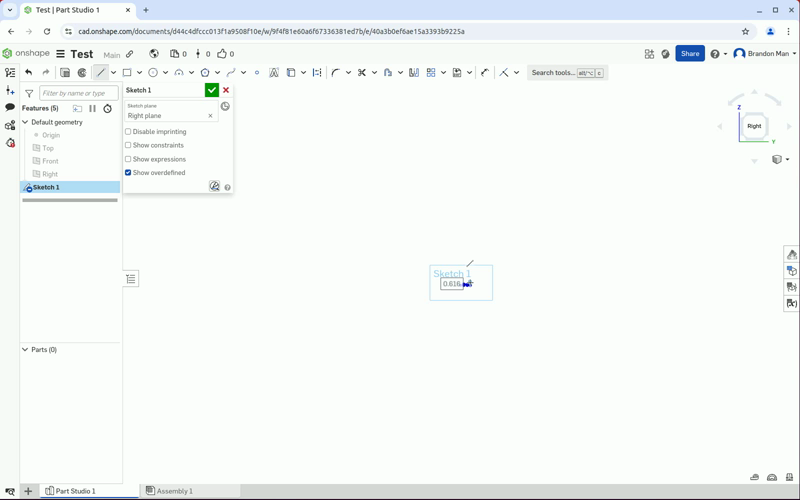
key(esc)
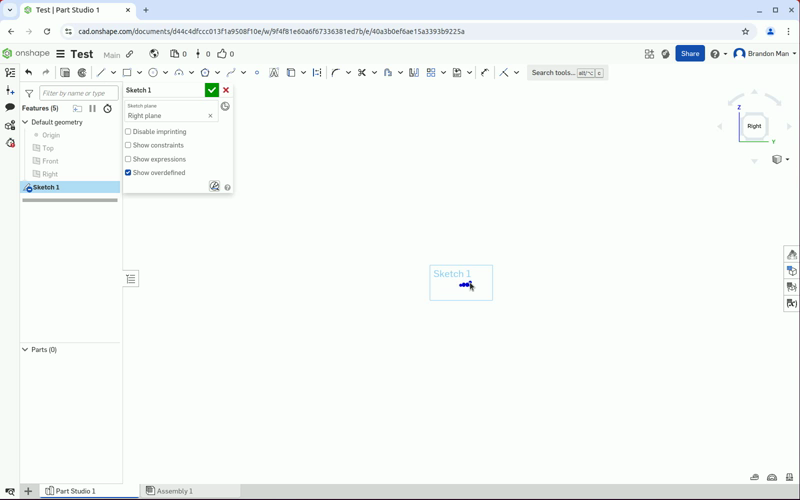
key(a)
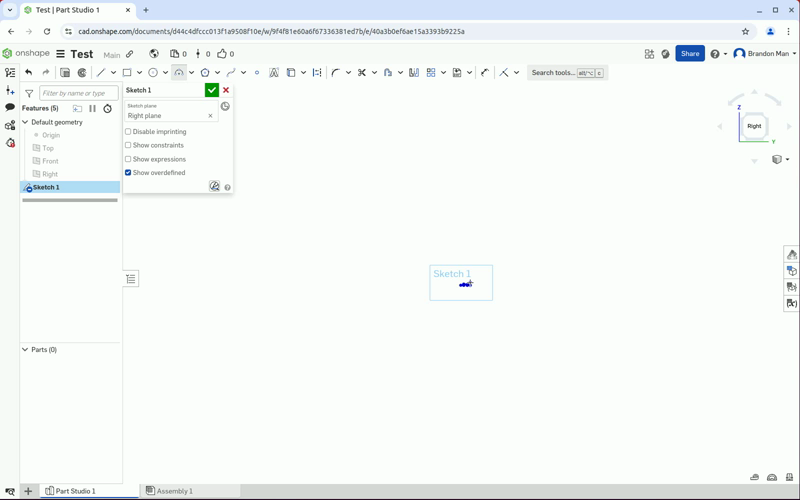
mouse_move(470, 282)
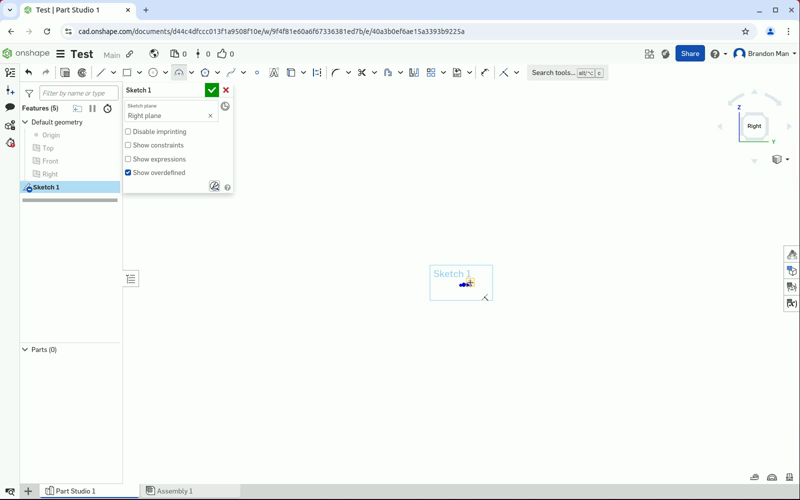
scroll(6)
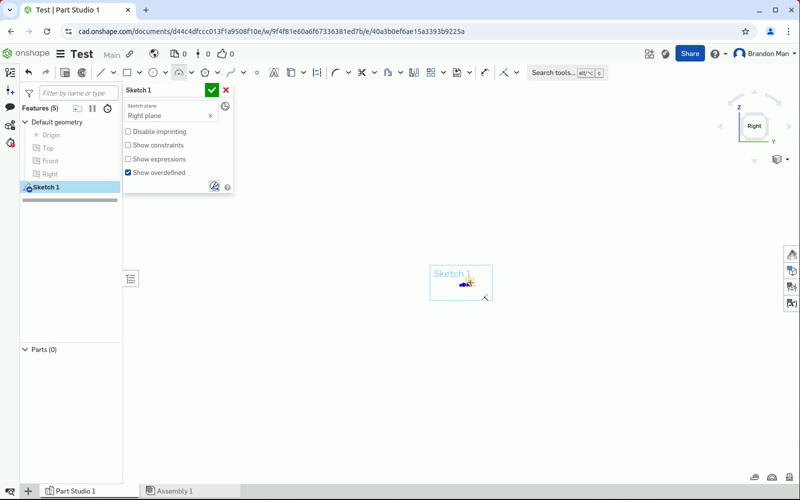
scroll(6)
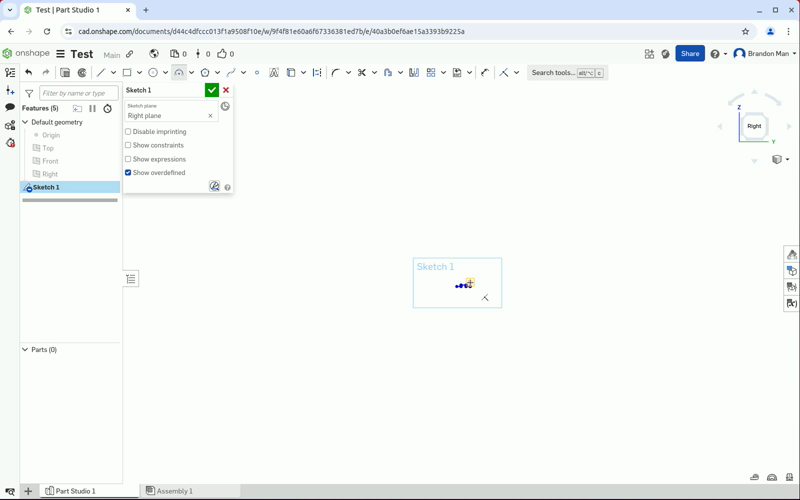
scroll(6)
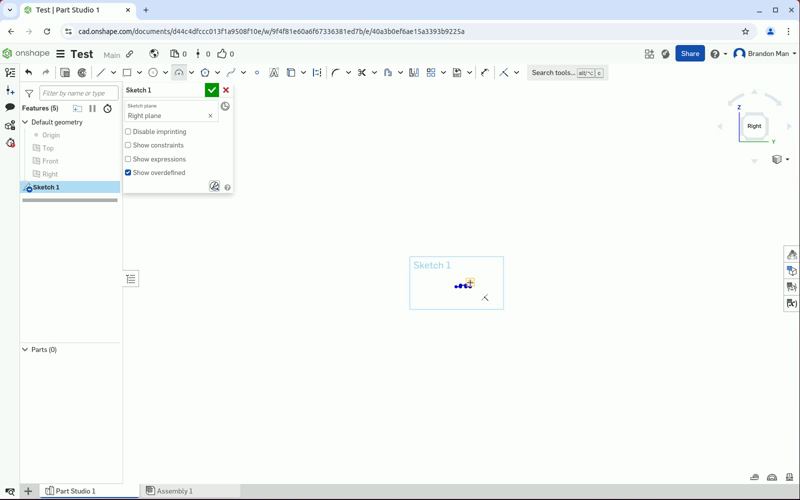
scroll(6)
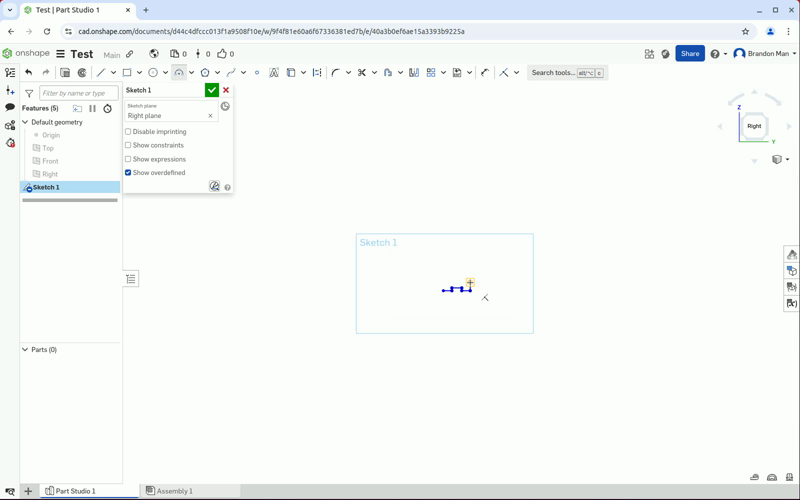
scroll(6)
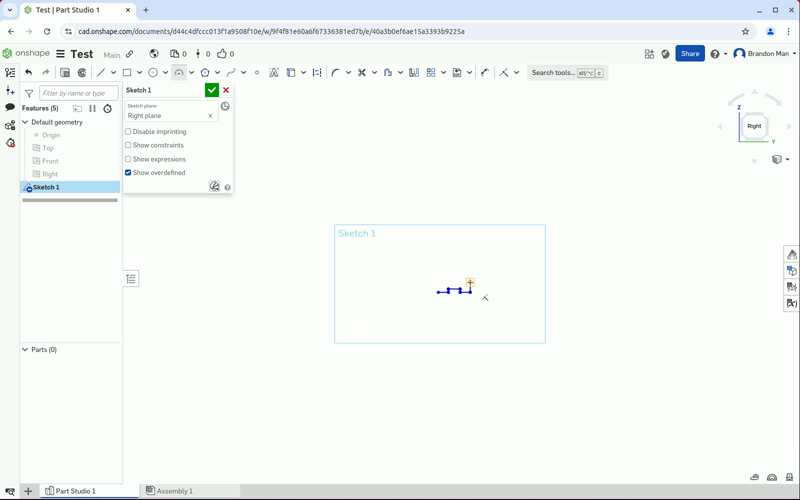
scroll(6)
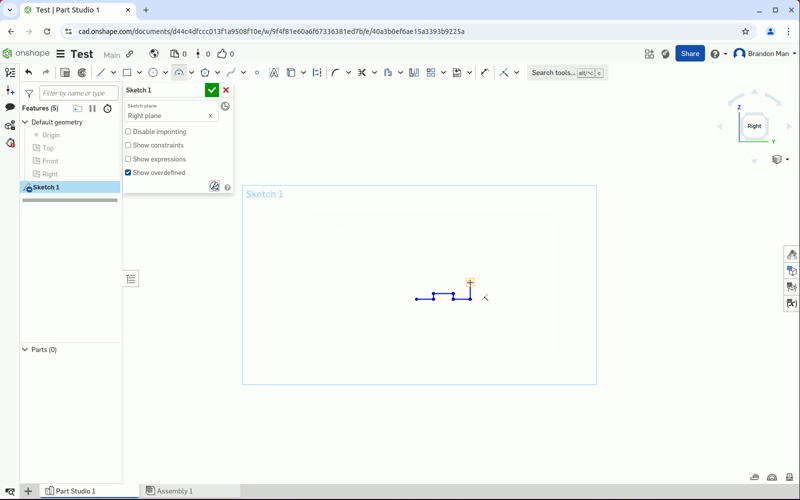
scroll(6)
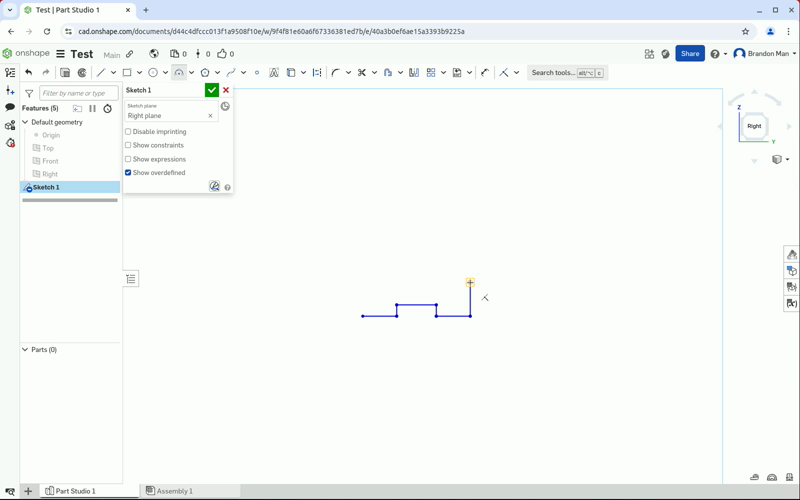
click(470, 282)
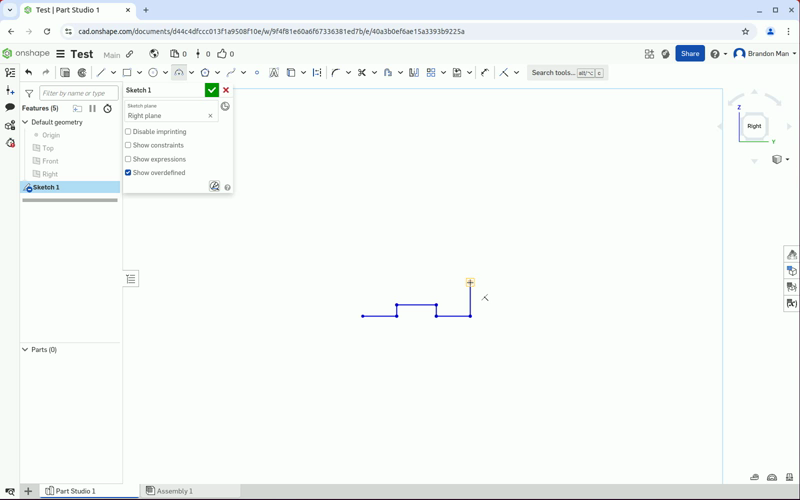
scroll(-6)
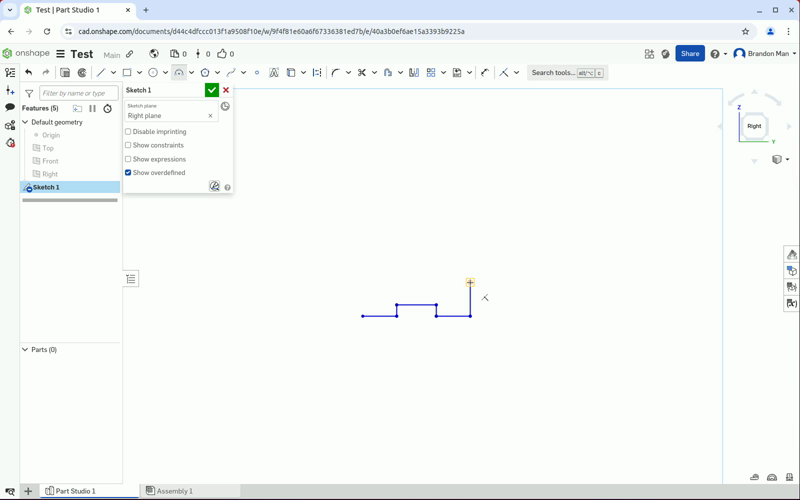
scroll(-6)
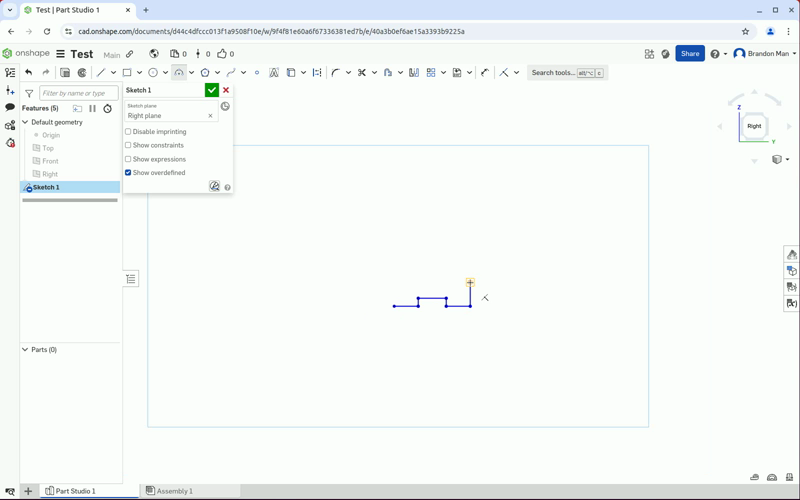
scroll(-6)
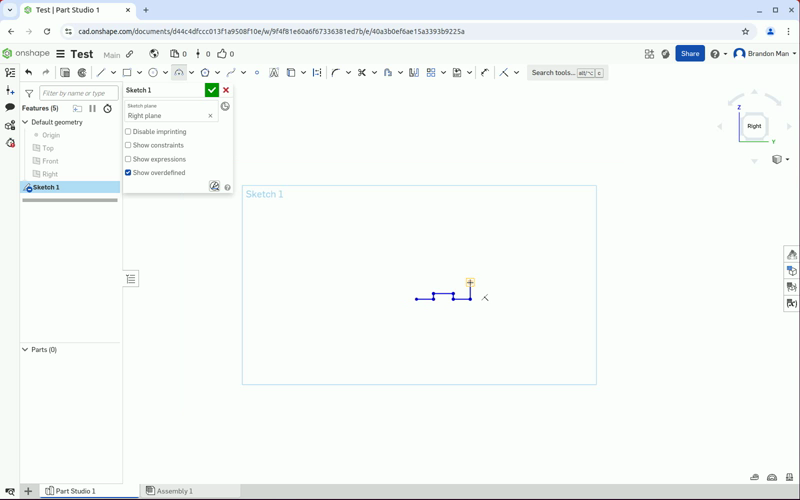
scroll(-6)
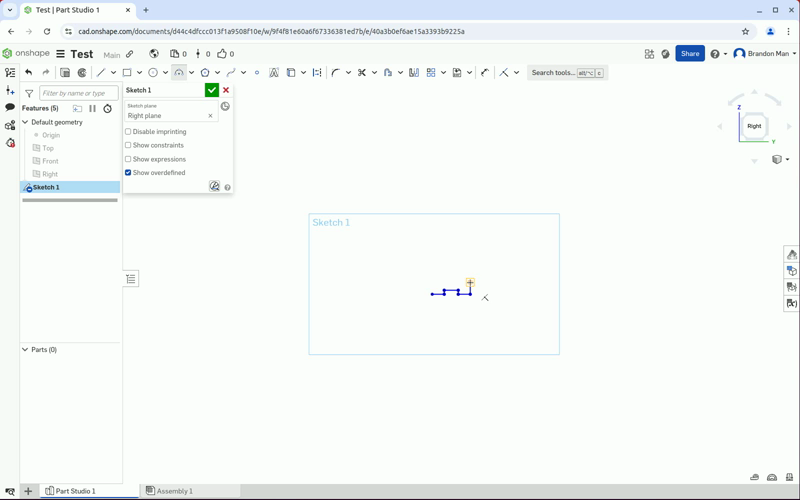
scroll(-6)
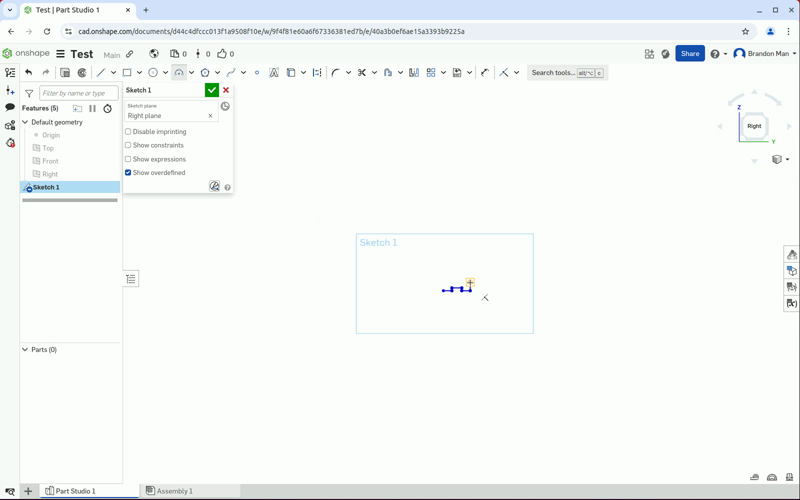
scroll(-6)
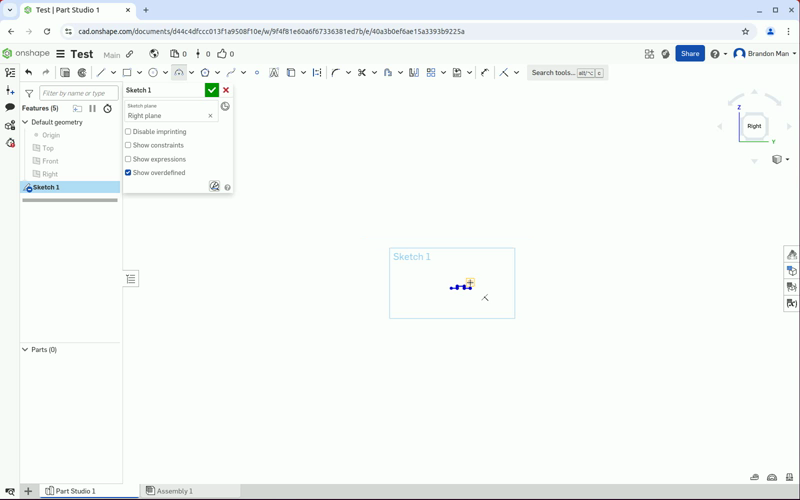
scroll(-6)
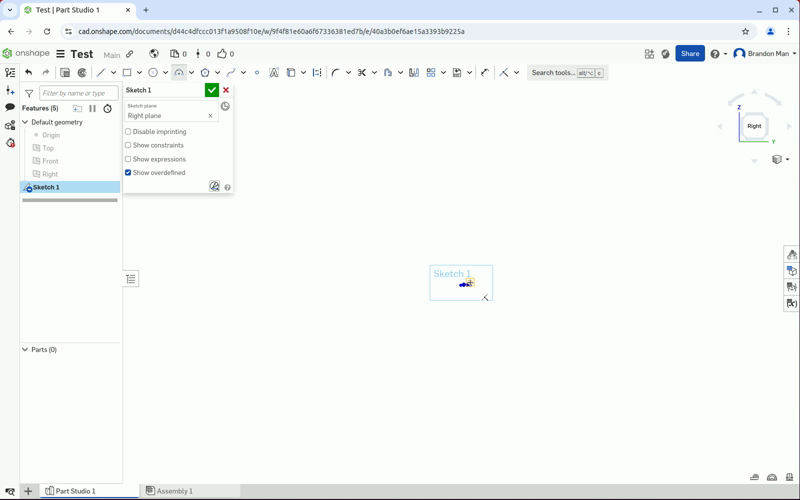
key_down(shift)
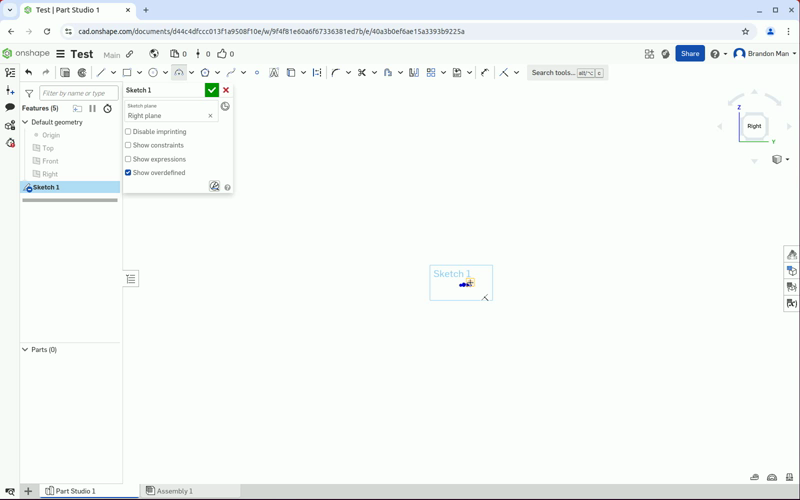
mouse_move(460, 282)
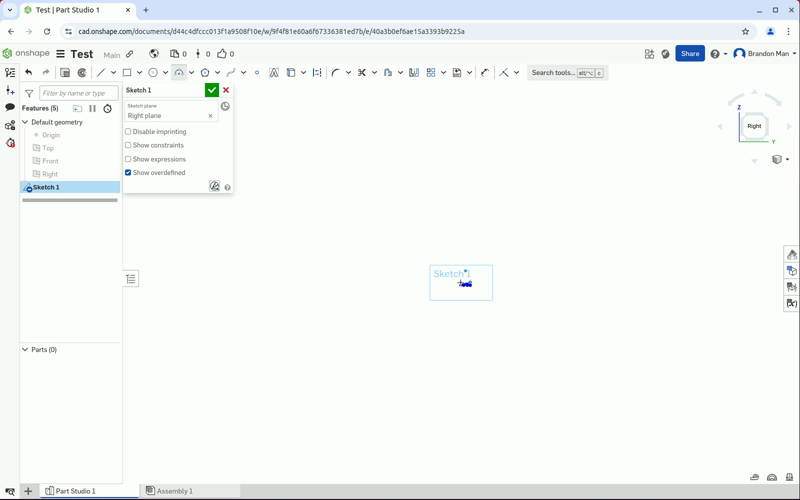
scroll(6)
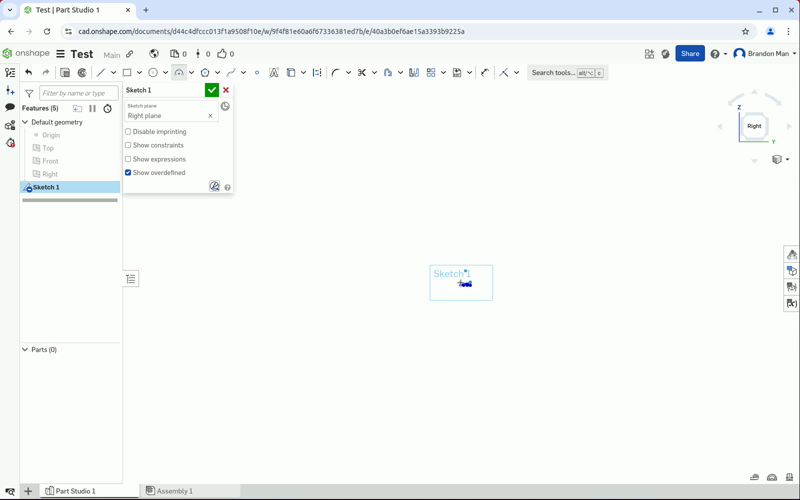
scroll(6)
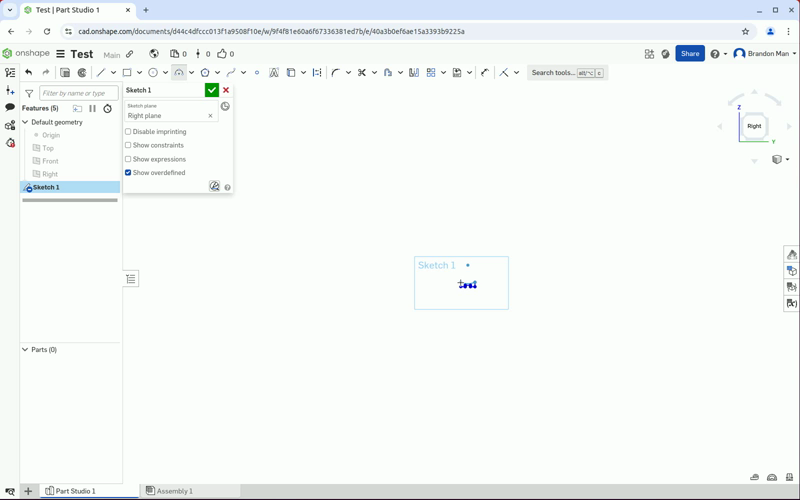
scroll(6)
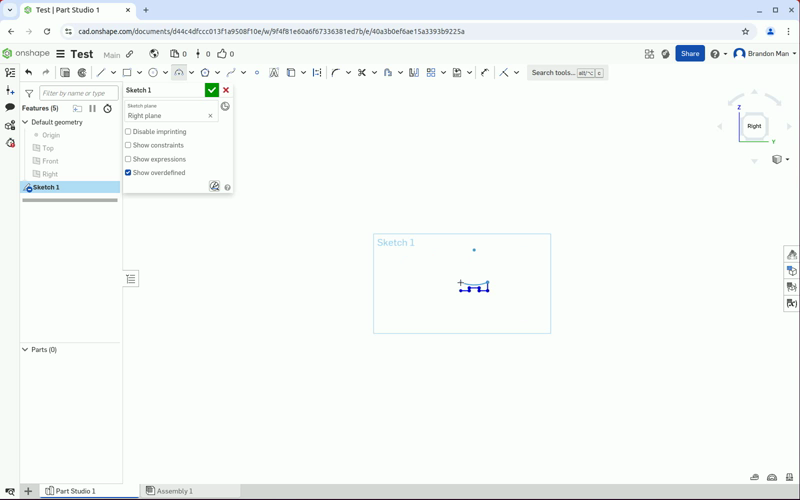
scroll(6)
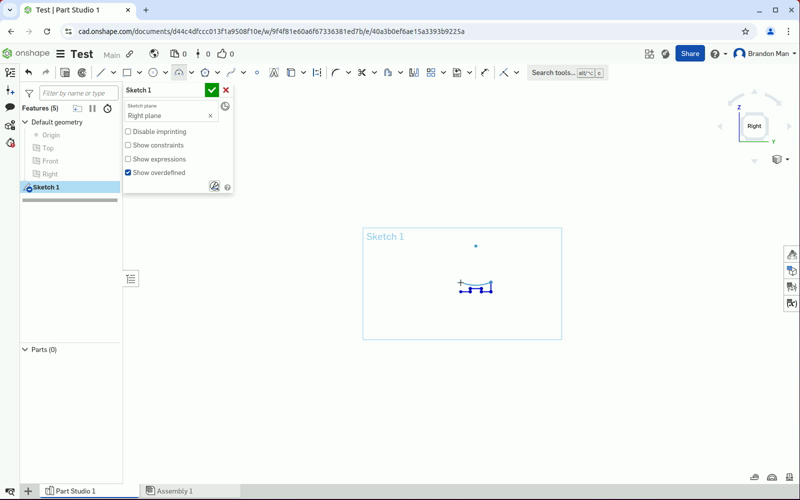
scroll(6)
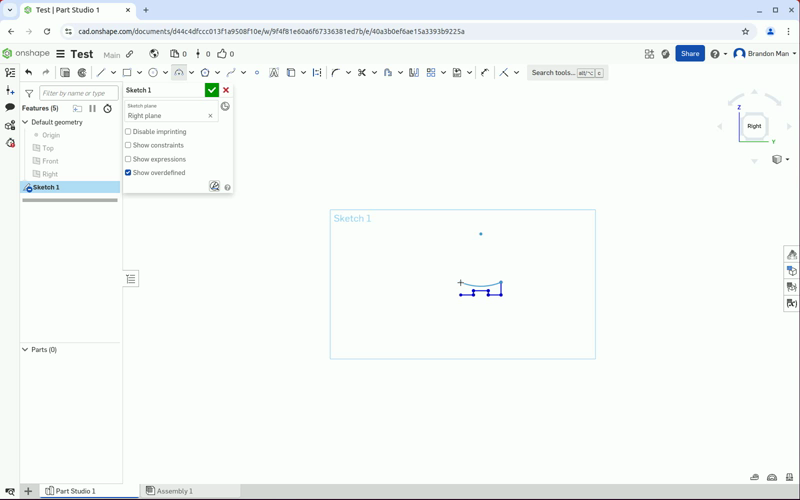
scroll(6)
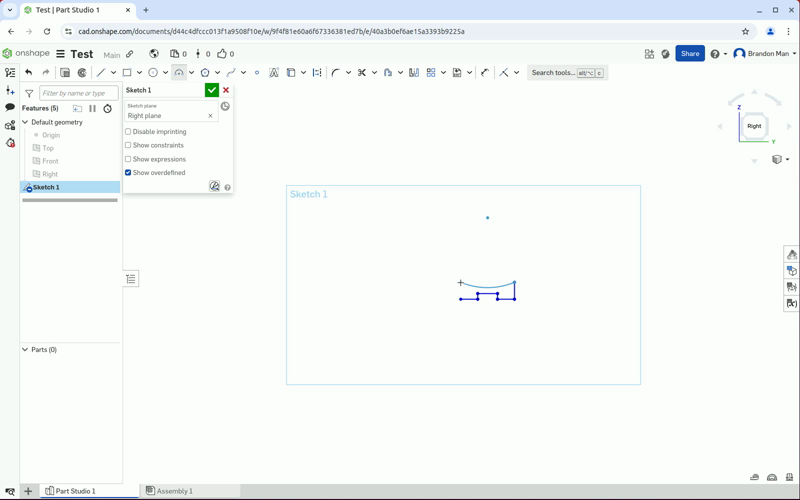
scroll(6)
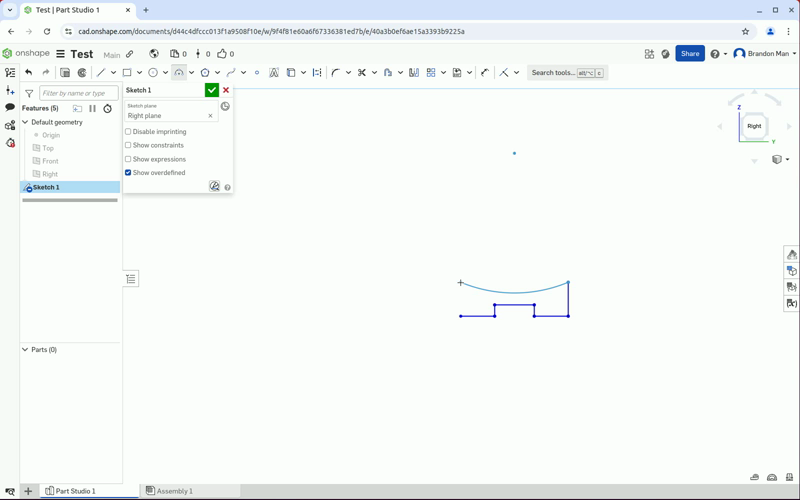
click(460, 282)
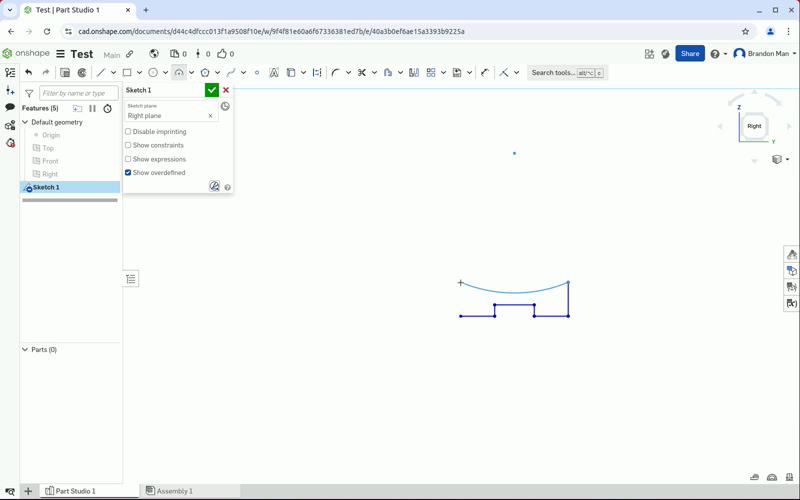
scroll(-6)
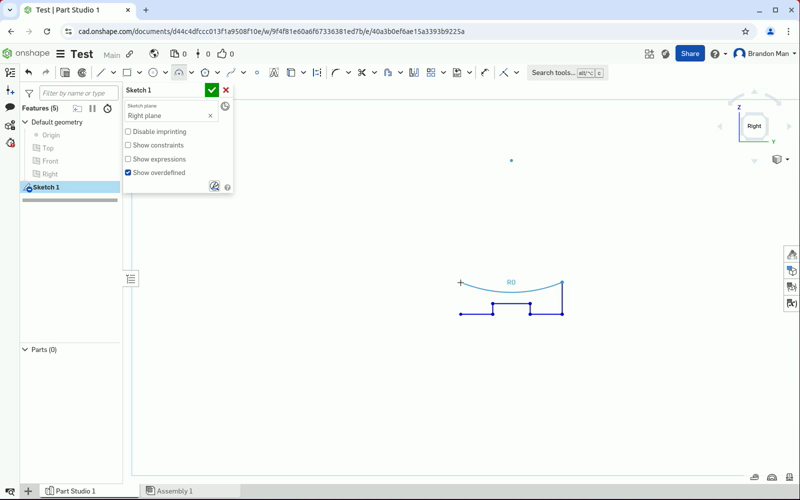
scroll(-6)
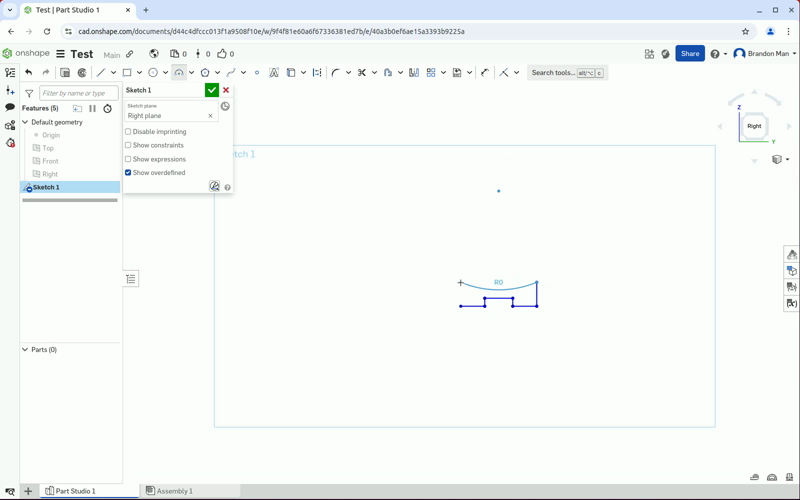
scroll(-6)
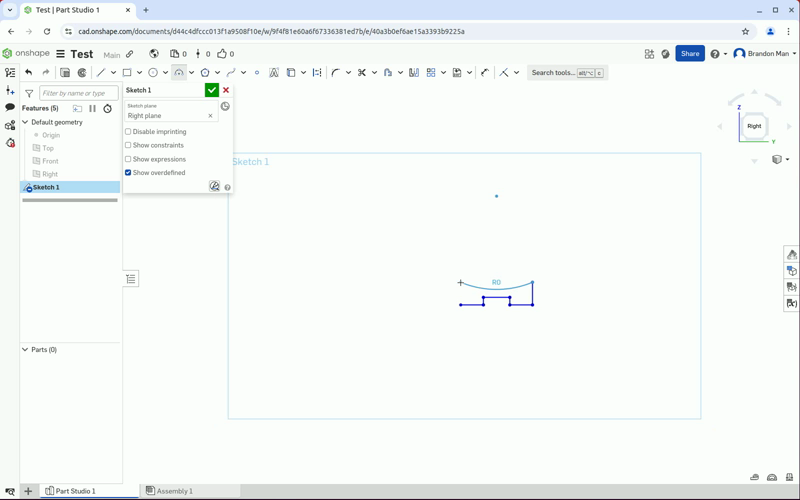
scroll(-6)
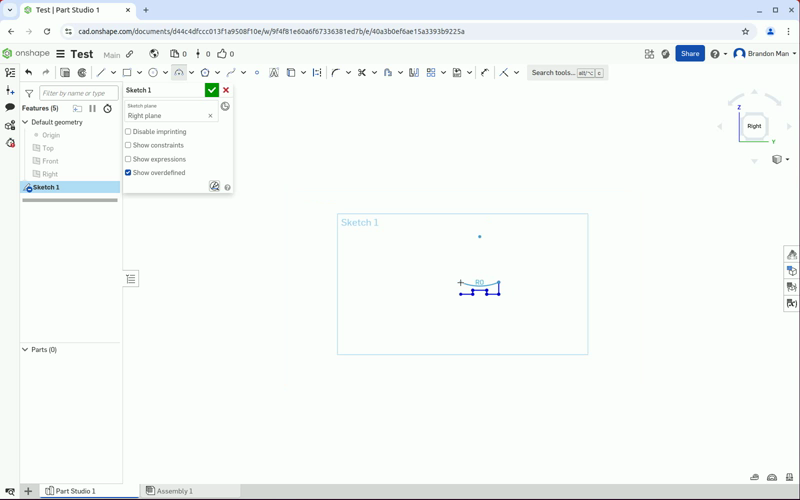
scroll(-6)
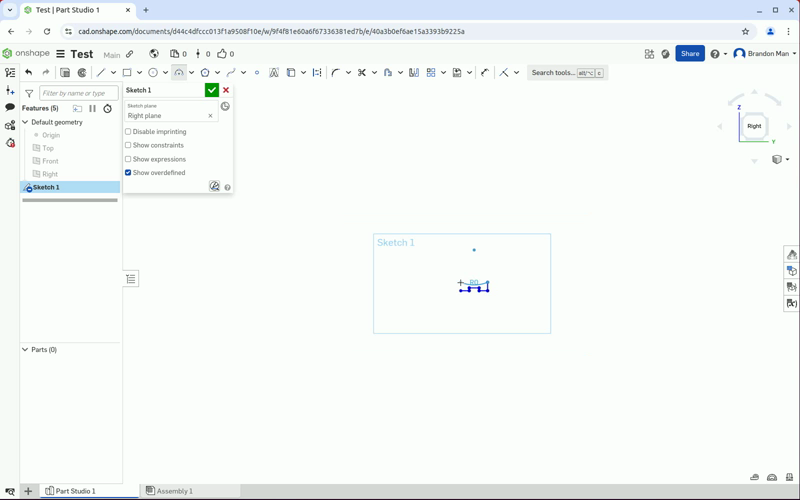
scroll(-6)
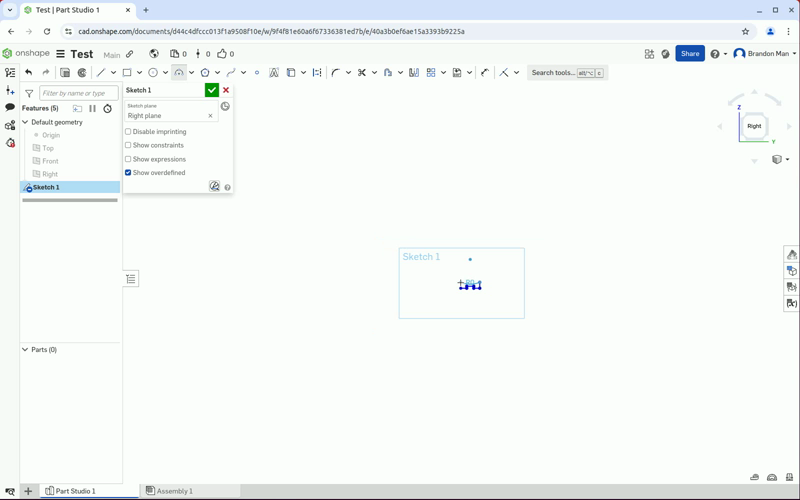
scroll(-6)
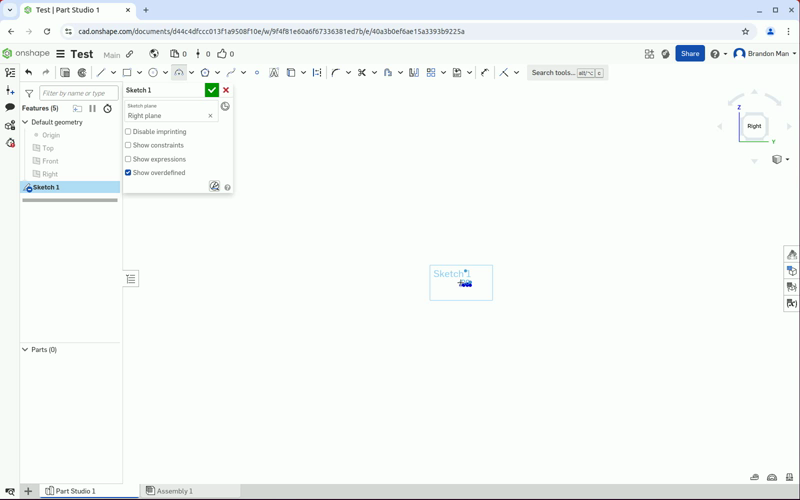
mouse_move(465, 277)
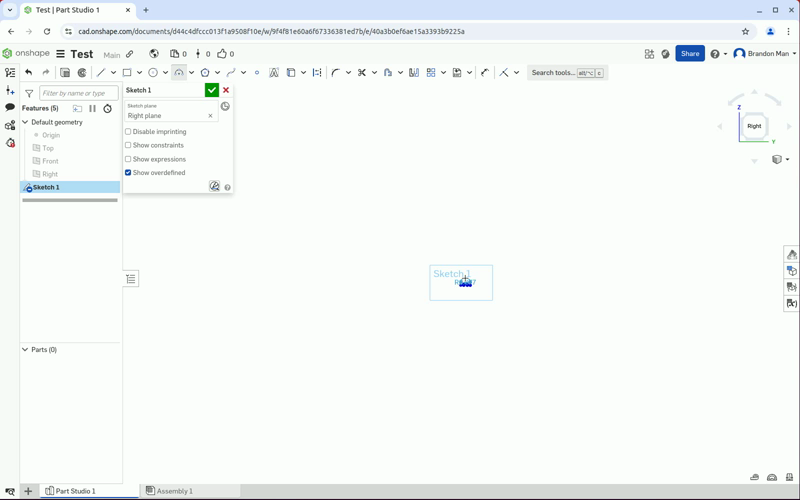
click(465, 277)
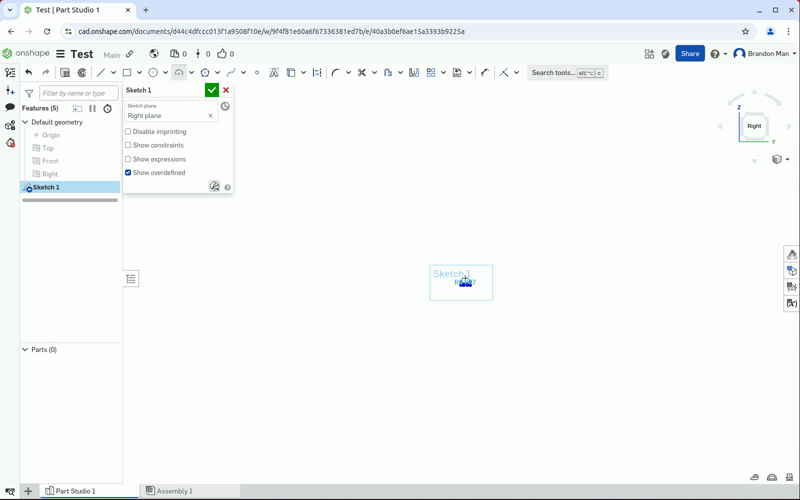
key_up(shift)
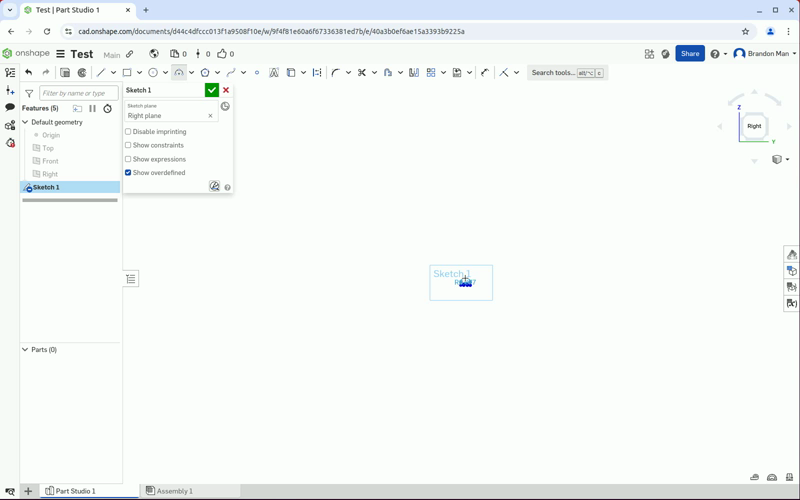
key(esc)
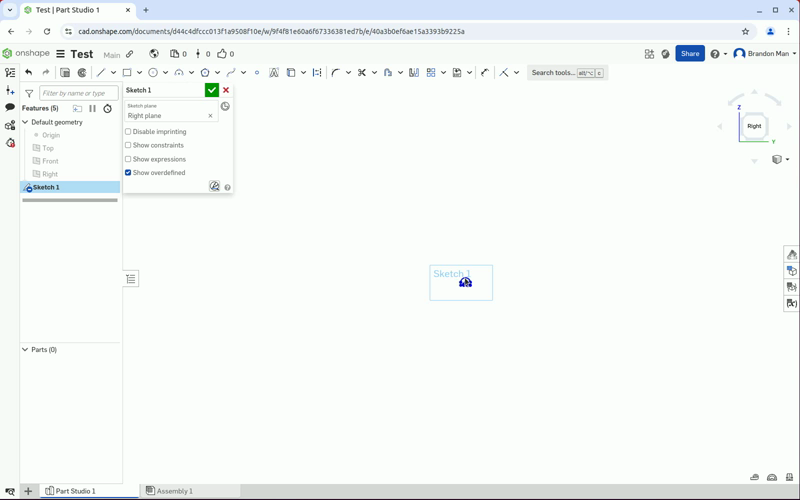
key(l)
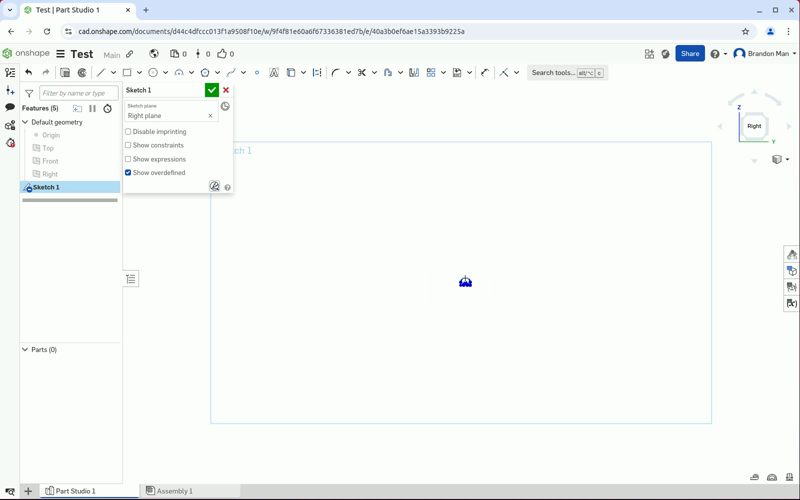
mouse_move(460, 282)
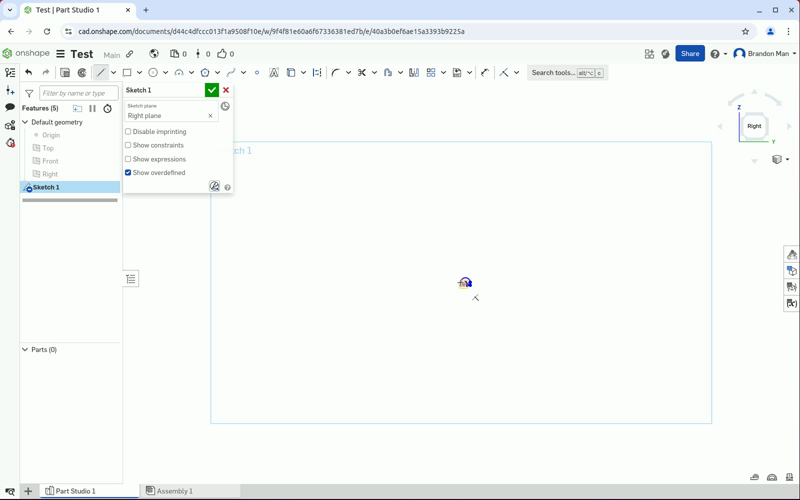
scroll(6)
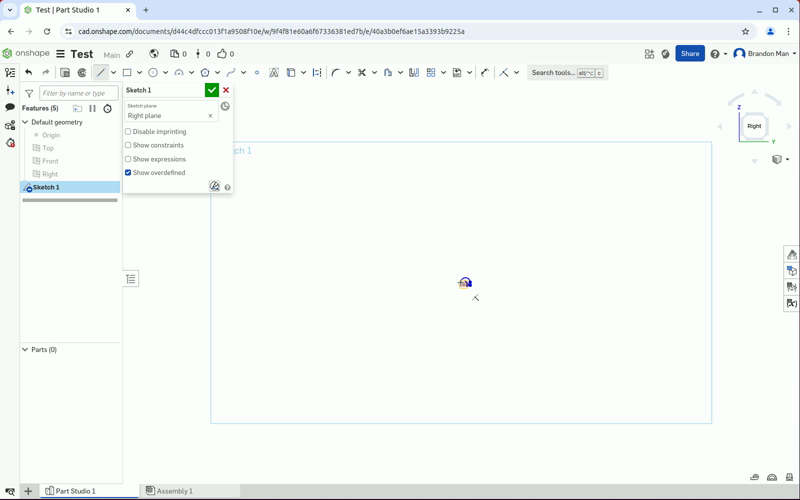
scroll(6)
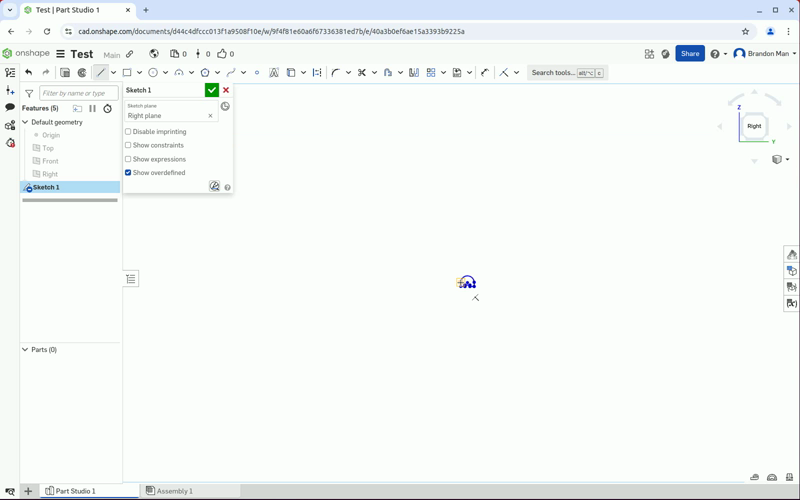
scroll(6)
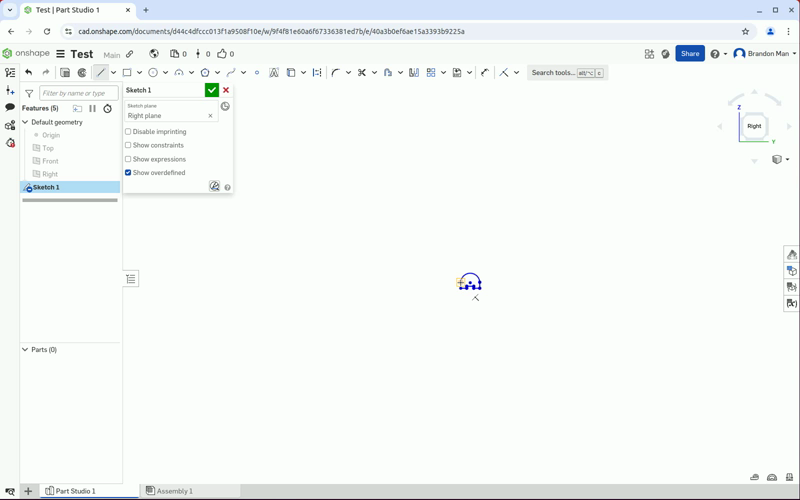
scroll(6)
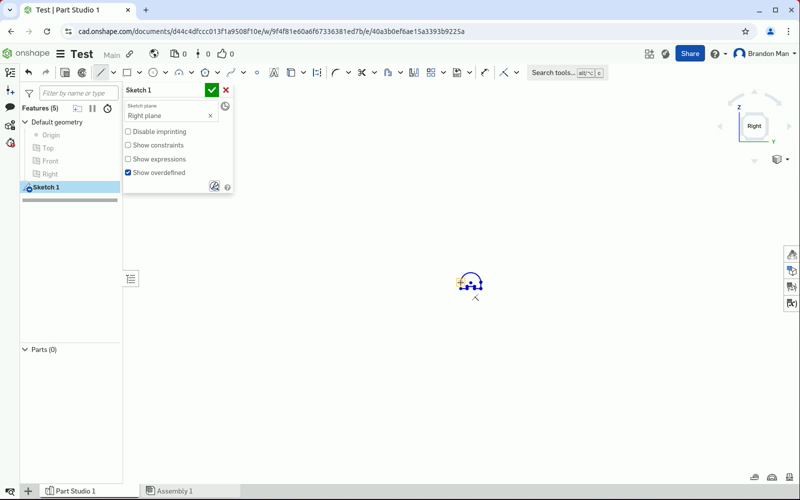
scroll(6)
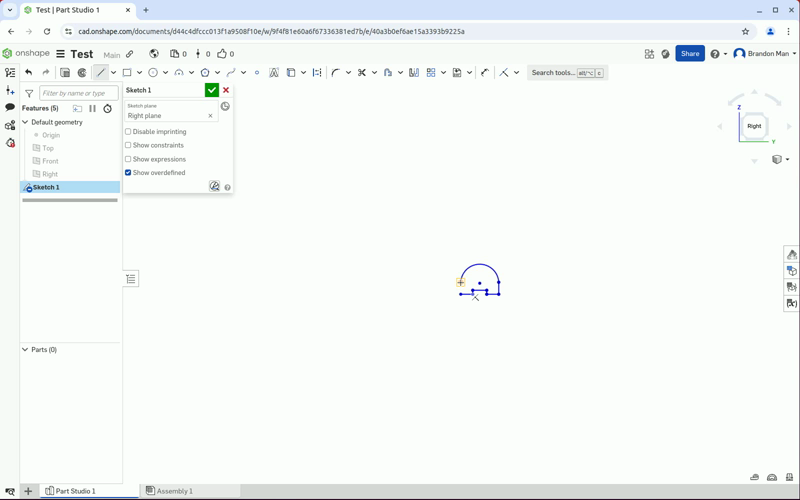
scroll(6)
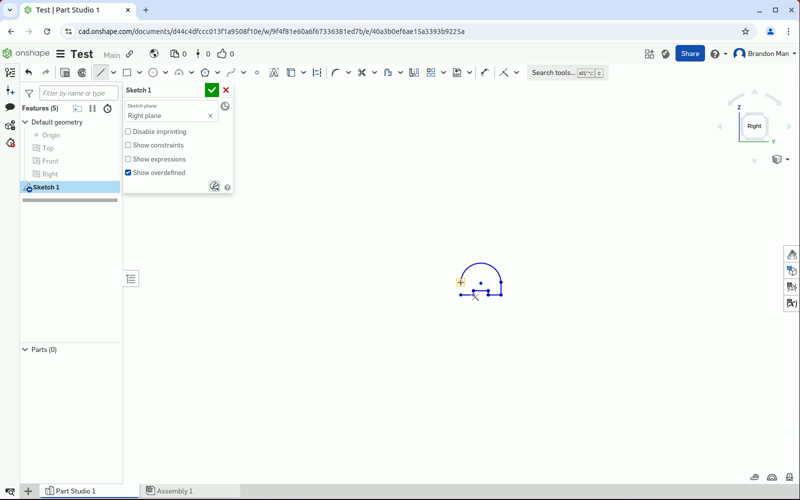
scroll(6)
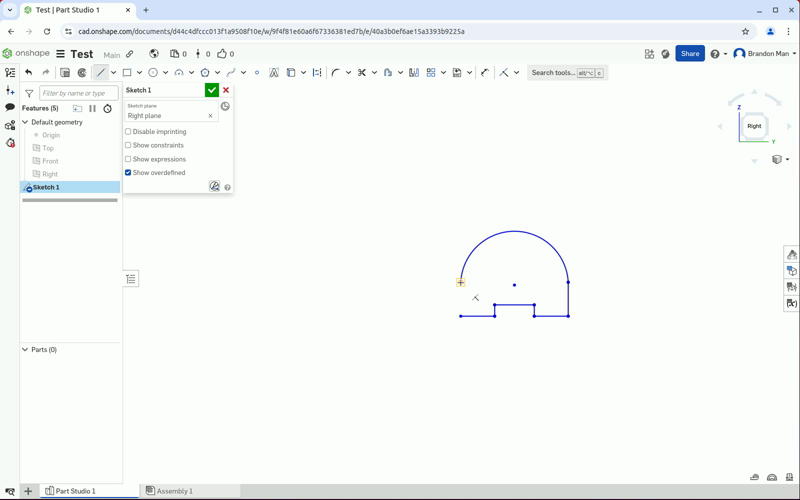
click(460, 282)
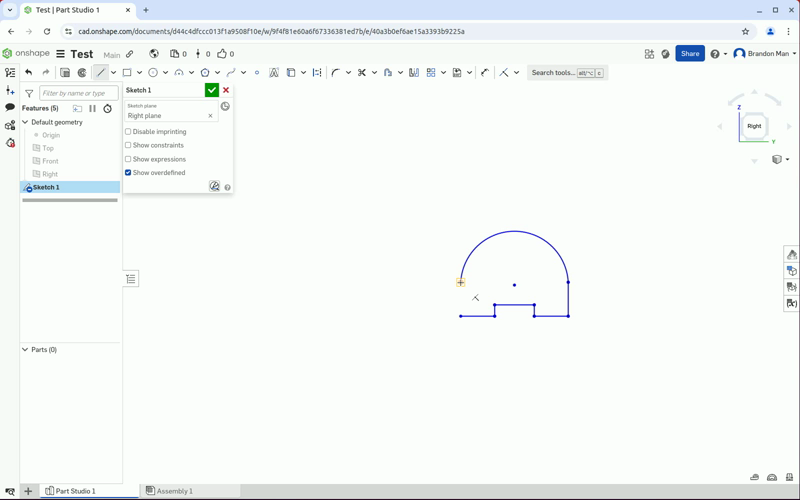
scroll(-6)
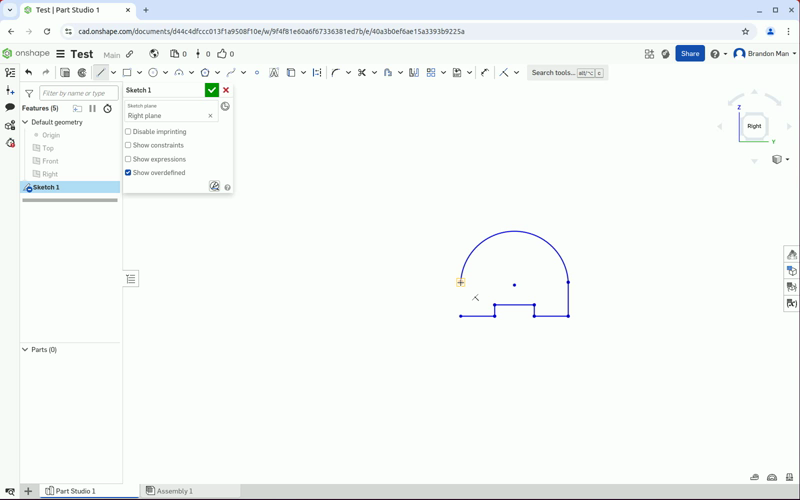
scroll(-6)
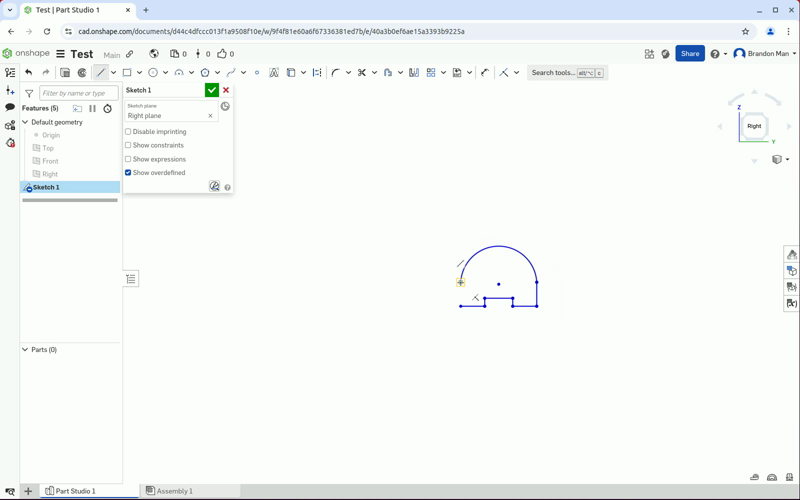
scroll(-6)
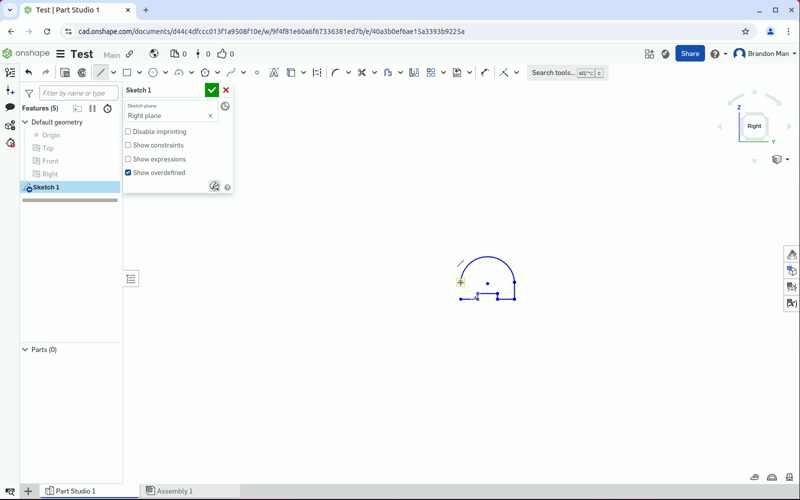
scroll(-6)
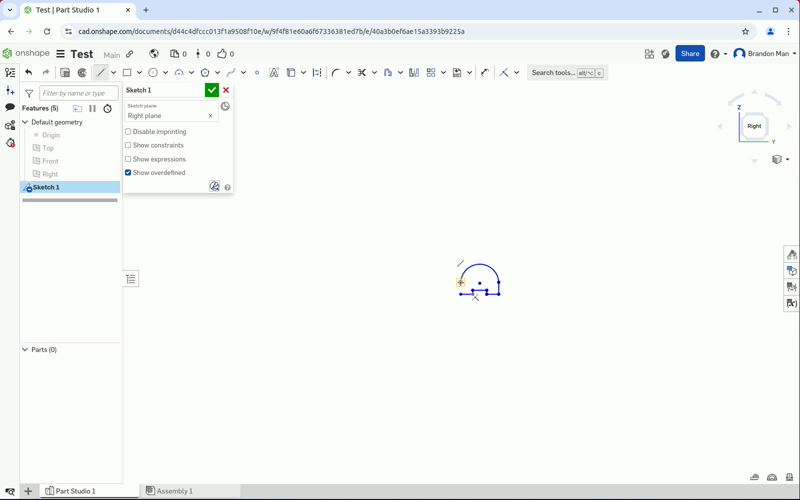
scroll(-6)
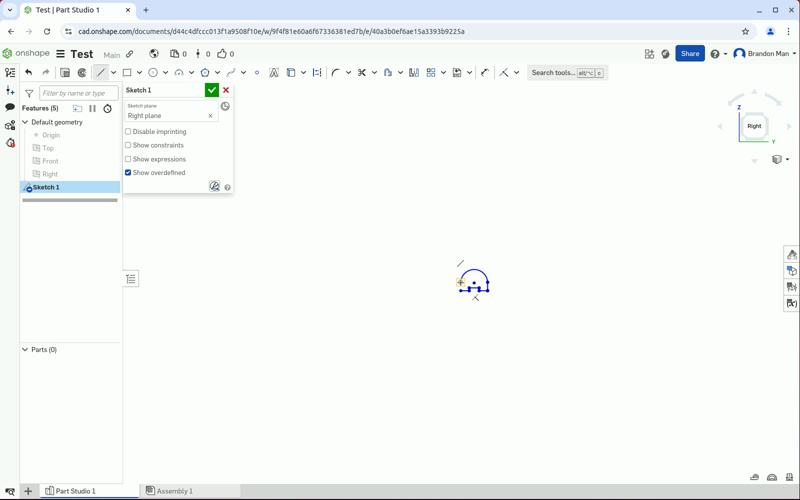
scroll(-6)
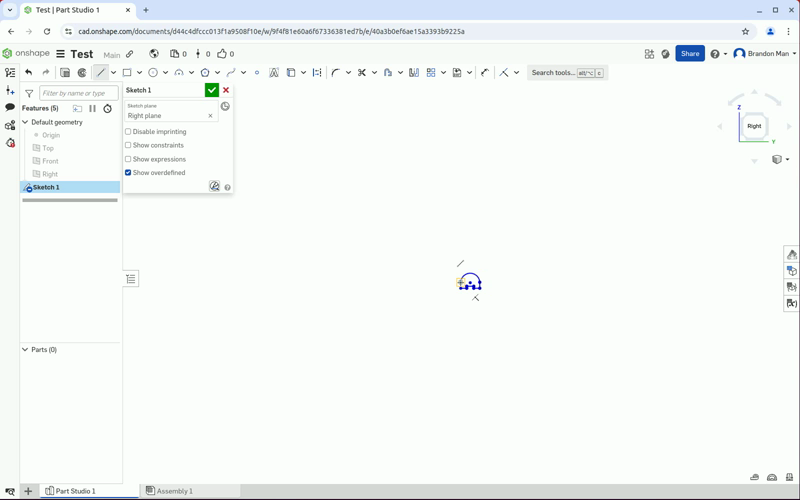
scroll(-6)
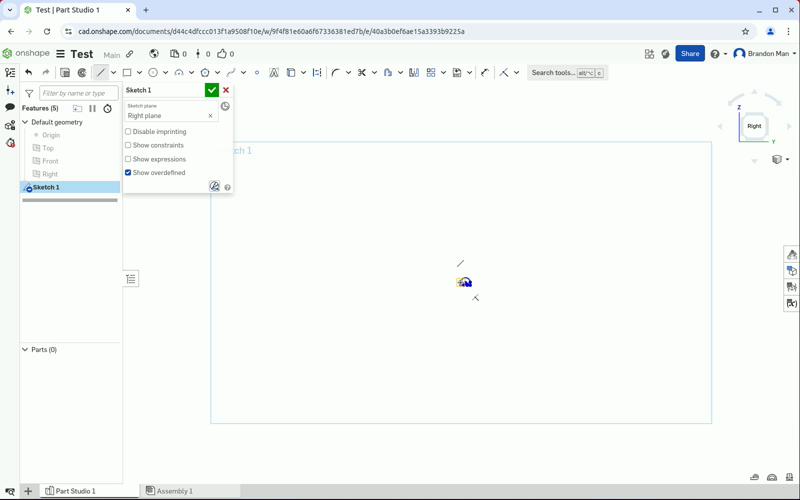
mouse_move(490, 282)
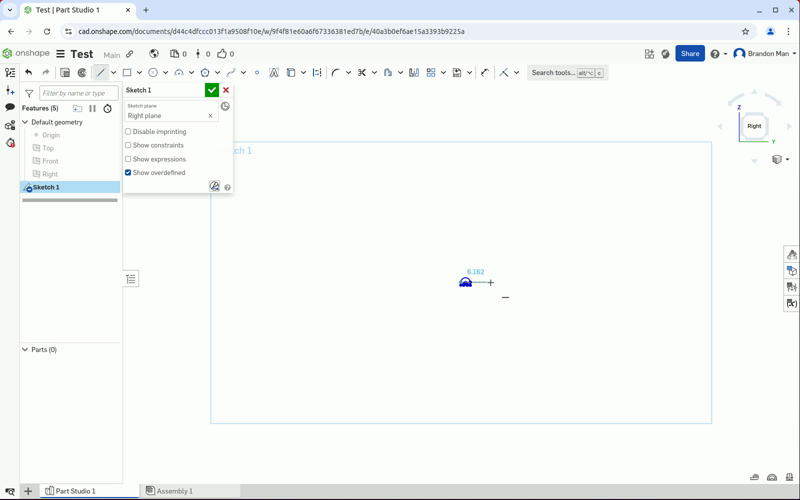
key_down(shift)
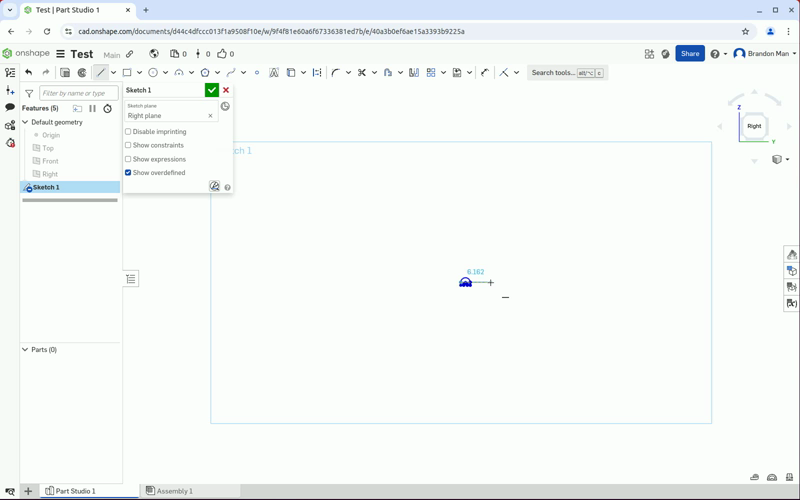
mouse_move(460, 285)
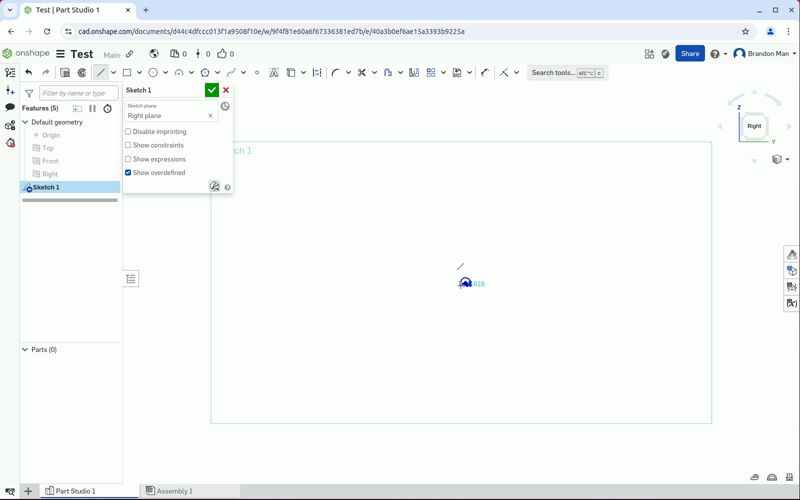
scroll(6)
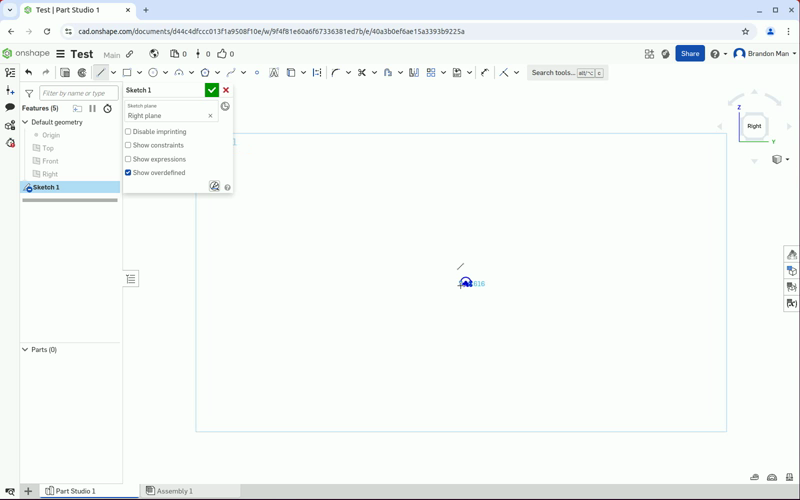
scroll(6)
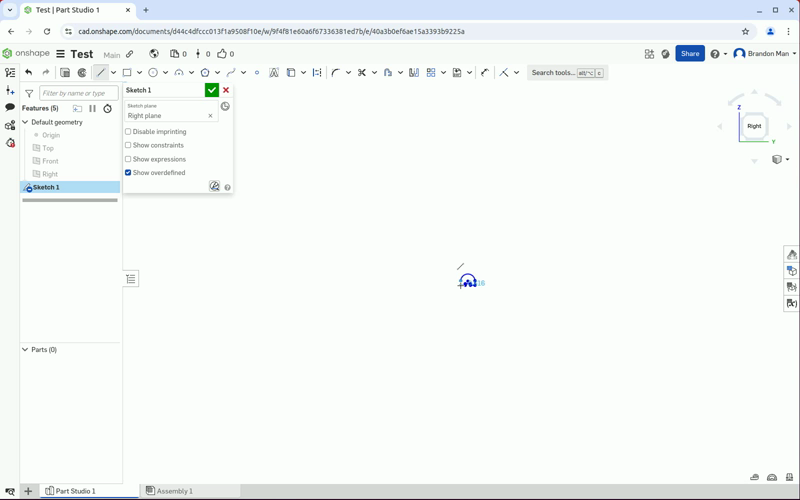
scroll(6)
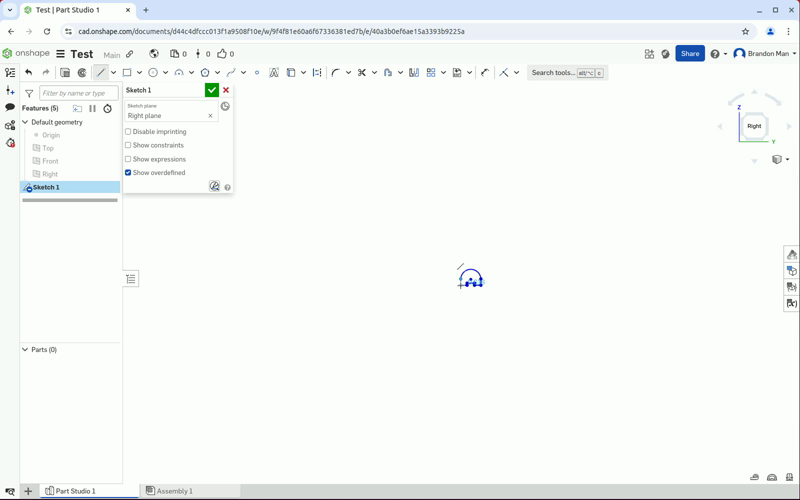
scroll(6)
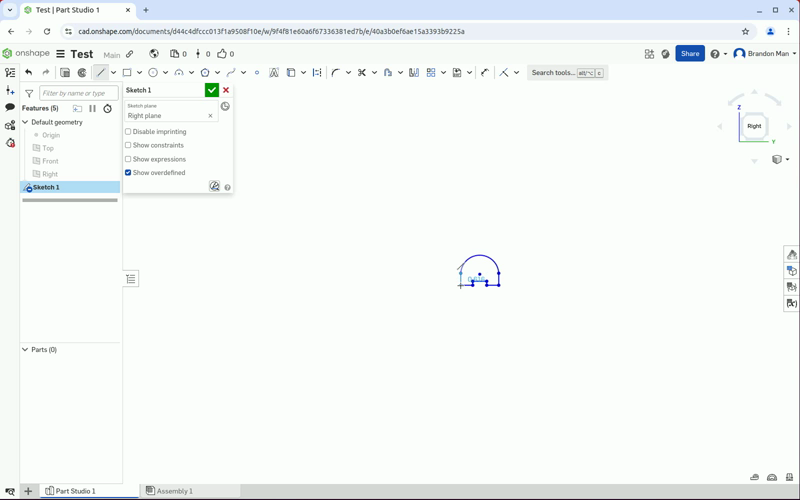
scroll(6)
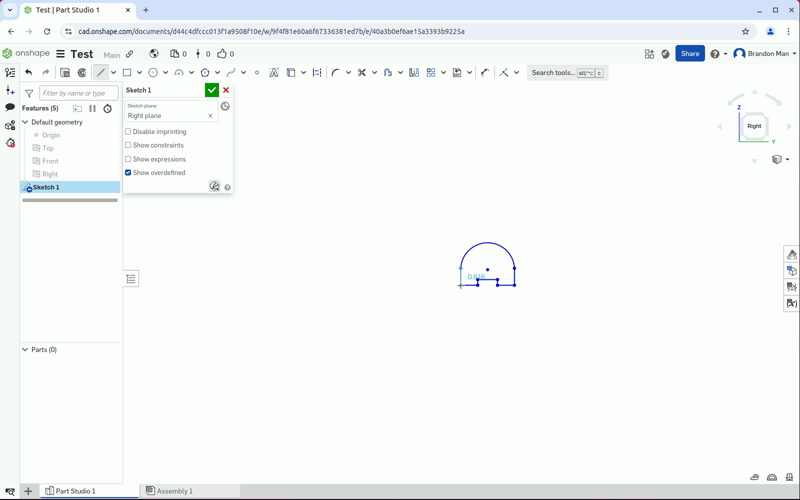
scroll(6)
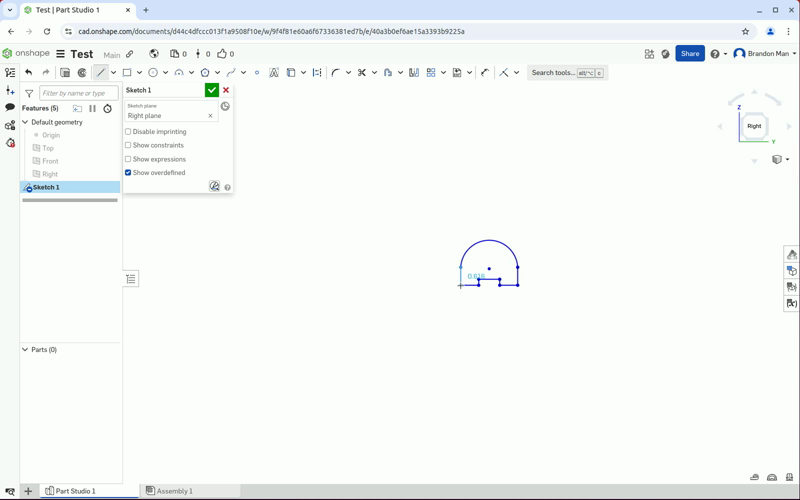
scroll(6)
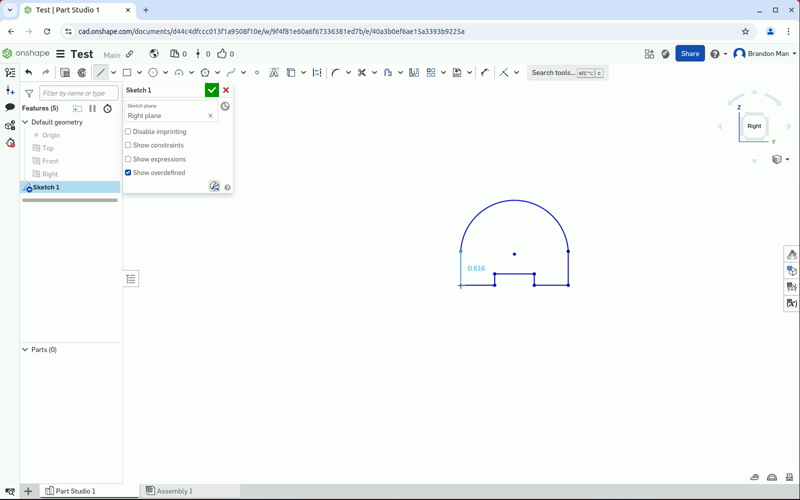
key_up(shift)
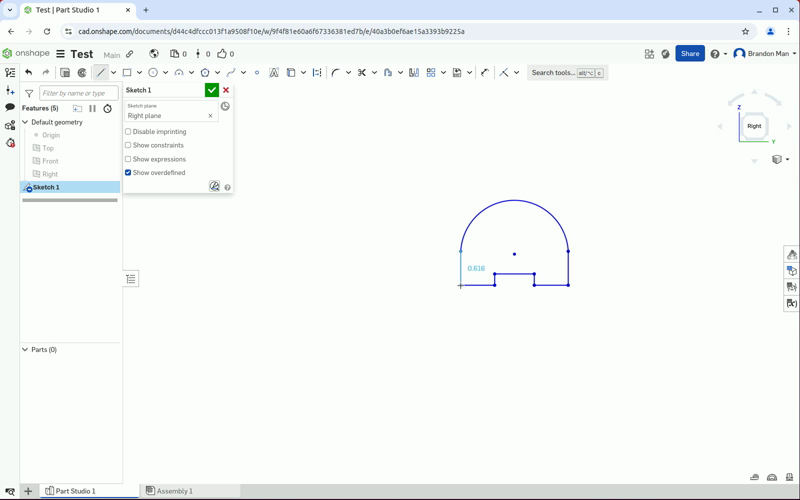
click(460, 285)
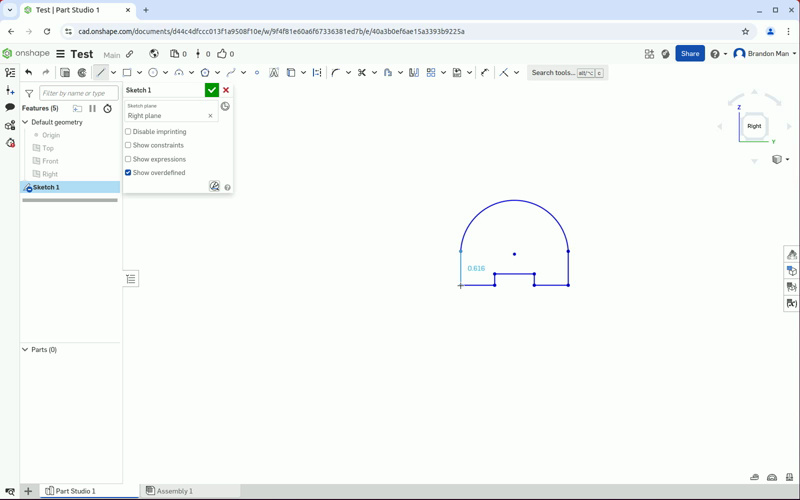
scroll(-6)
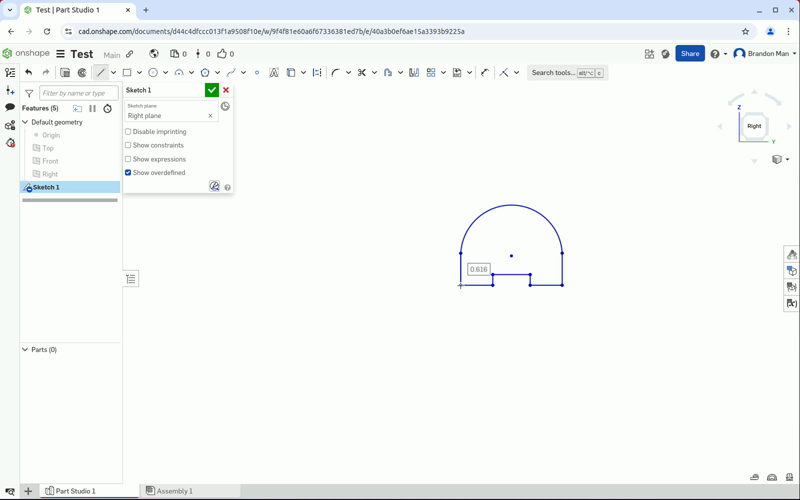
scroll(-6)
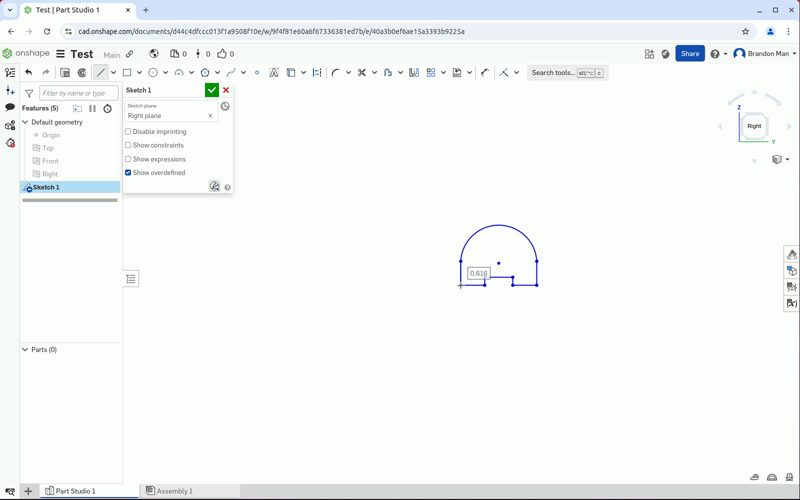
scroll(-6)
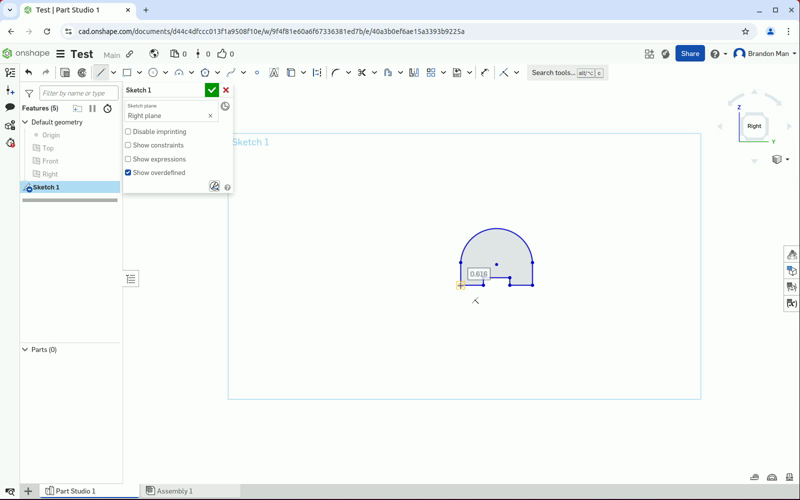
scroll(-6)
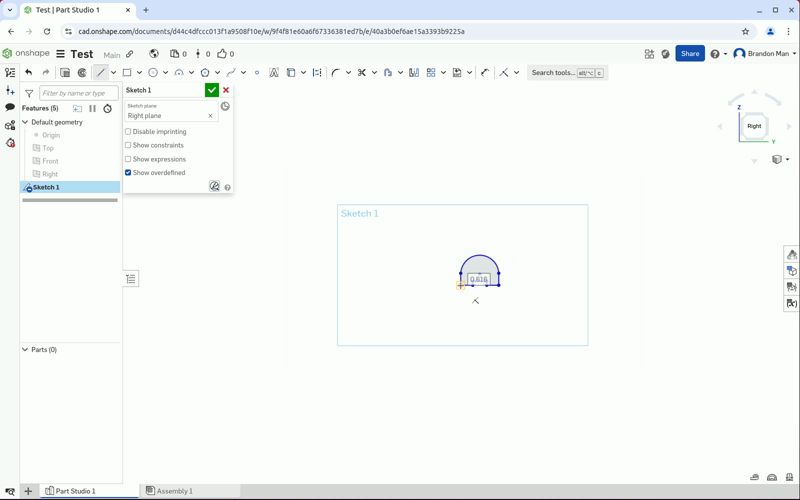
scroll(-6)
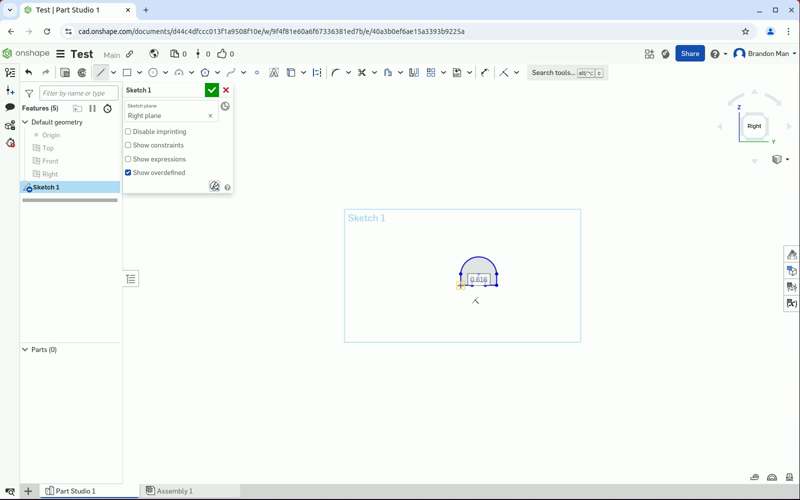
scroll(-6)
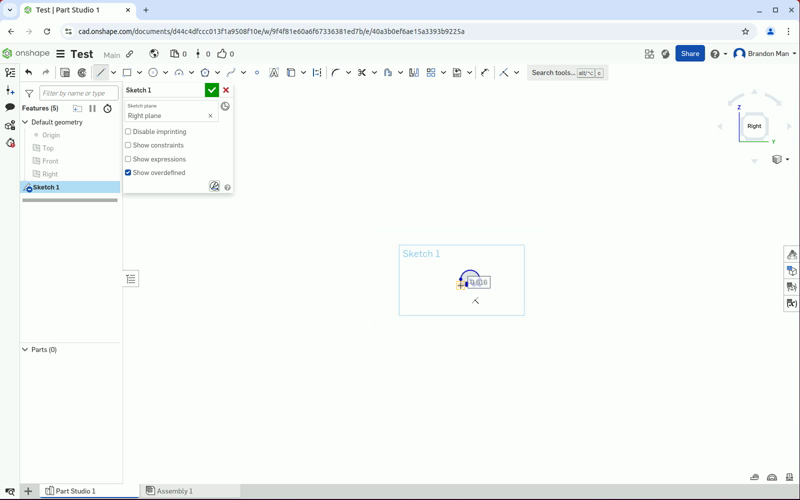
scroll(-6)
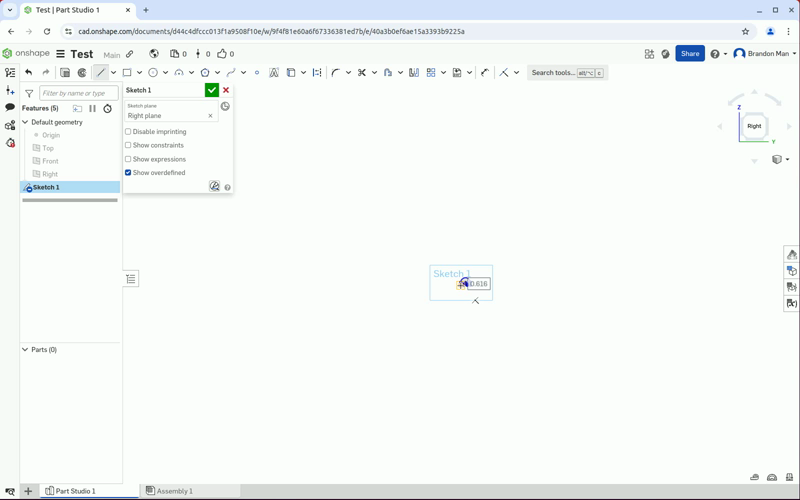
key(esc)
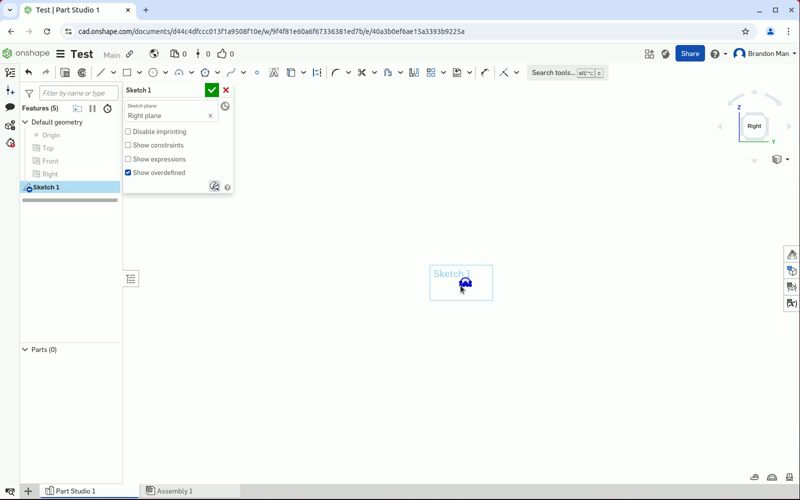
mouse_move(468, 279)
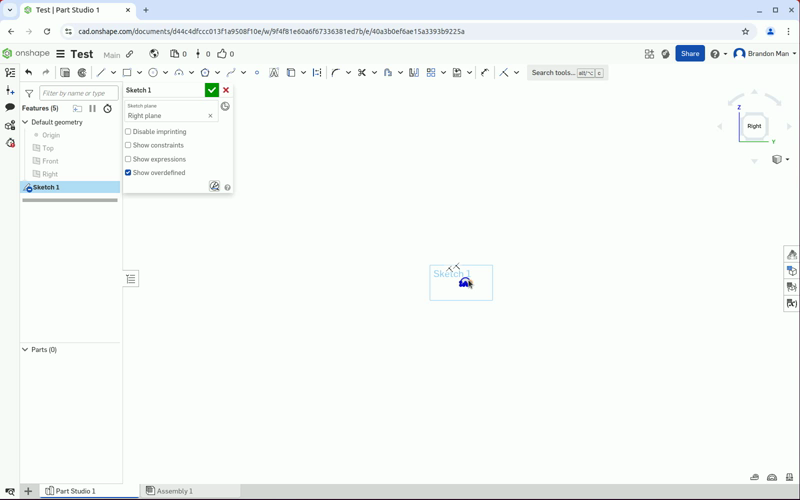
scroll(6)
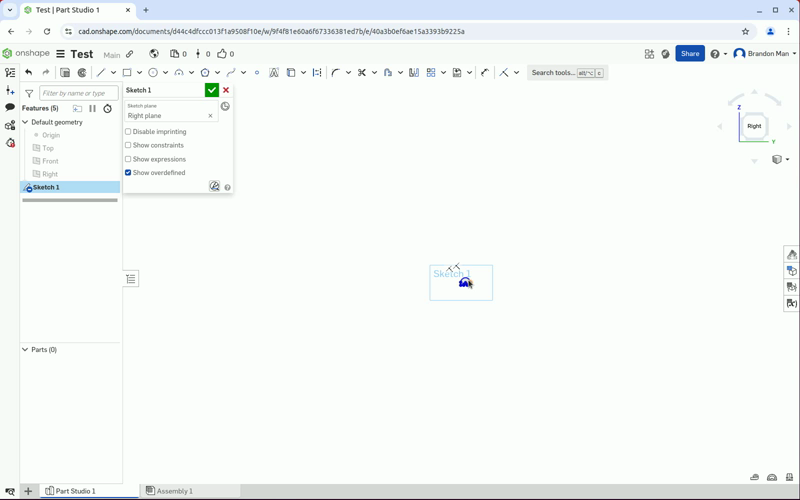
scroll(6)
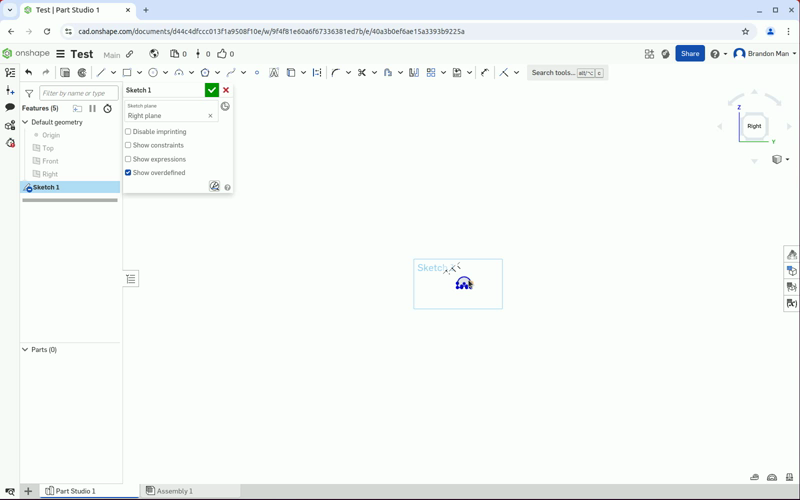
scroll(6)
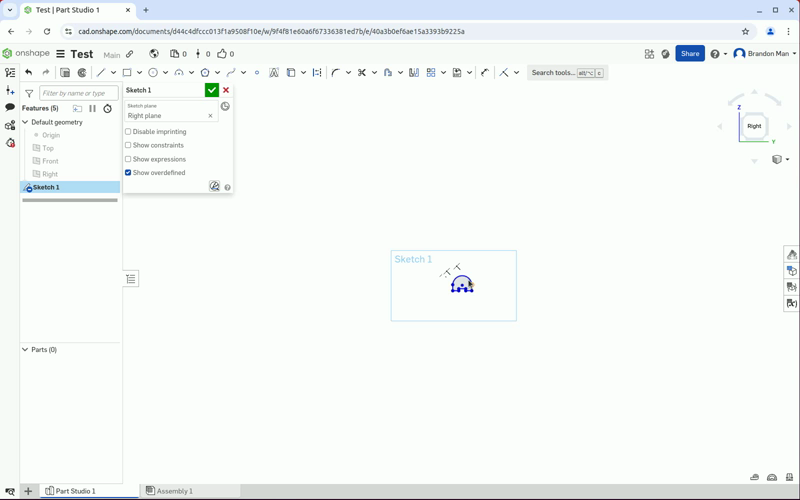
scroll(6)
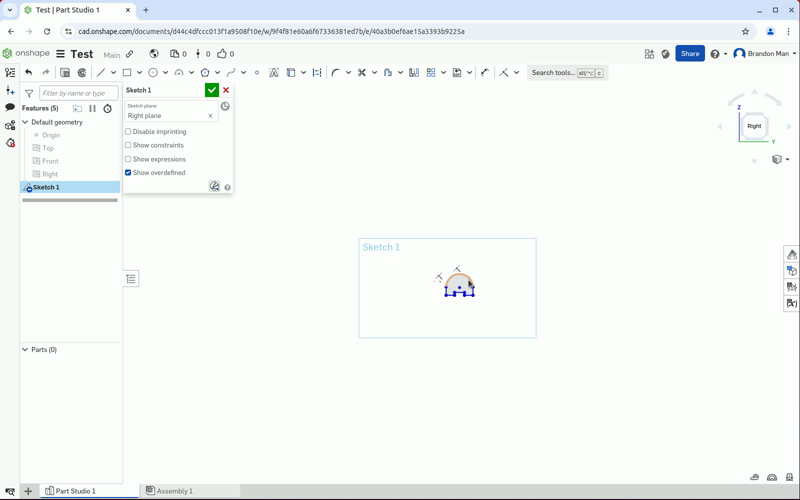
scroll(6)
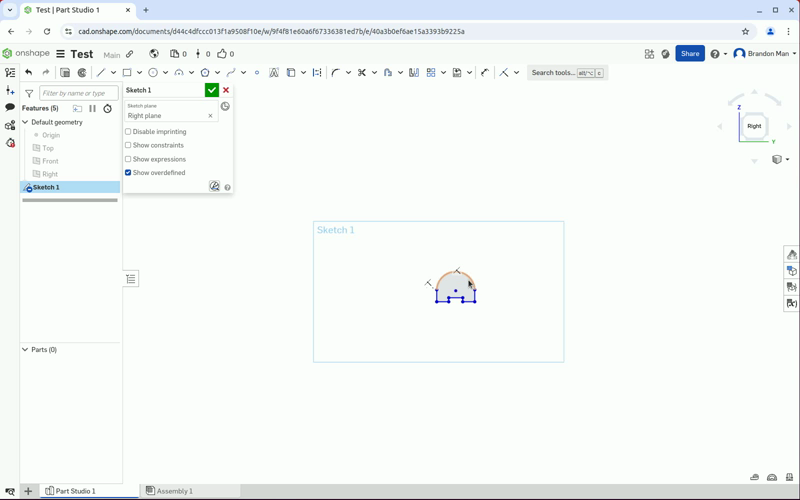
scroll(6)
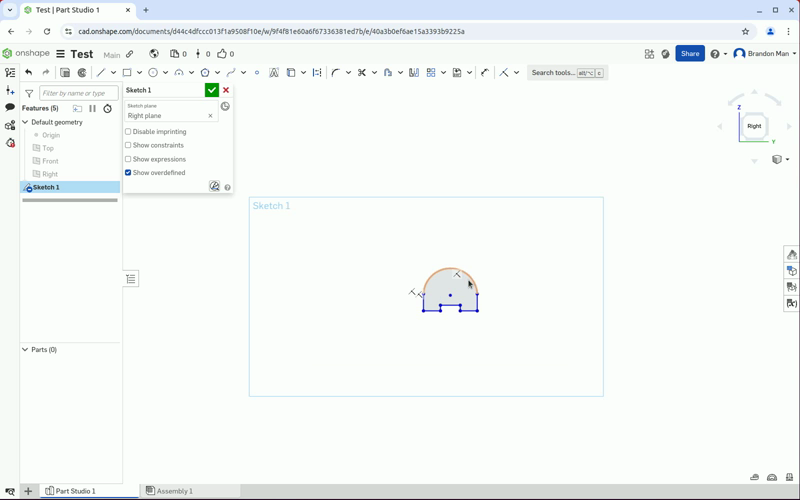
scroll(6)
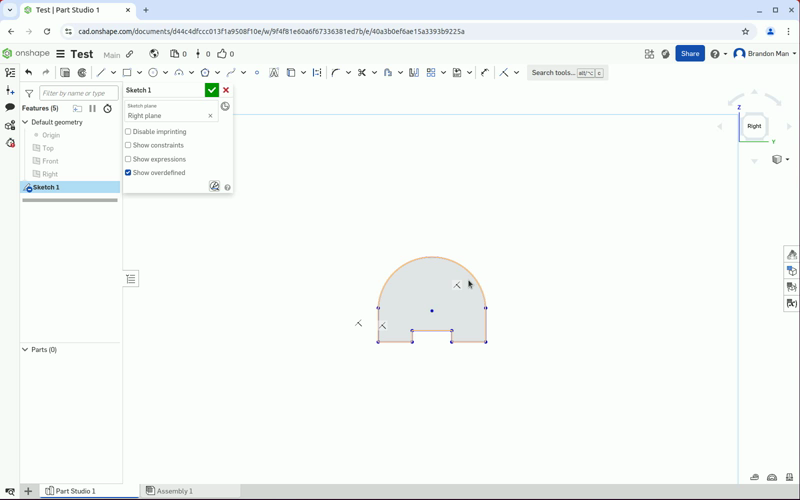
click(468, 279)
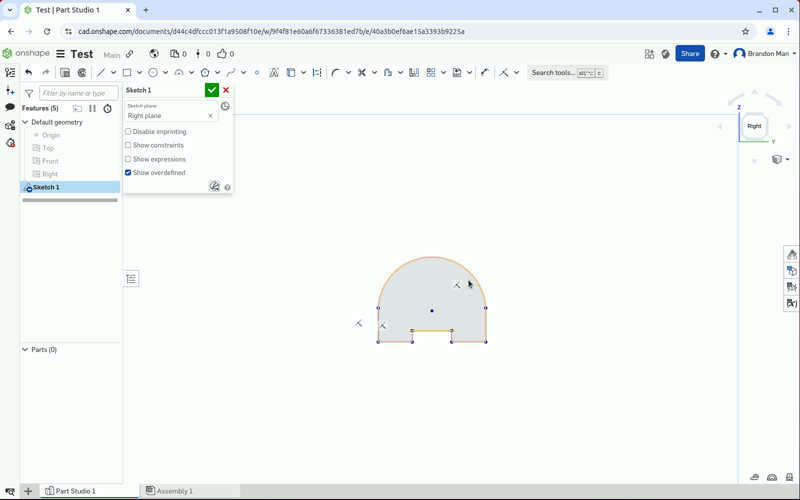
scroll(-6)
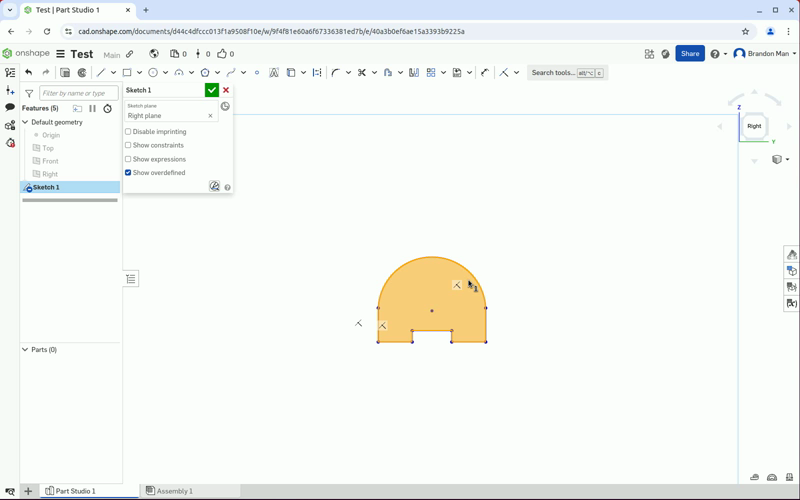
scroll(-6)
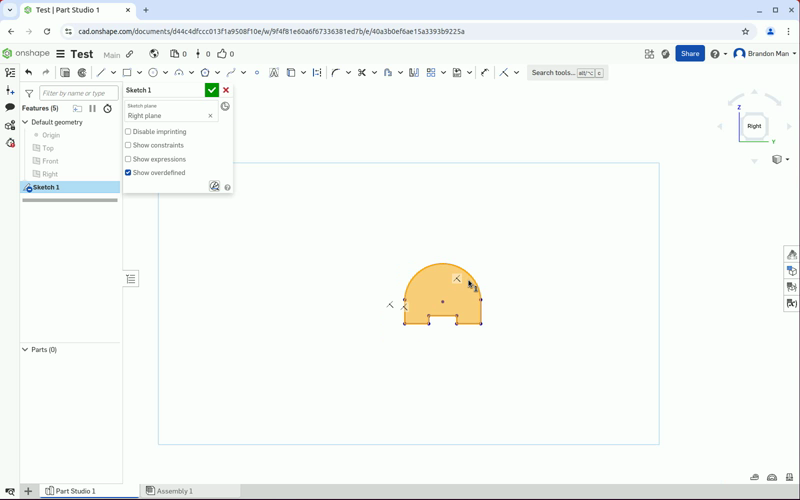
scroll(-6)
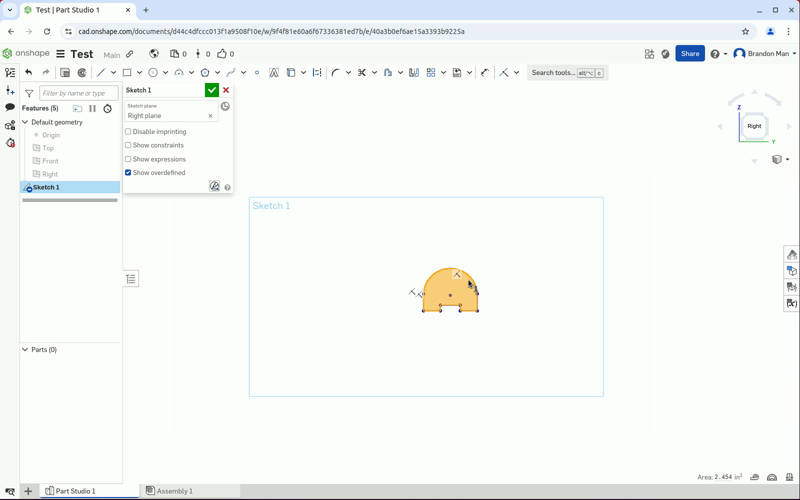
scroll(-6)
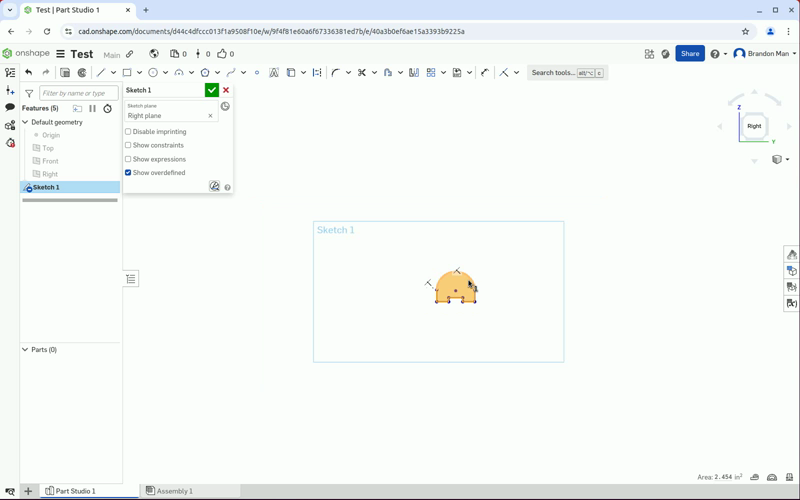
scroll(-6)
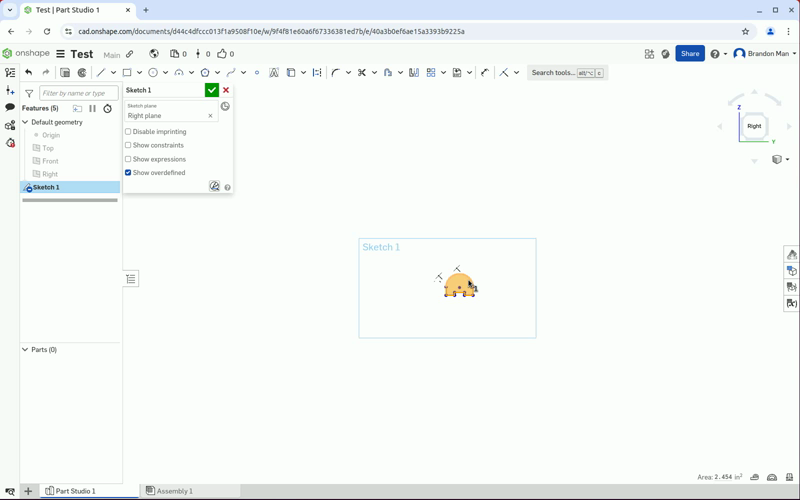
scroll(-6)
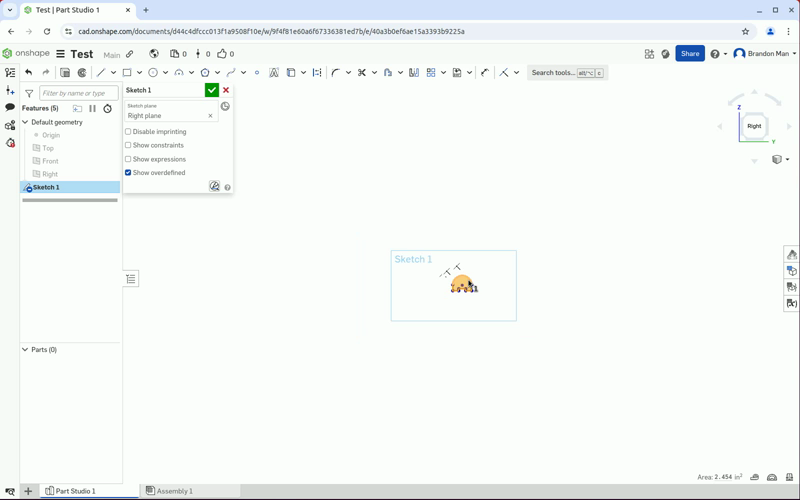
scroll(-6)
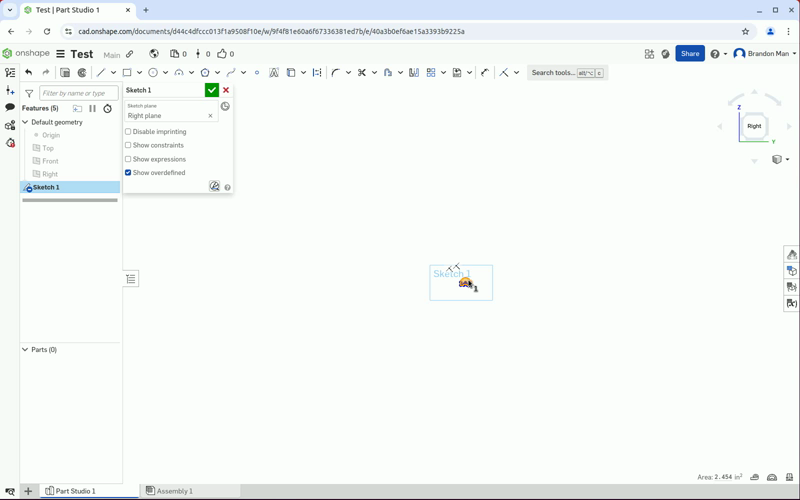
mouse_move(73, 352)
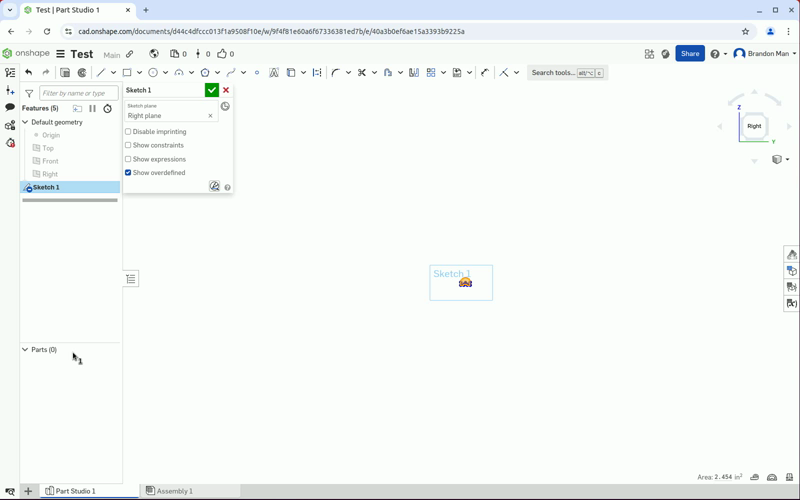
key(shift+y)
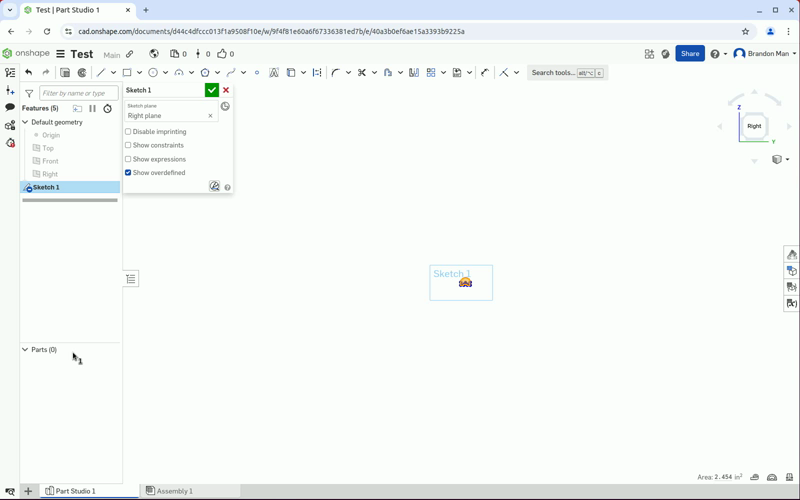
key(shift+e)
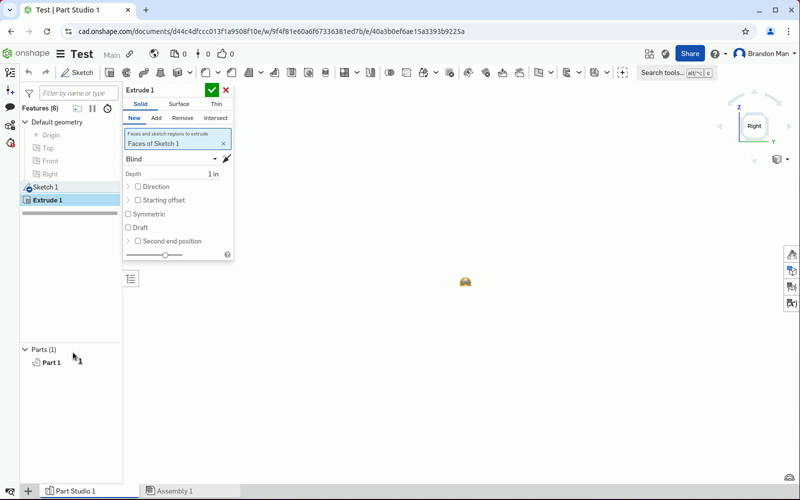
mouse_move(143, 106)
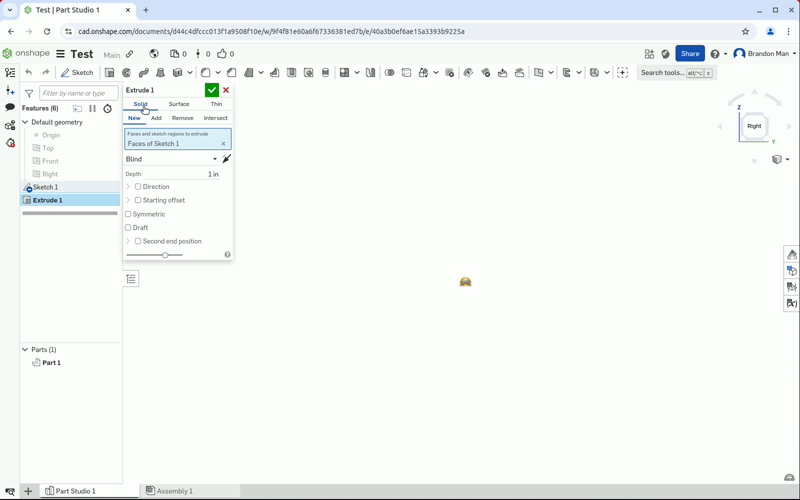
click(143, 106)
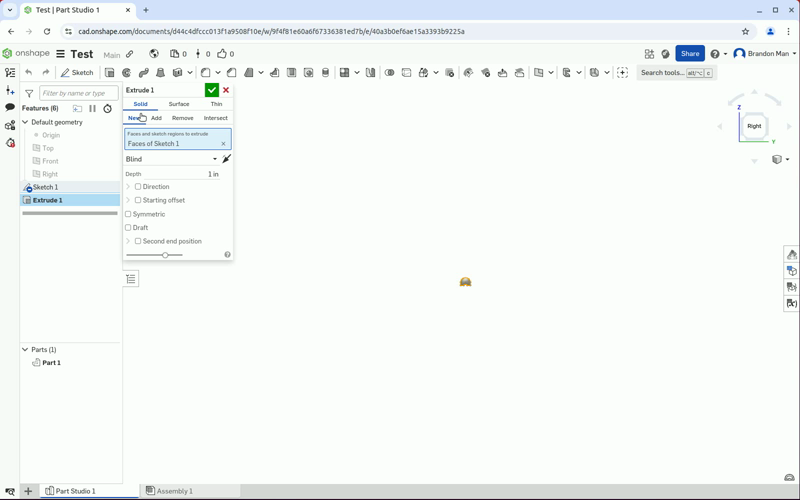
mouse_move(137, 120)
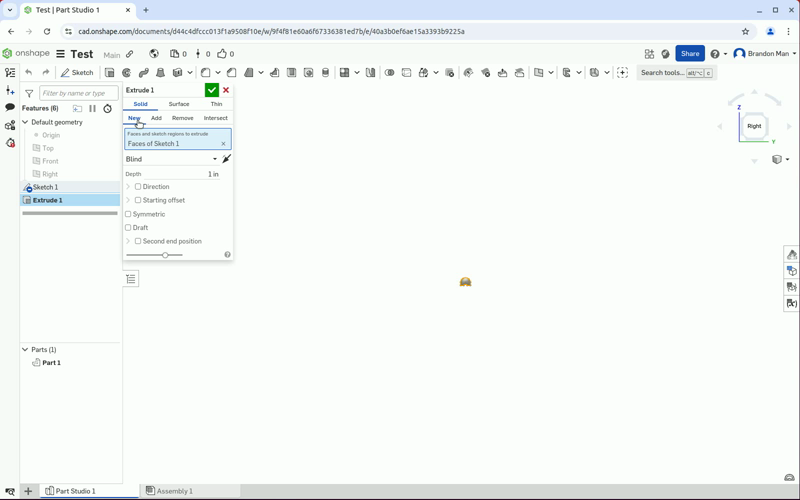
click(137, 120)
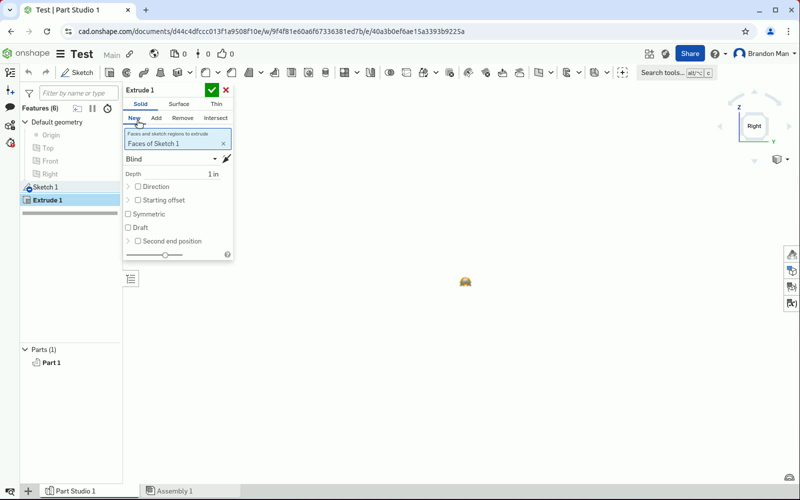
key(tab, 4)
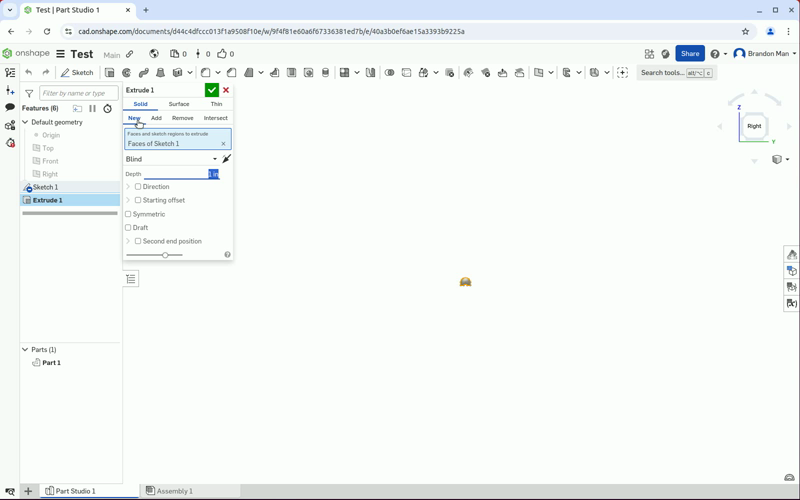
text(23.108)
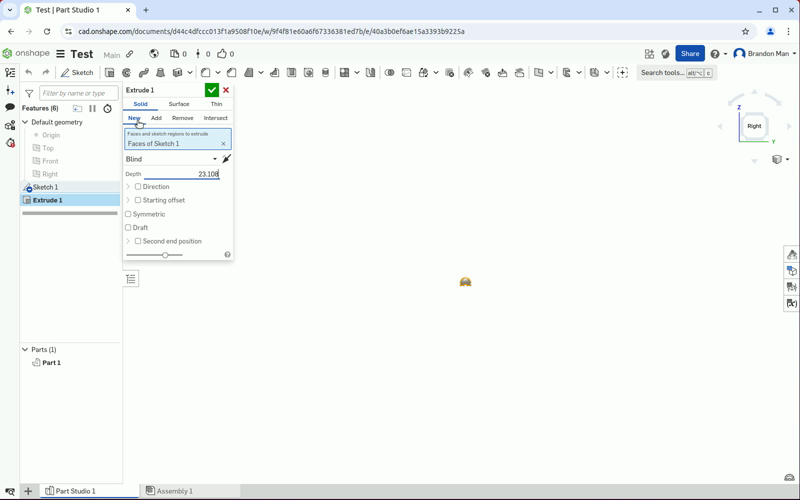
key(enter)
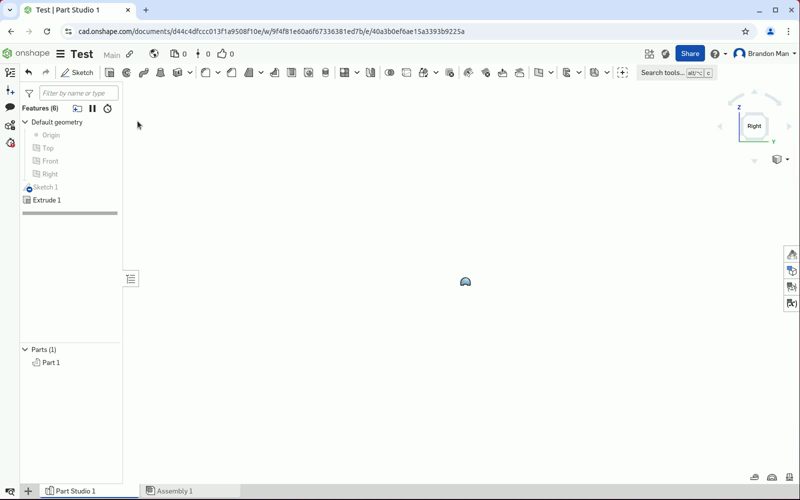
key(shift+h)
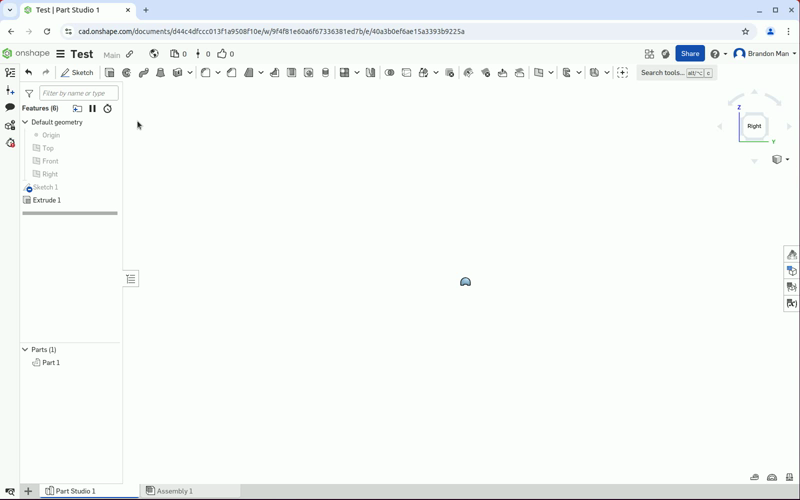
key(shift+h)
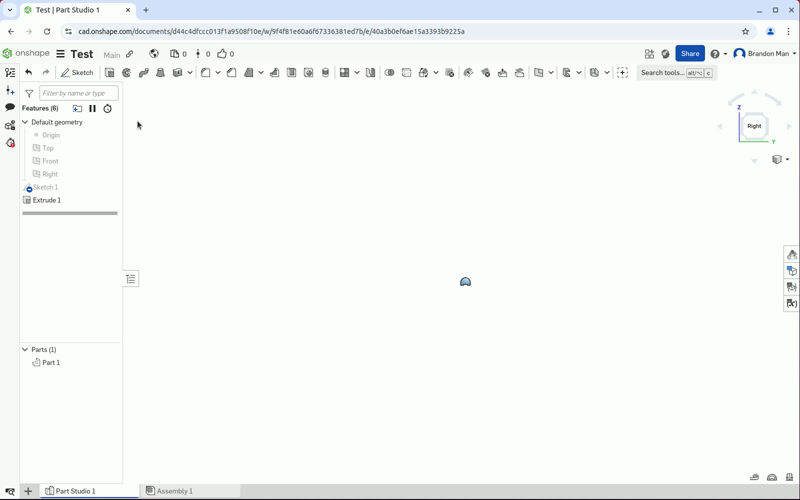
mouse_move(73, 189)
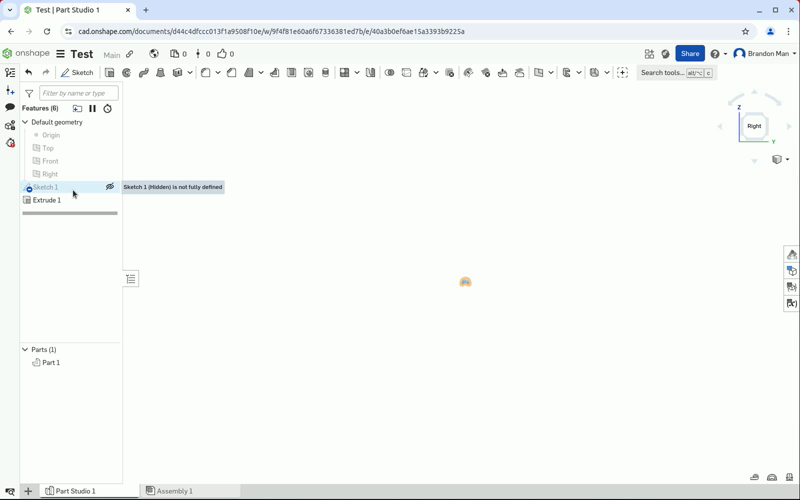
click(73, 189)
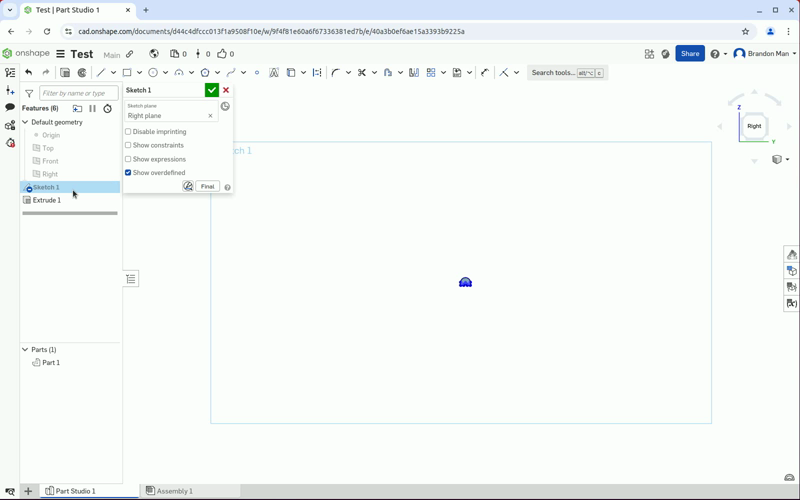
mouse_move(229, 92)
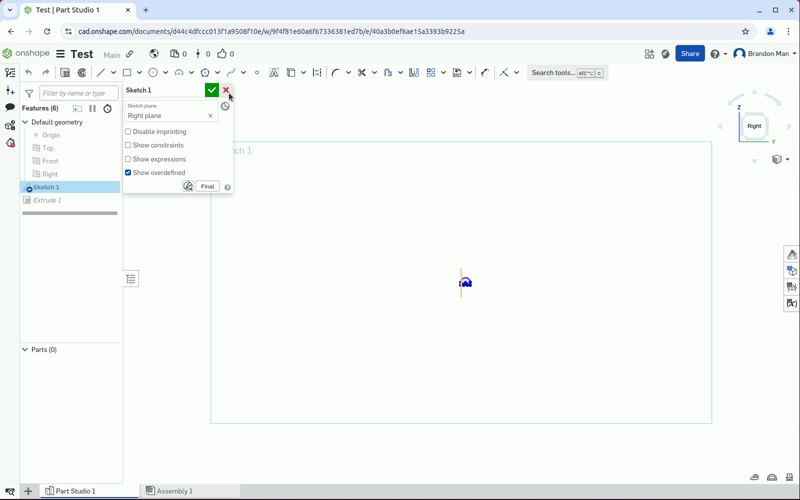
click(229, 92)
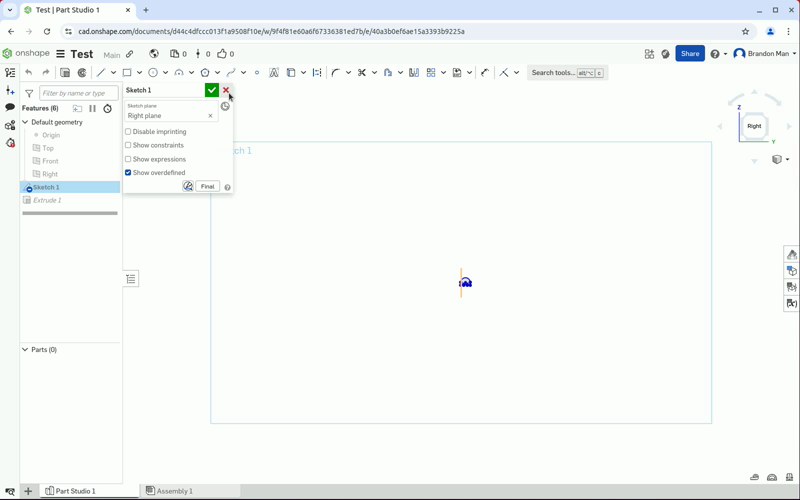
key(shift+s)
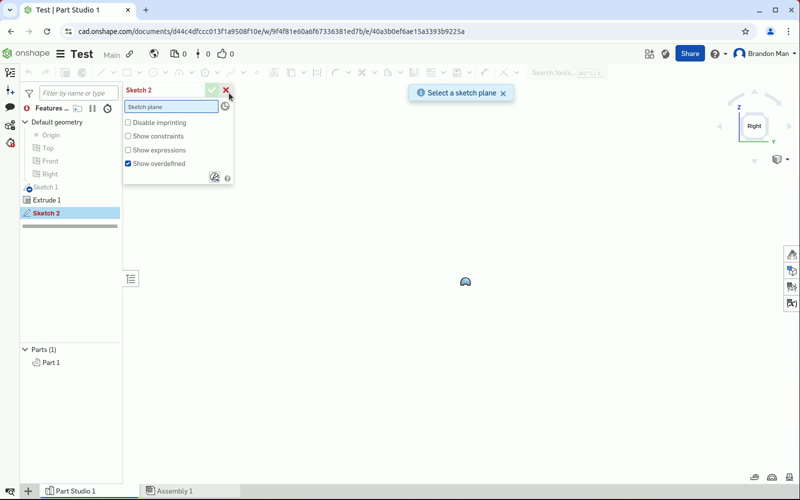
mouse_move(73, 176)
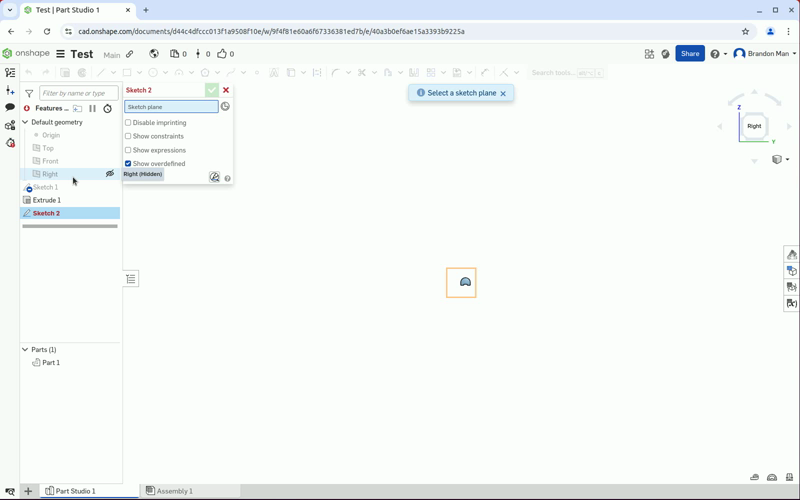
click(73, 176)
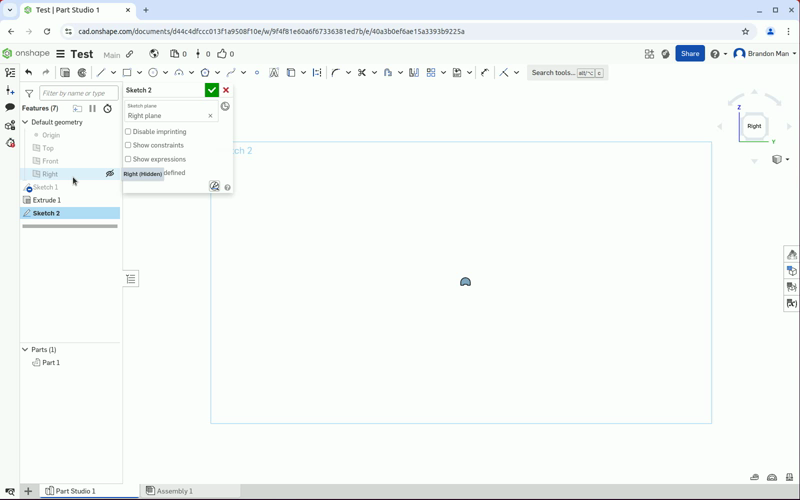
mouse_move(73, 352)
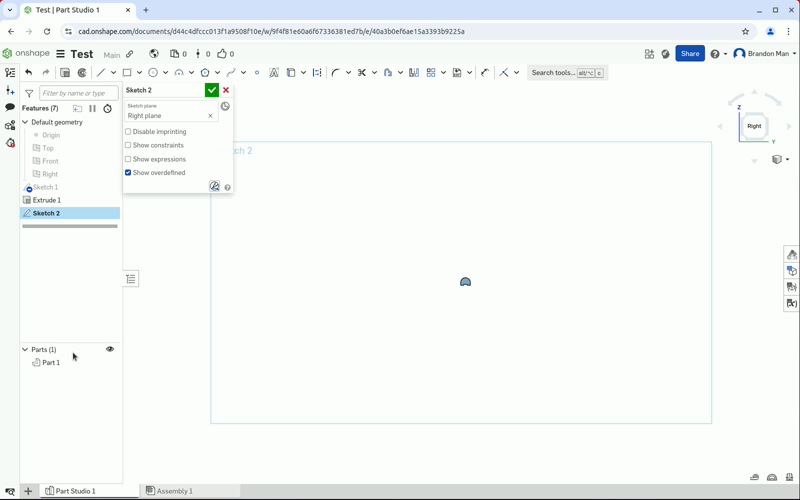
key(y)
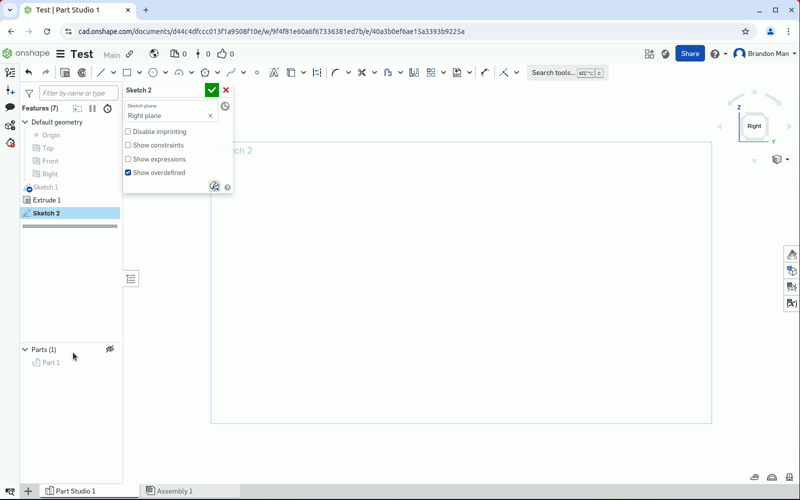
key(l)
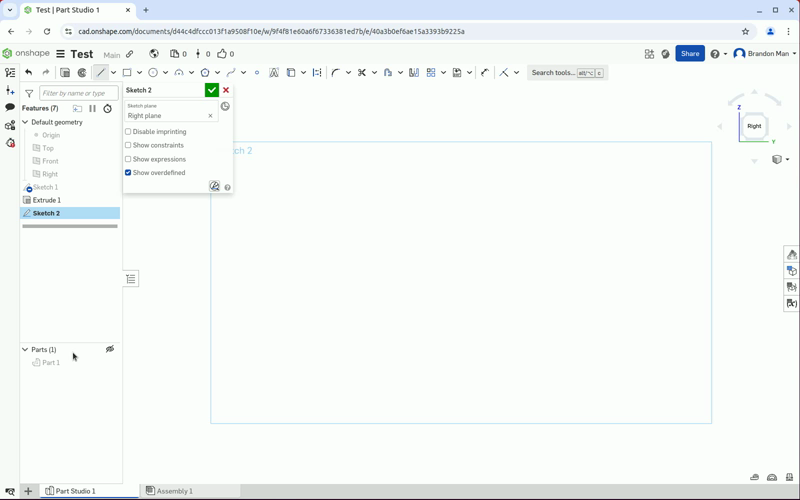
key_down(shift)
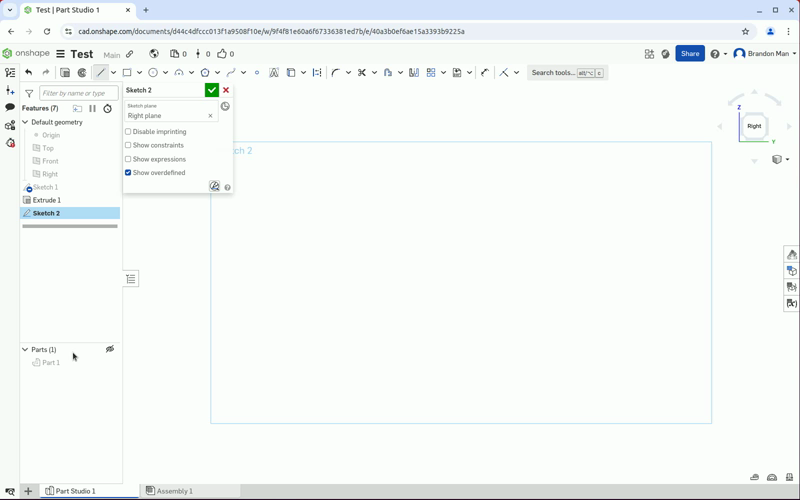
mouse_move(460, 368)
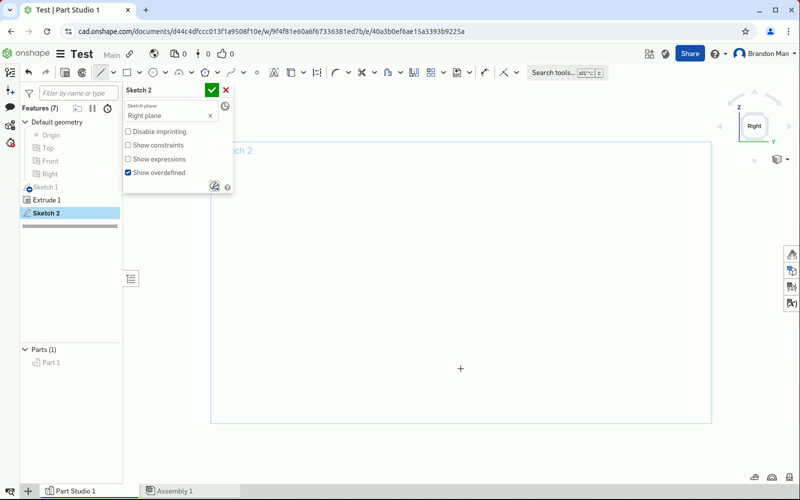
click(460, 368)
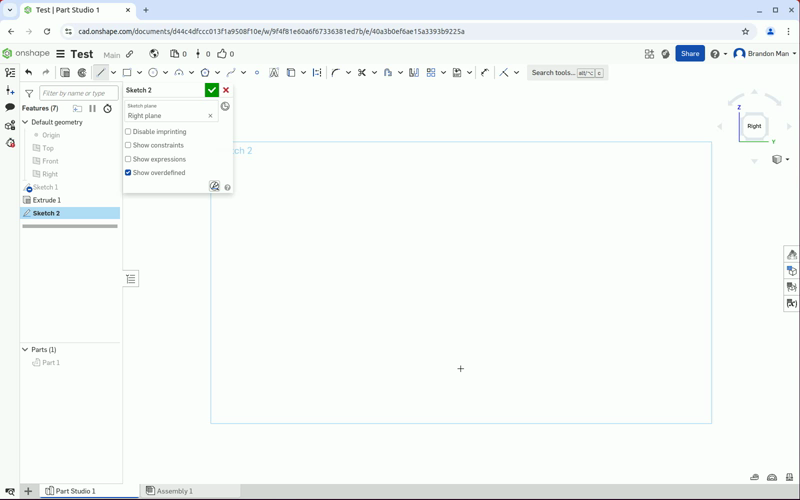
key_up(shift)
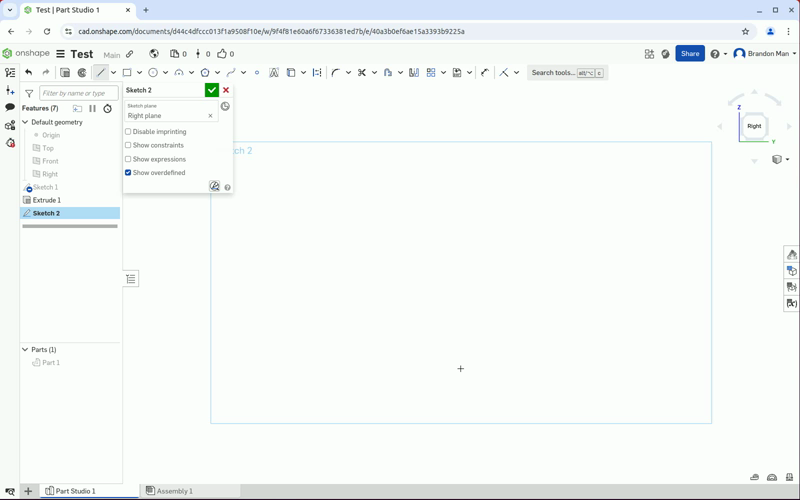
key_down(shift)
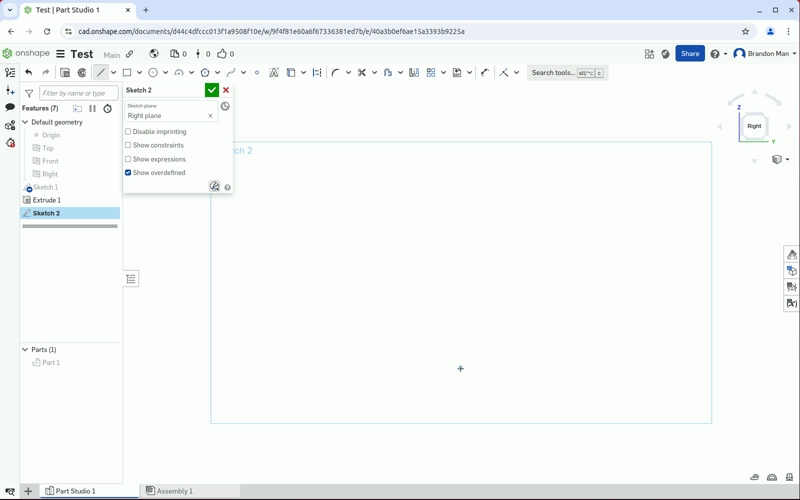
mouse_move(490, 368)
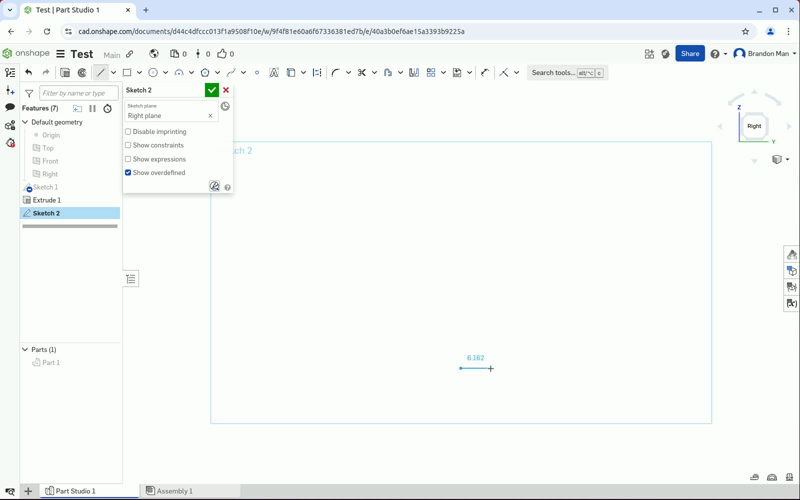
mouse_move(470, 368)
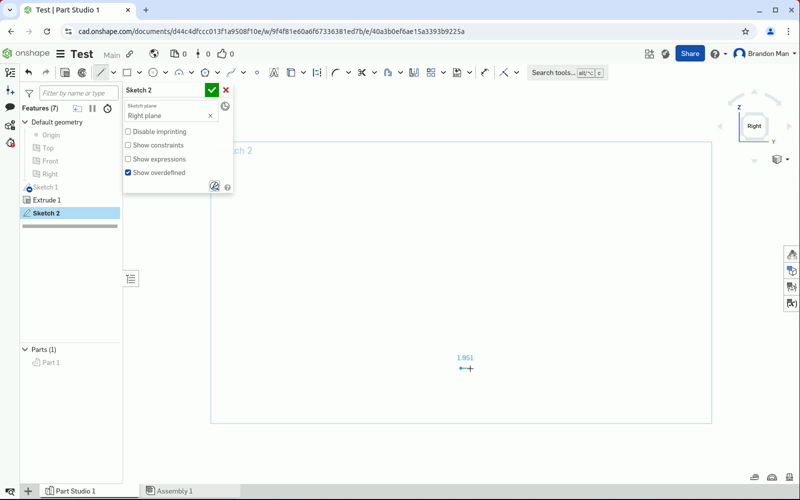
click(470, 368)
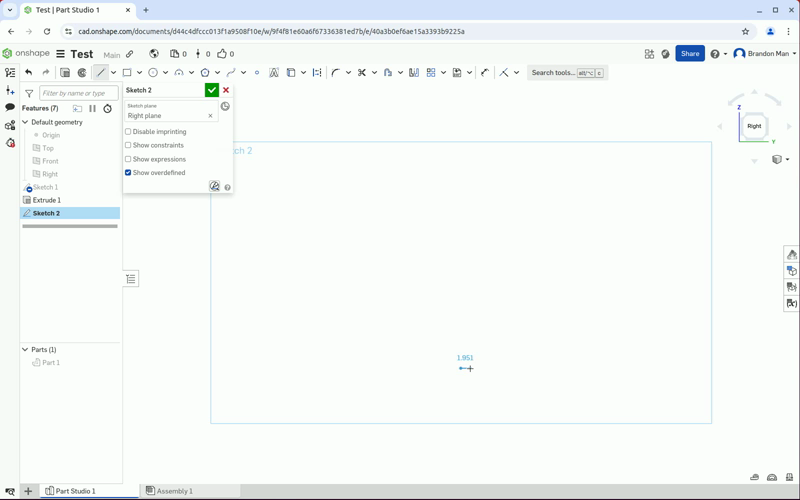
key_up(shift)
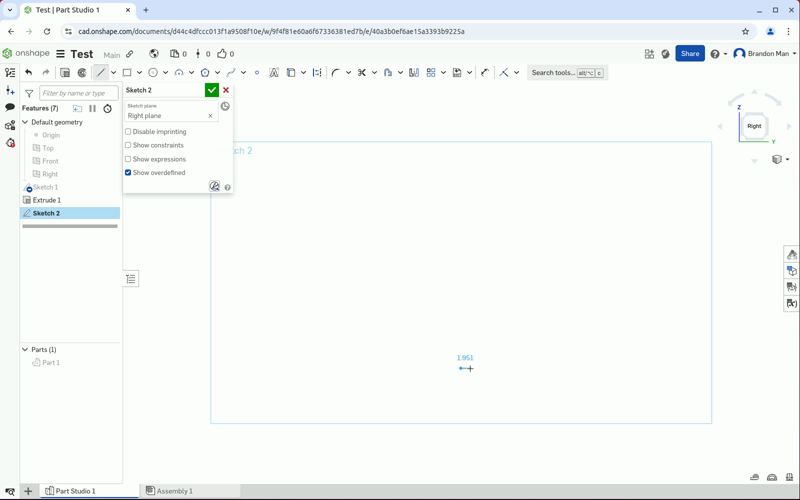
key_down(shift)
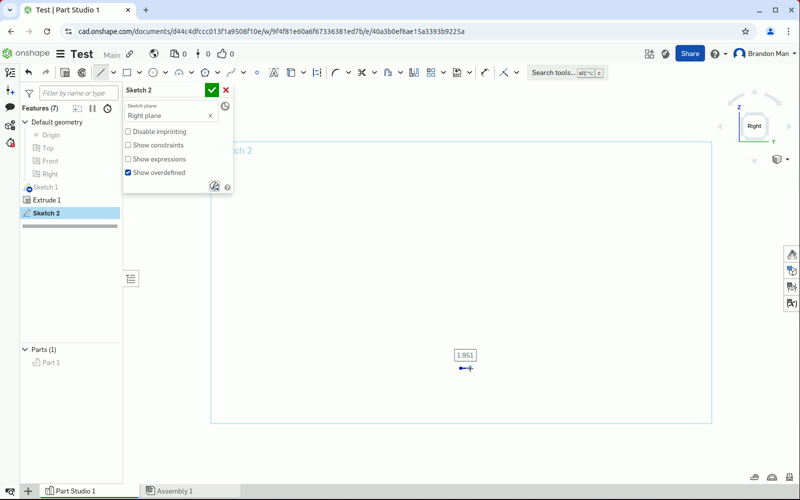
mouse_move(500, 368)
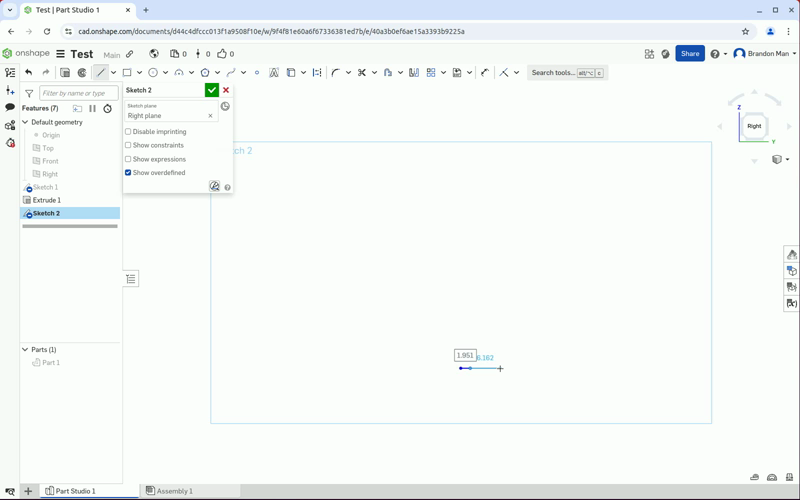
mouse_move(470, 363)
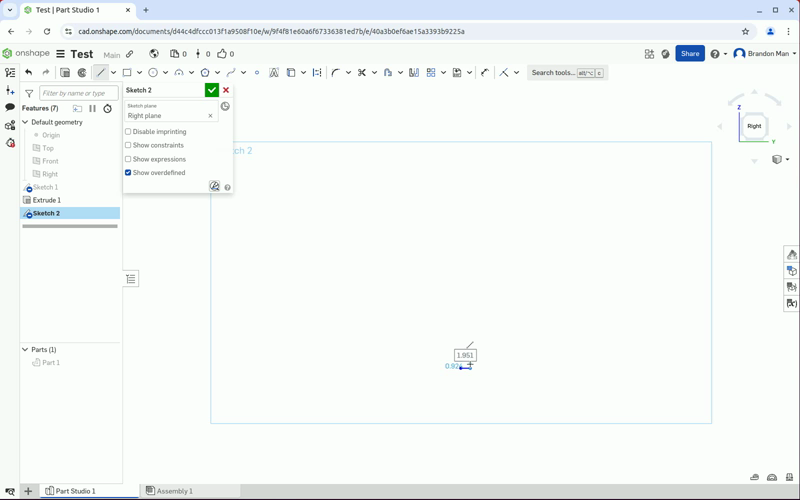
scroll(6)
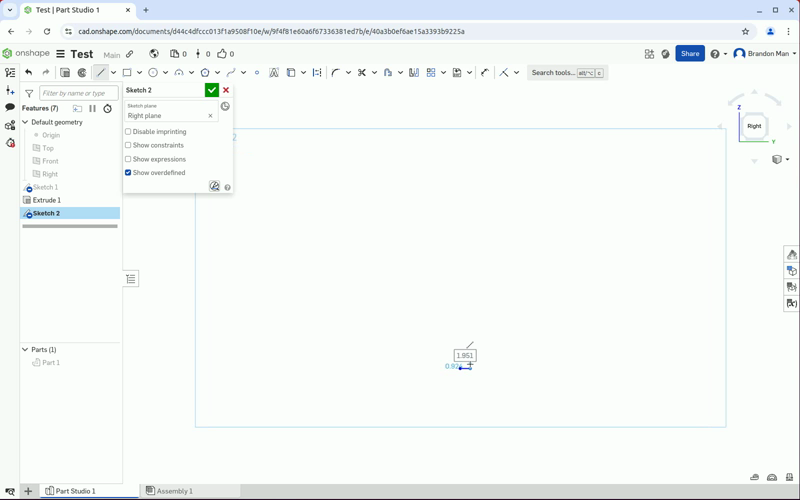
scroll(6)
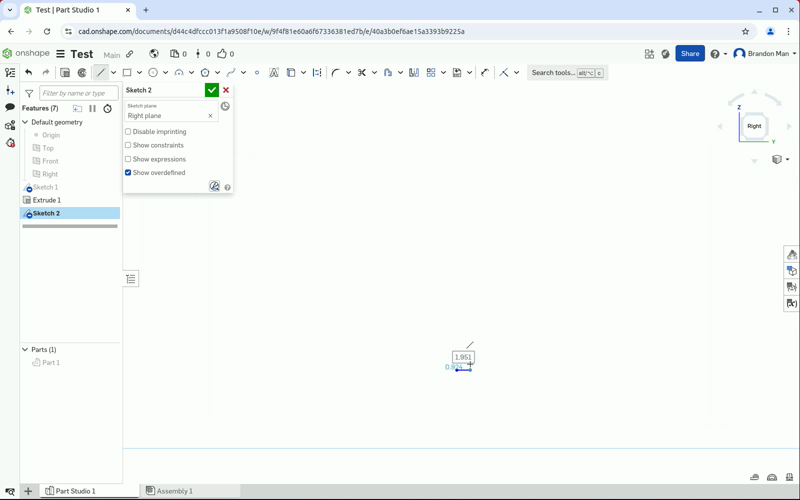
scroll(6)
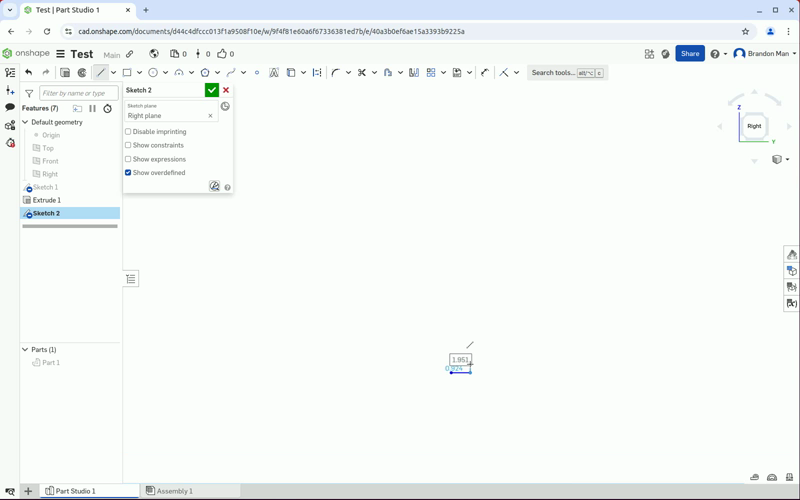
scroll(6)
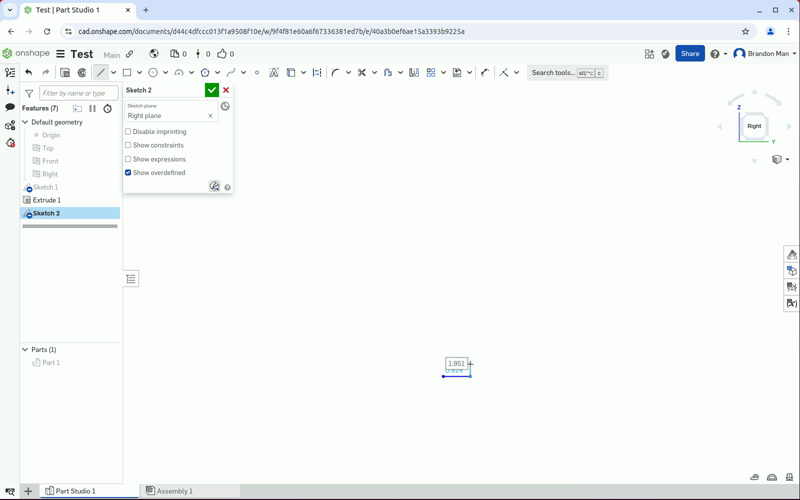
scroll(6)
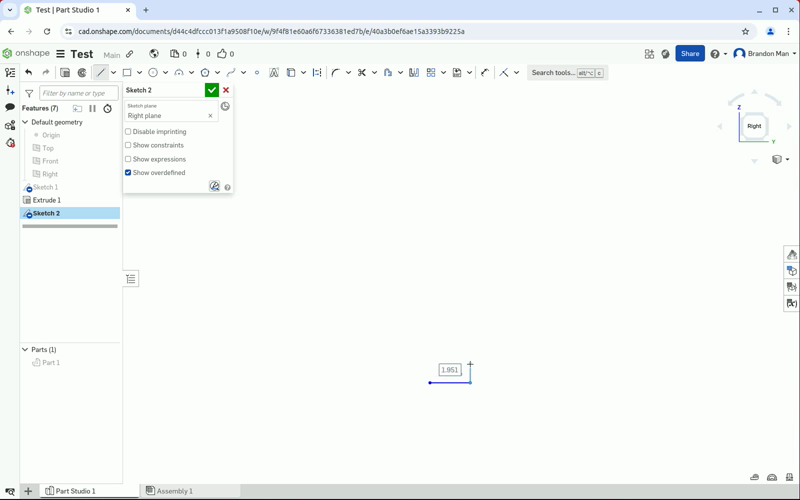
scroll(6)
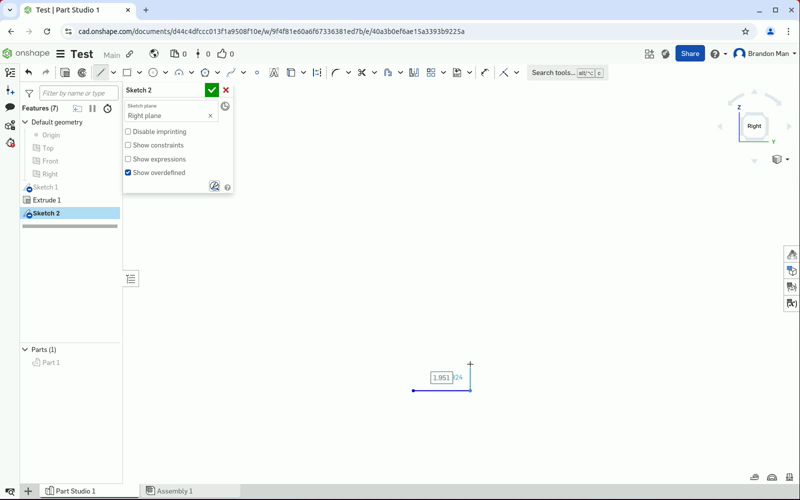
scroll(6)
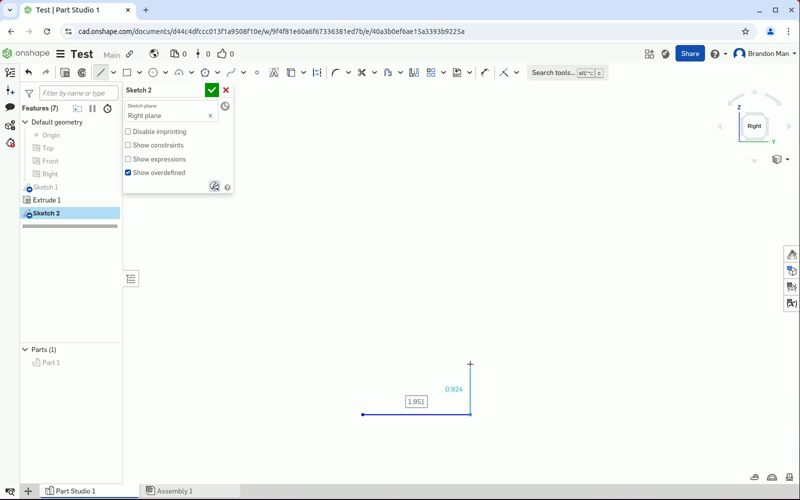
click(470, 363)
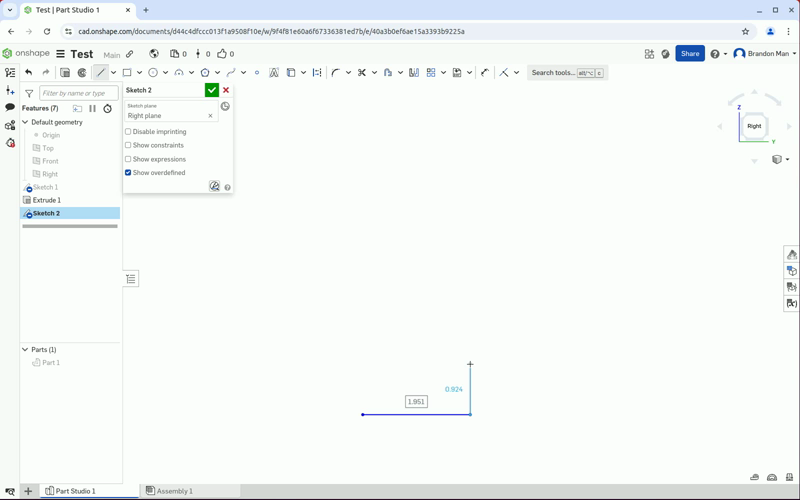
scroll(-6)
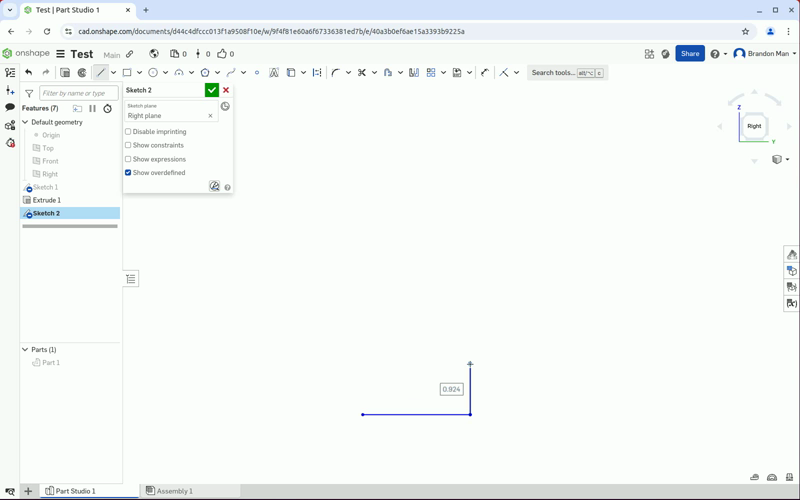
scroll(-6)
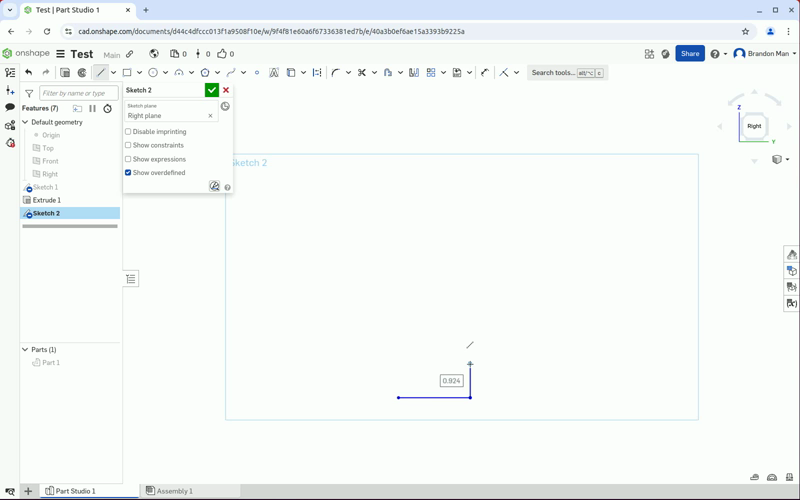
scroll(-6)
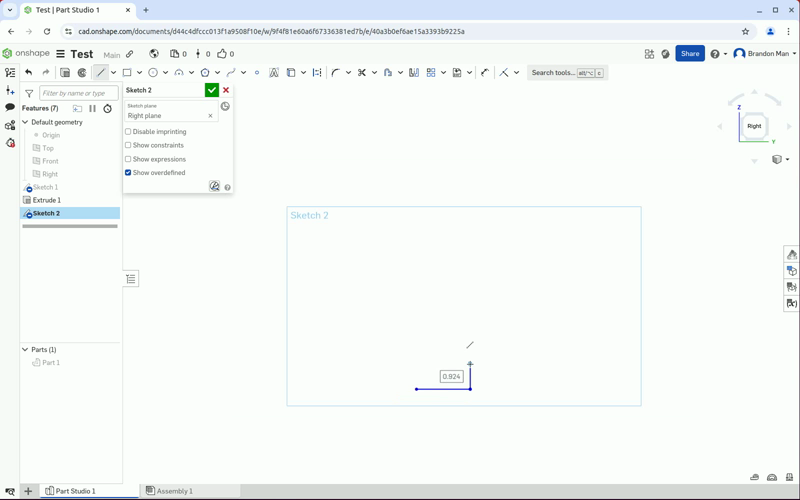
scroll(-6)
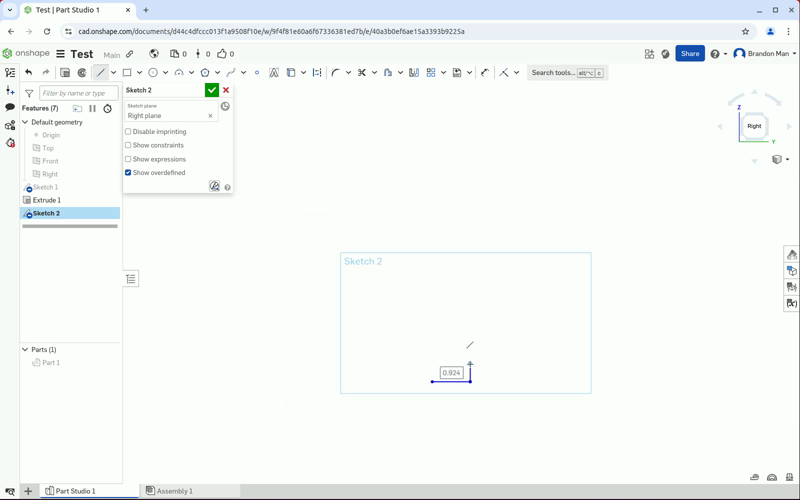
scroll(-6)
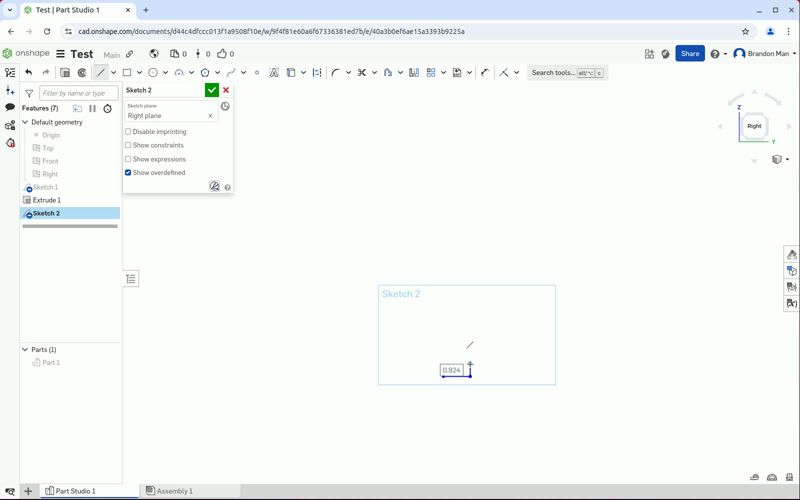
scroll(-6)
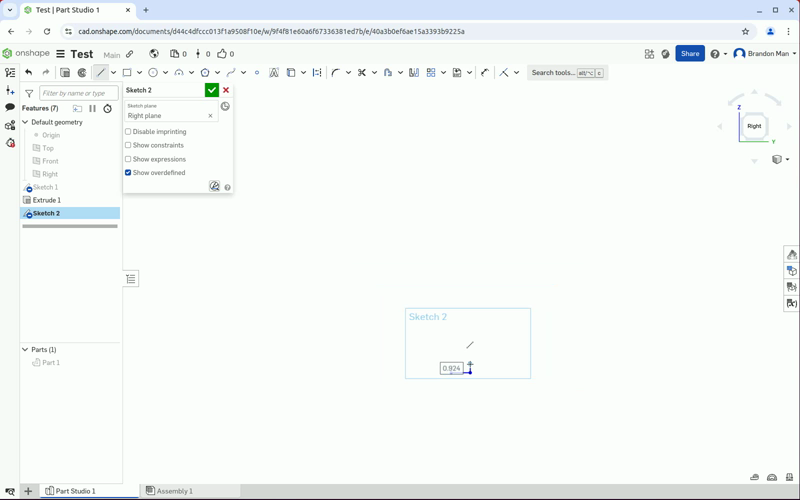
scroll(-6)
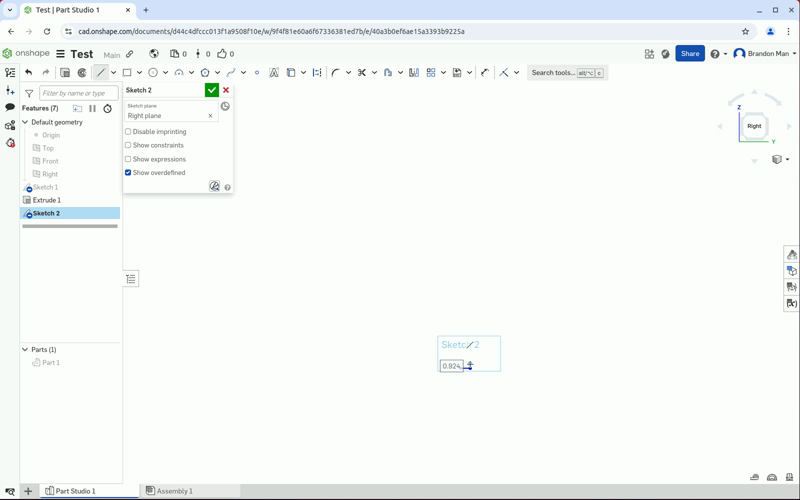
key_up(shift)
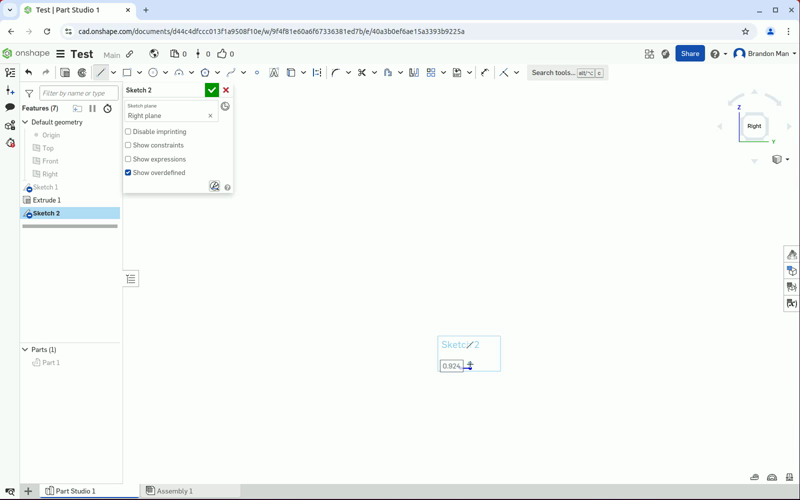
key_down(shift)
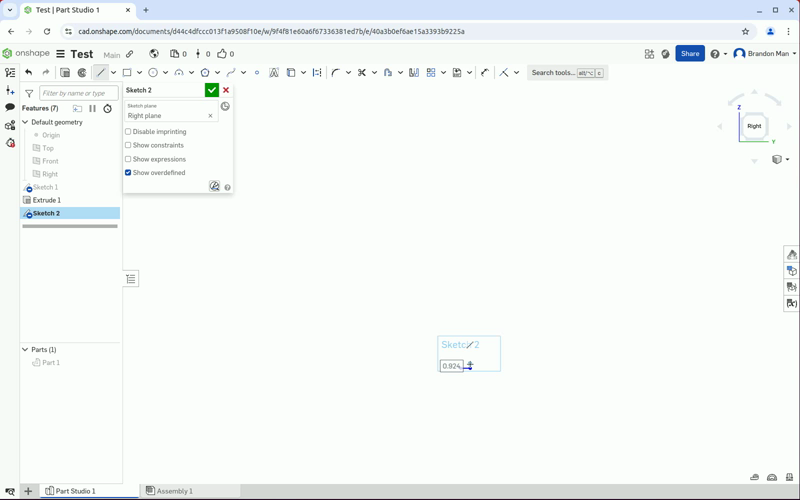
mouse_move(500, 363)
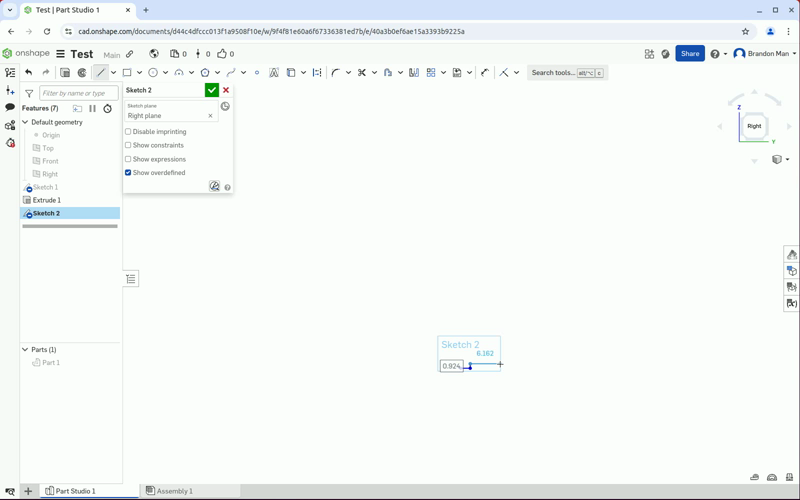
mouse_move(460, 363)
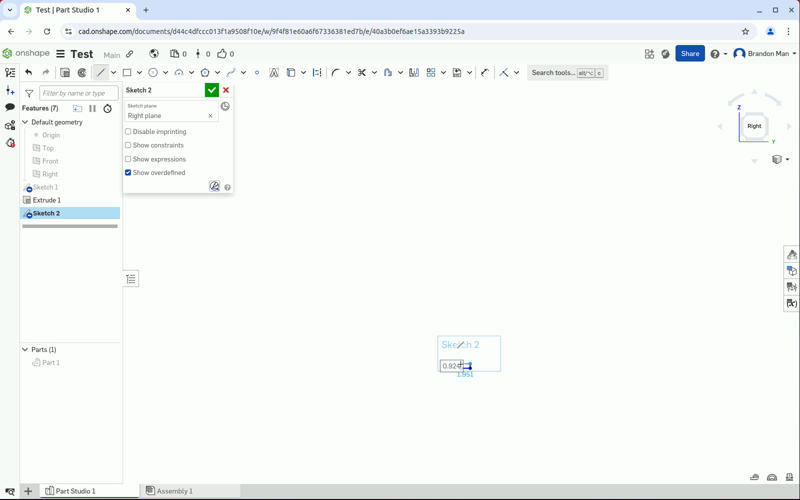
click(460, 363)
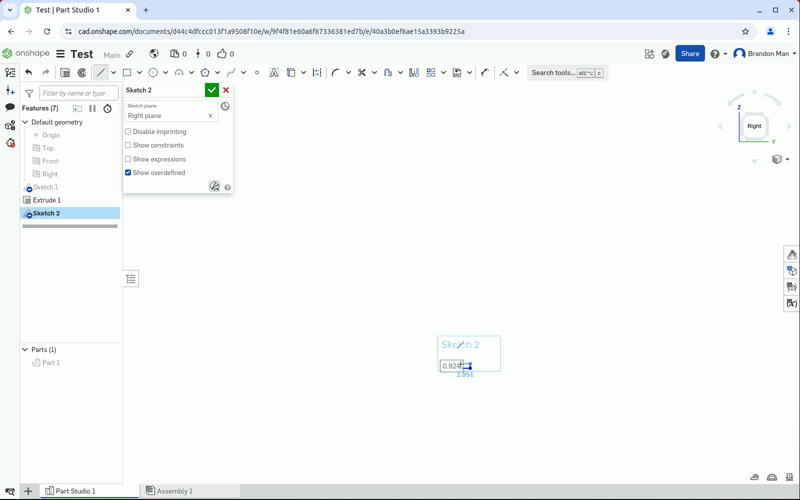
key_up(shift)
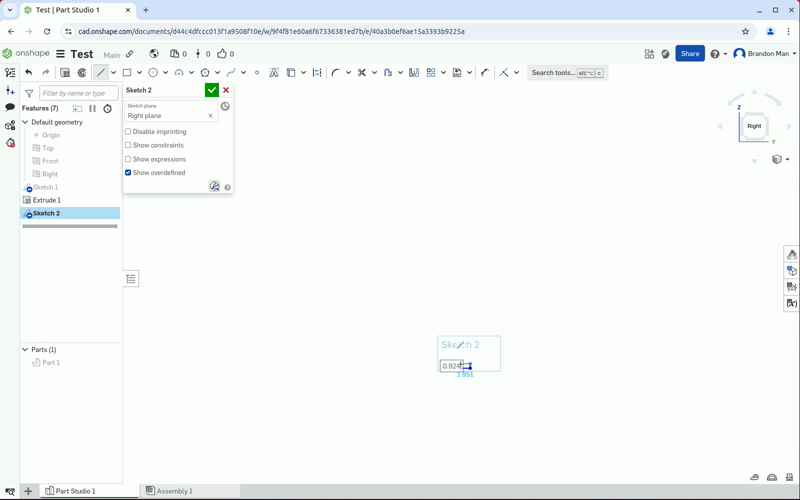
mouse_move(490, 363)
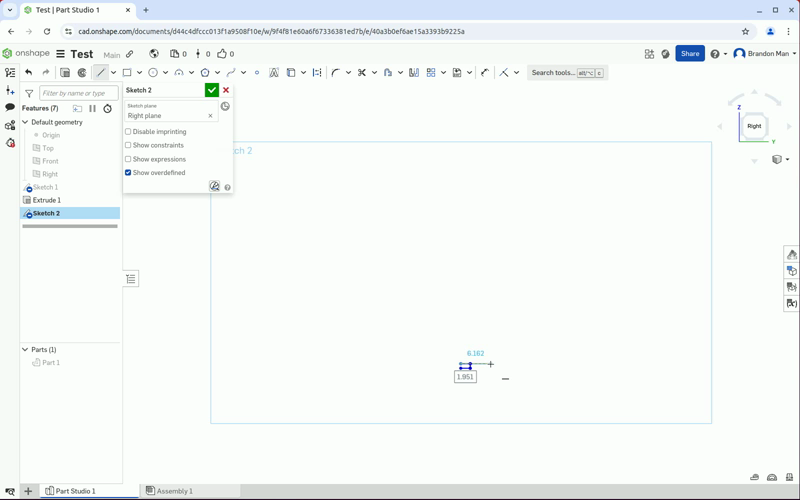
key_down(shift)
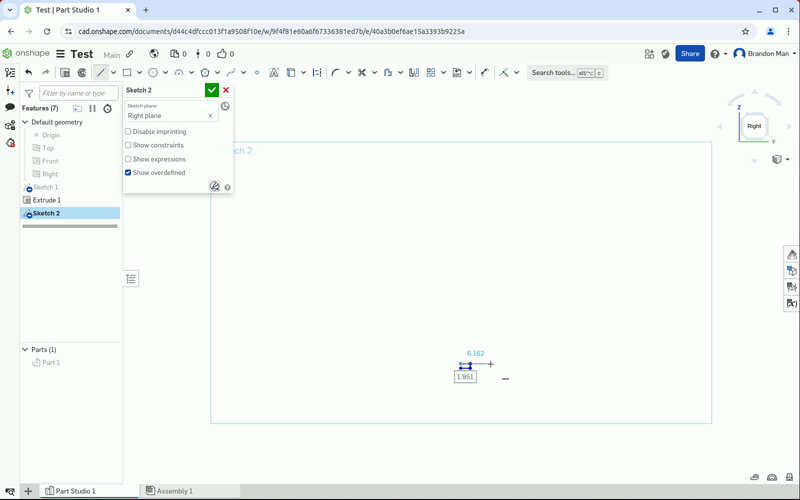
mouse_move(460, 368)
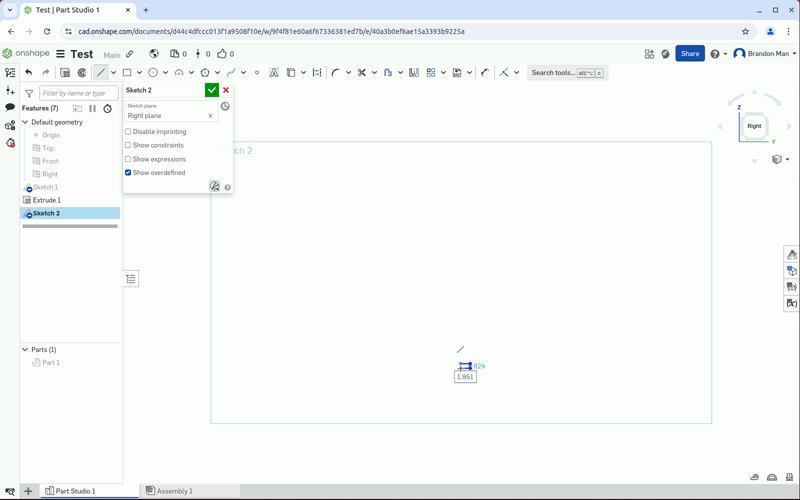
scroll(6)
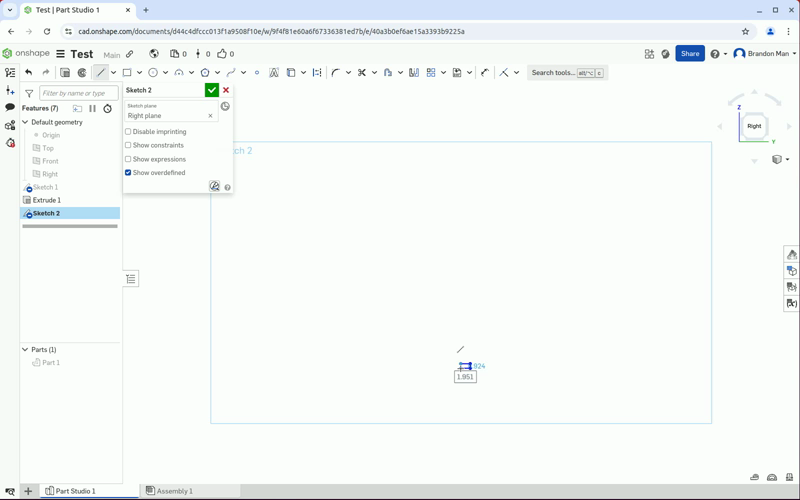
scroll(6)
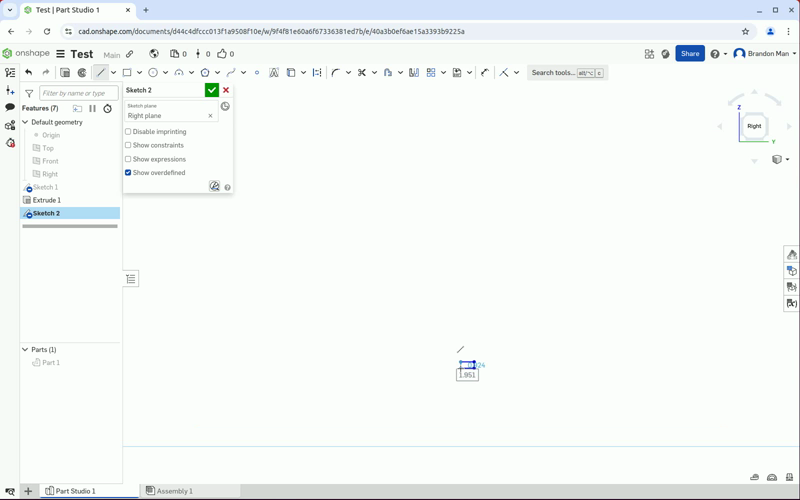
scroll(6)
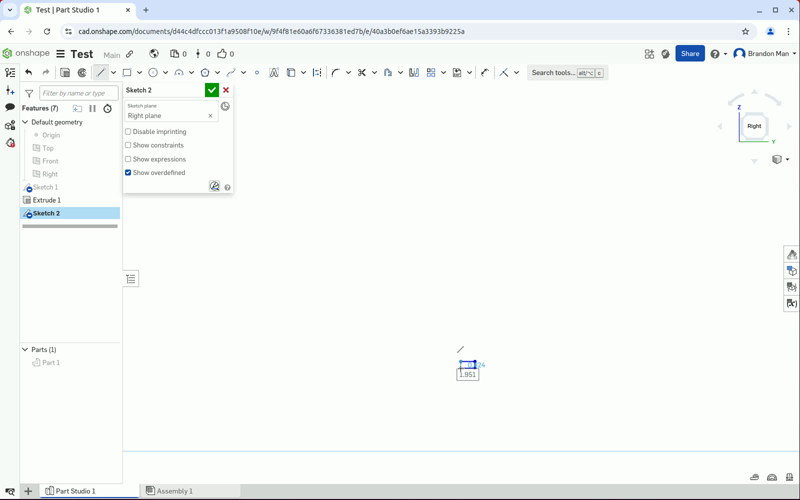
scroll(6)
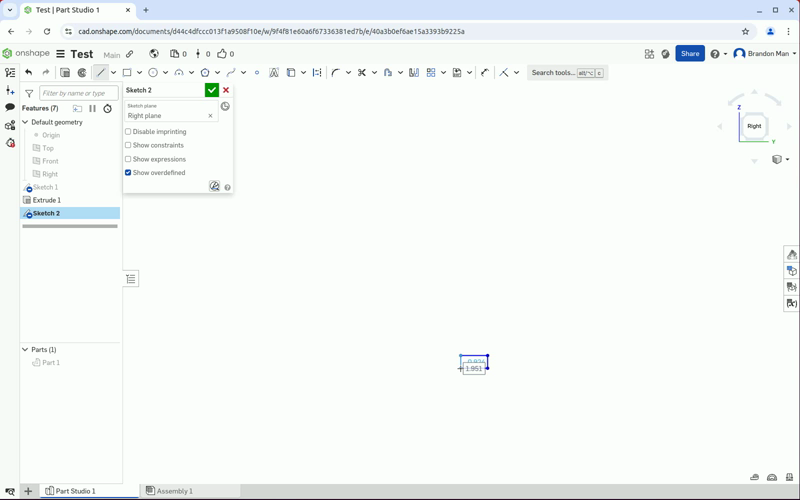
scroll(6)
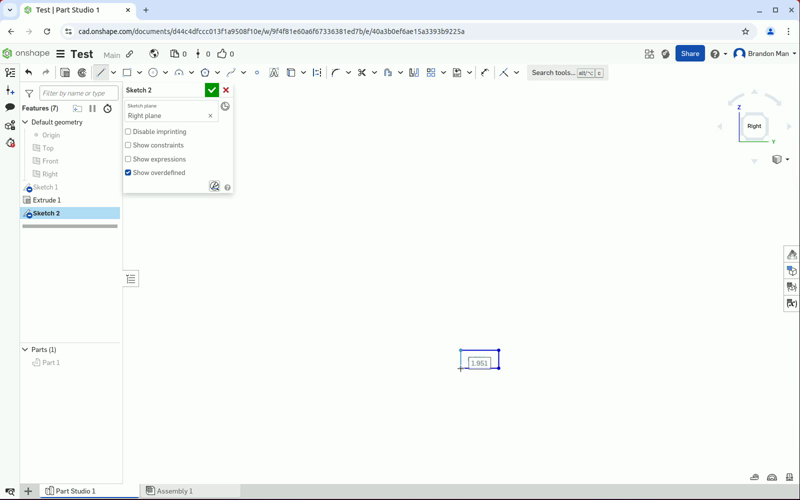
scroll(6)
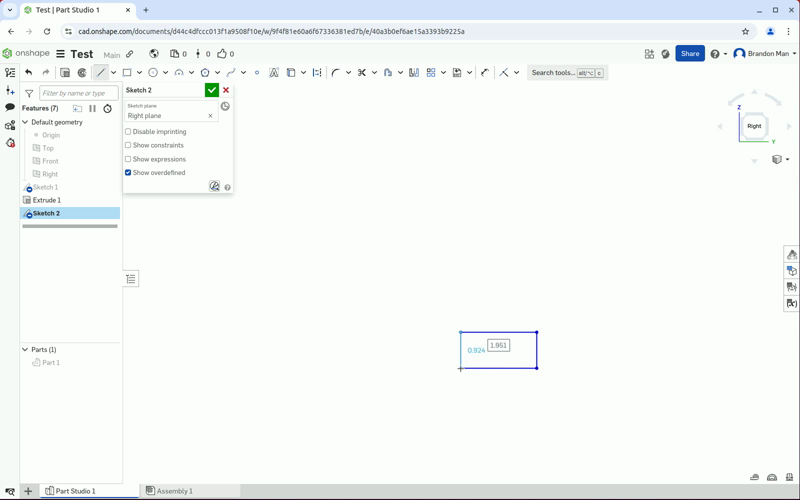
scroll(6)
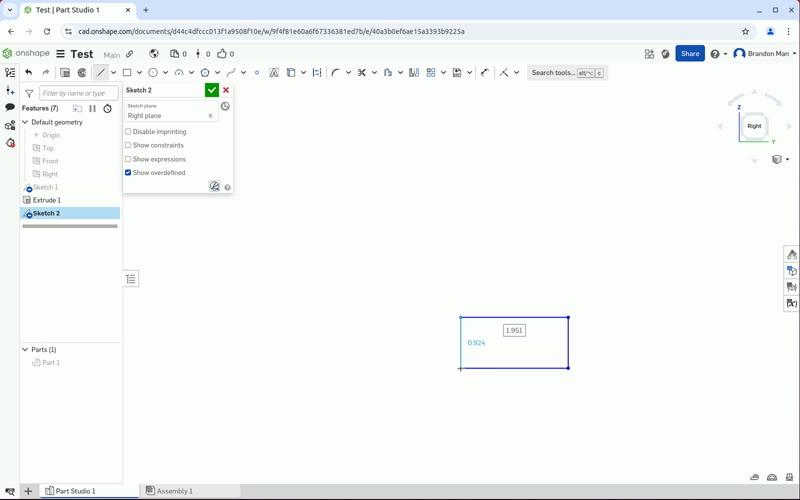
key_up(shift)
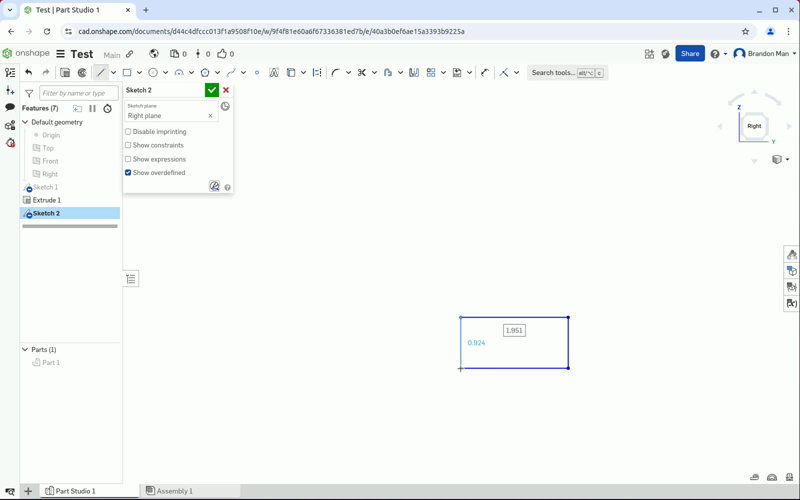
click(460, 368)
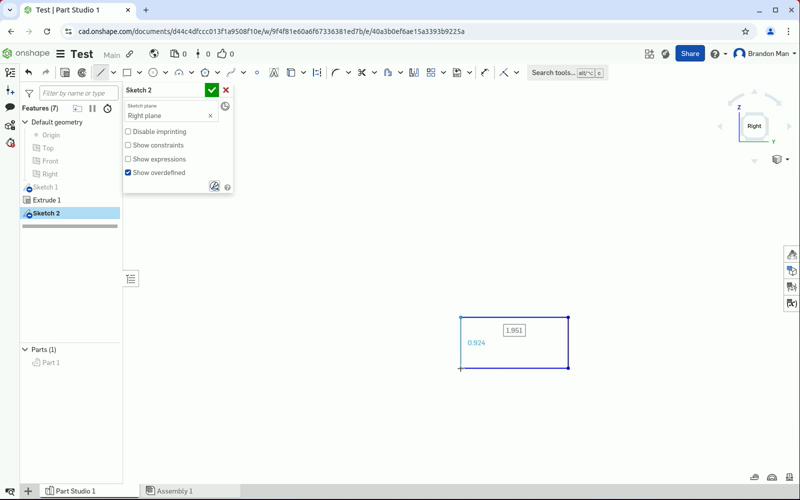
scroll(-6)
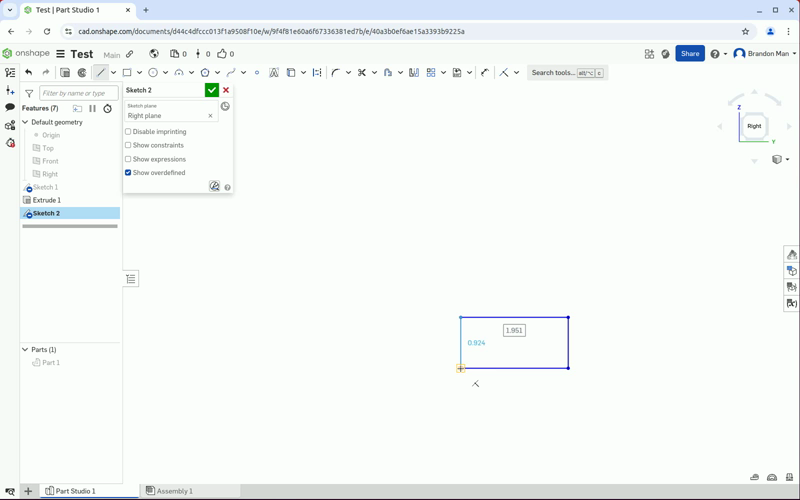
scroll(-6)
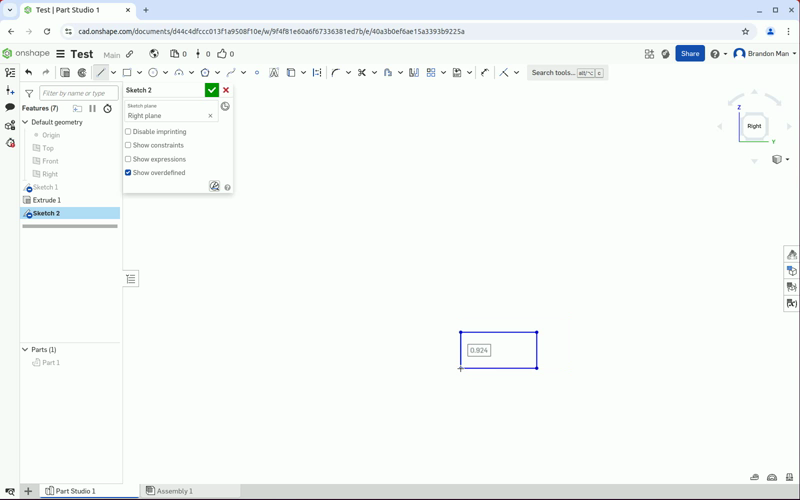
scroll(-6)
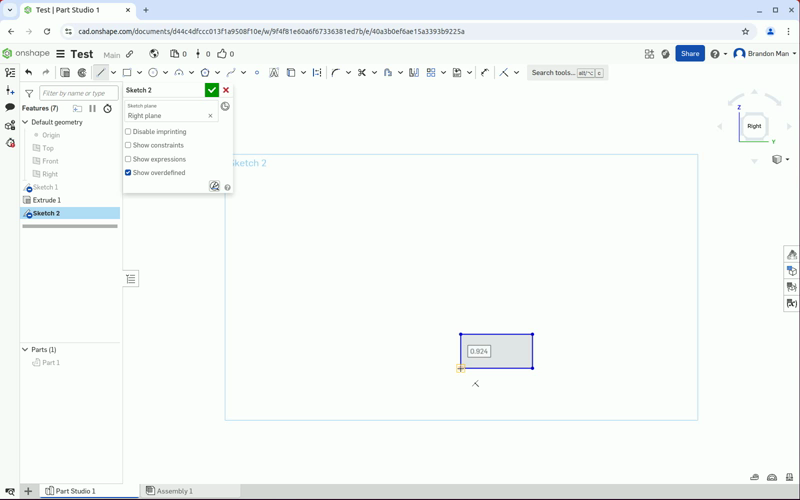
scroll(-6)
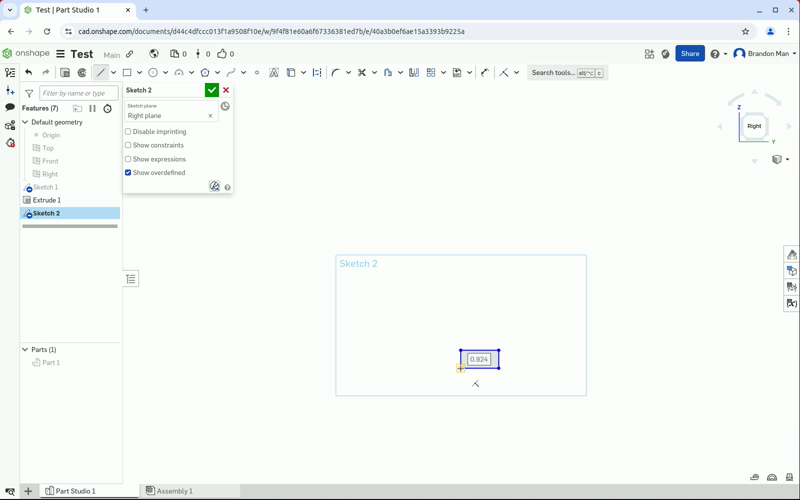
scroll(-6)
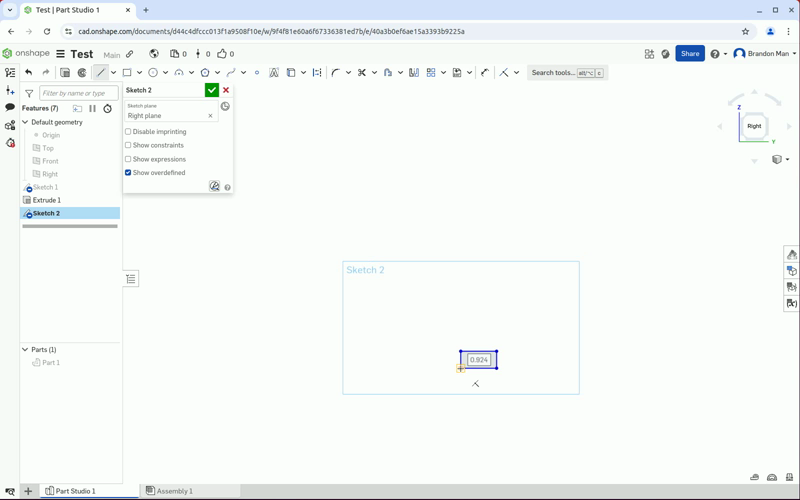
scroll(-6)
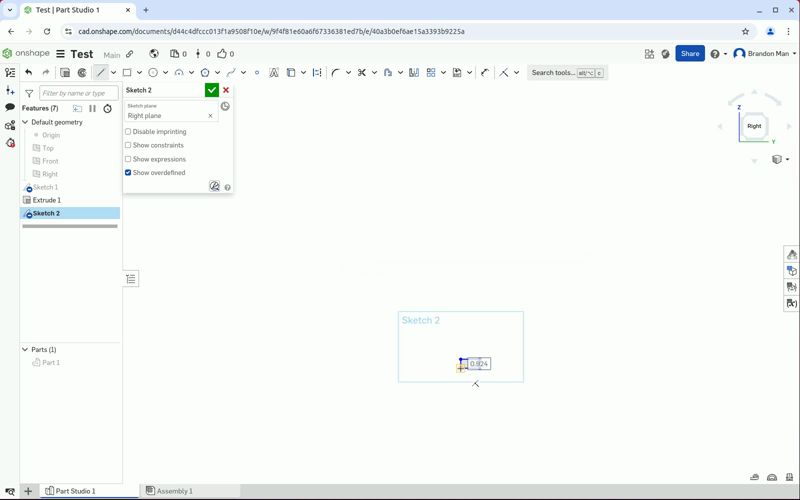
scroll(-6)
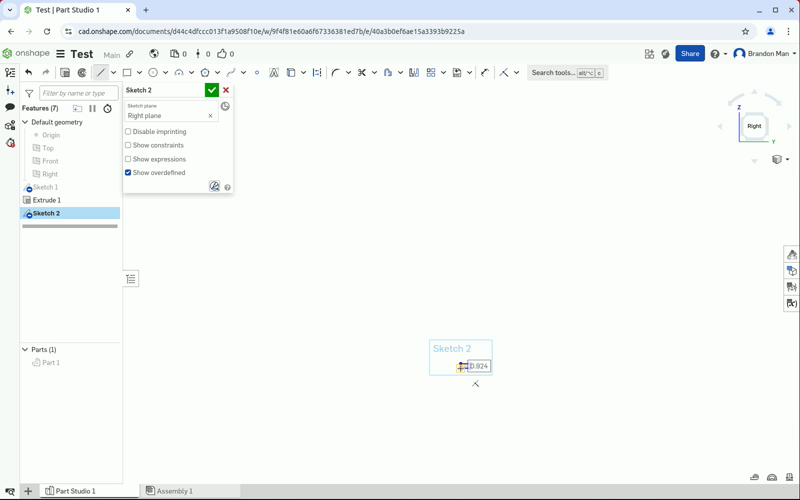
key(esc)
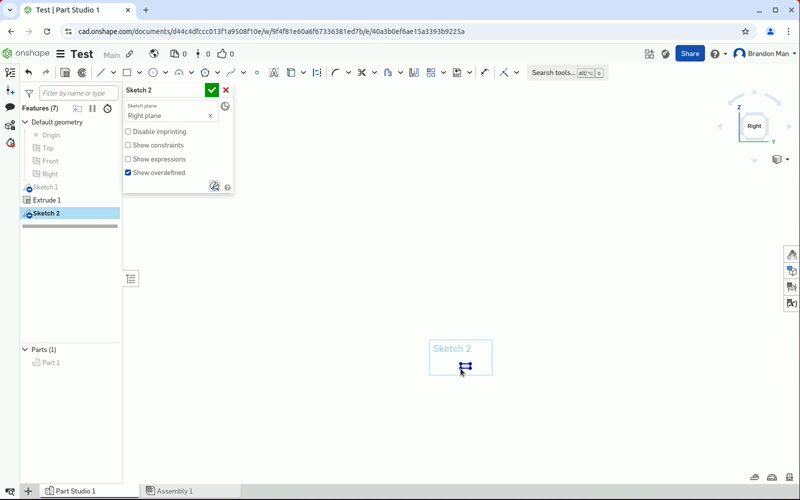
mouse_move(464, 368)
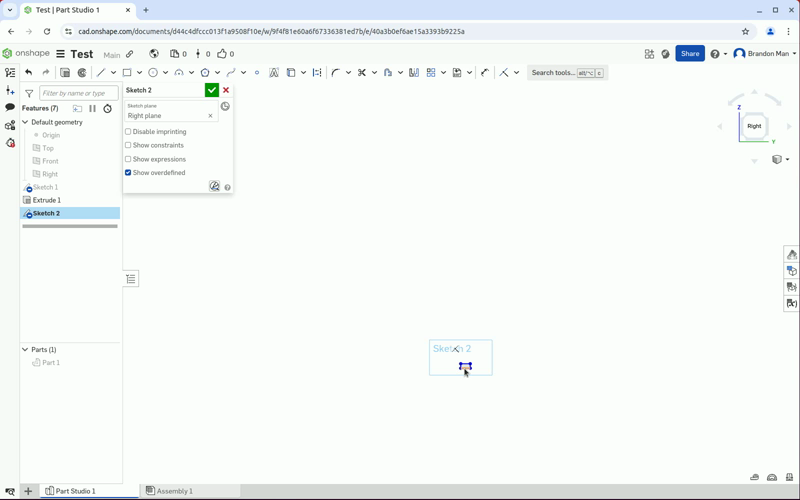
scroll(6)
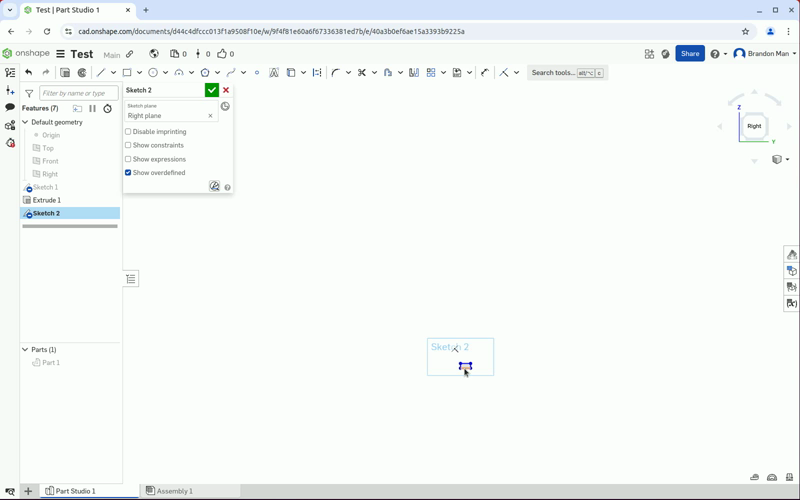
scroll(6)
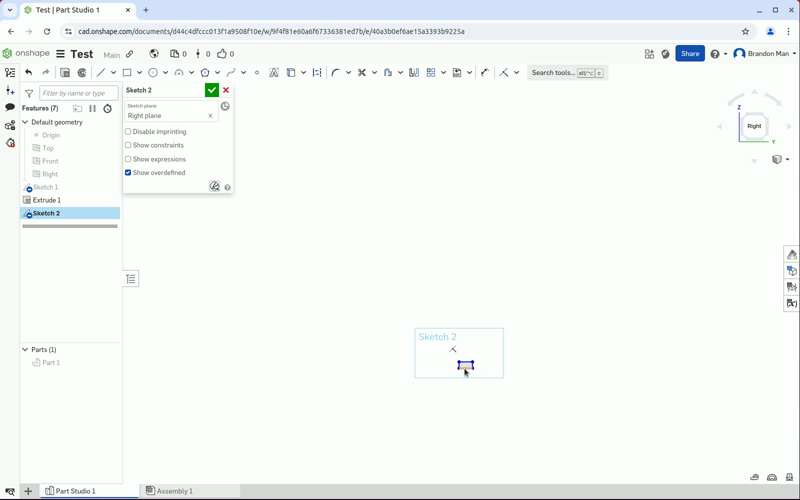
scroll(6)
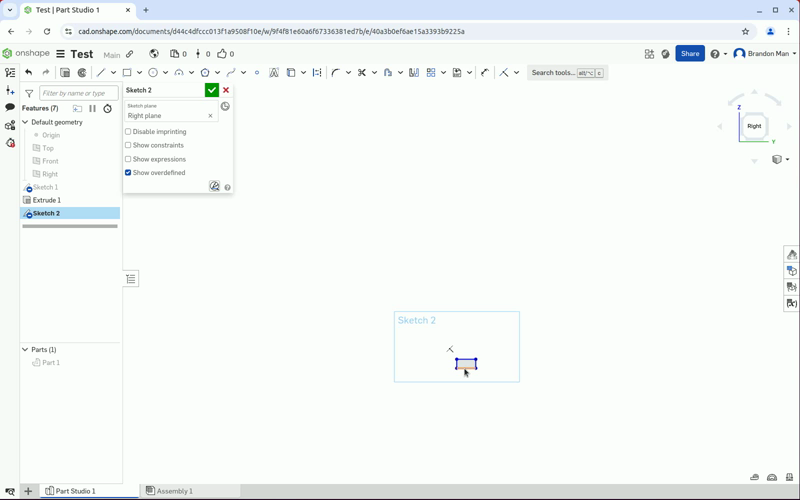
scroll(6)
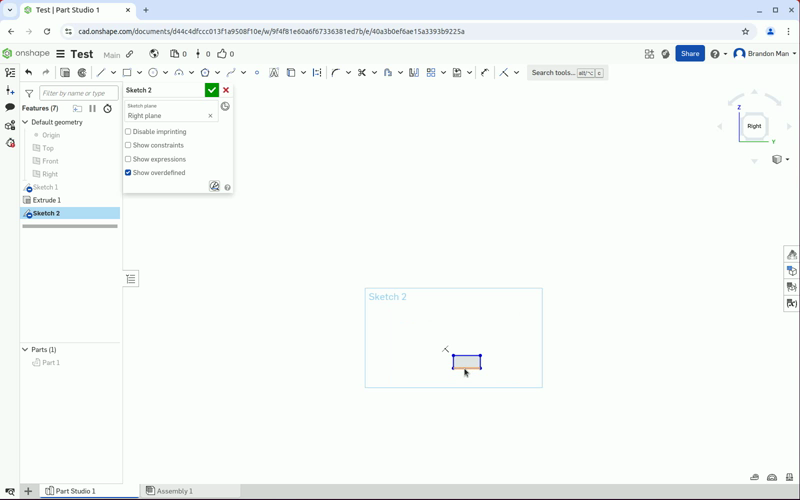
scroll(6)
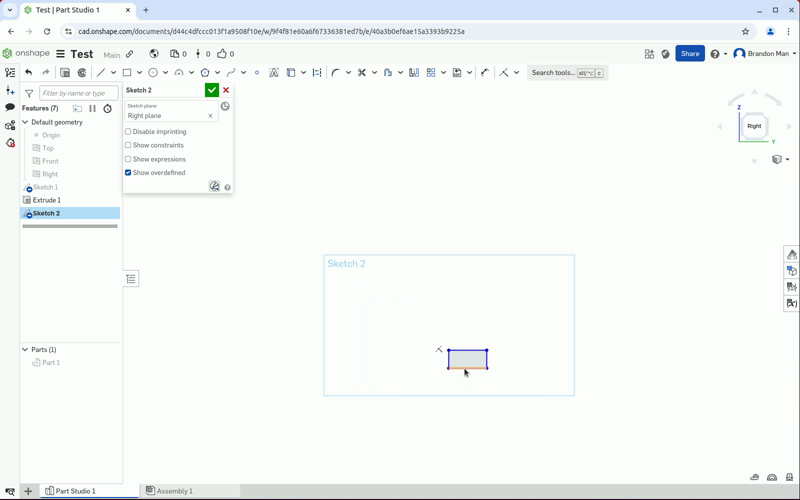
scroll(6)
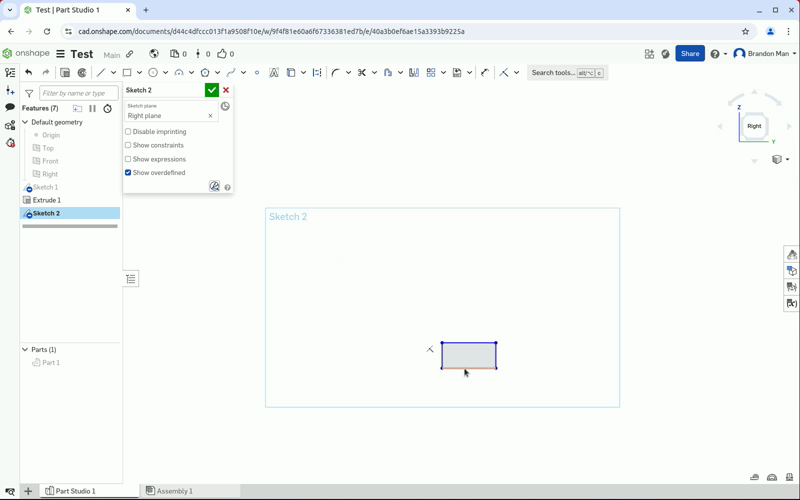
scroll(6)
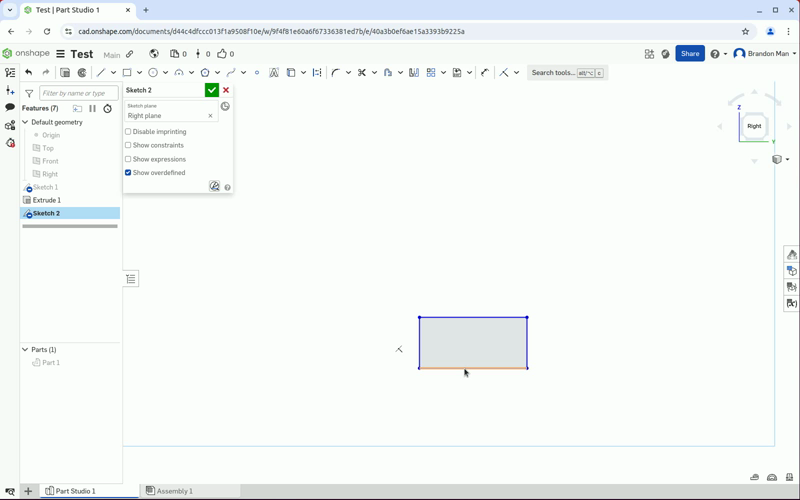
click(464, 368)
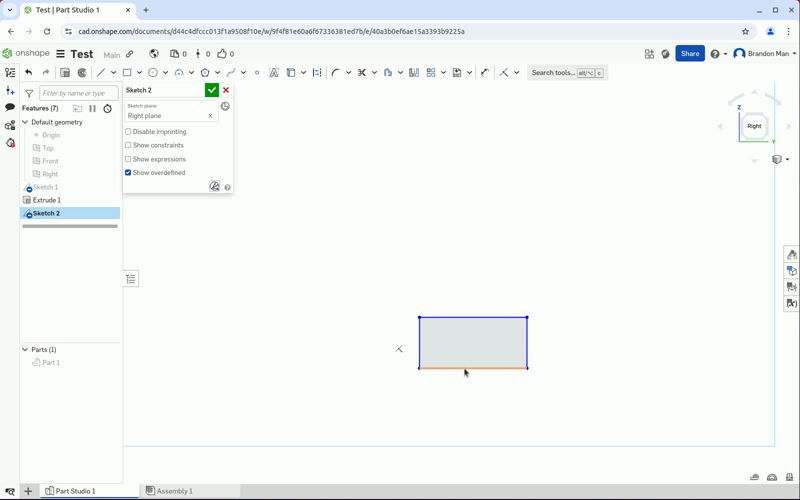
scroll(-6)
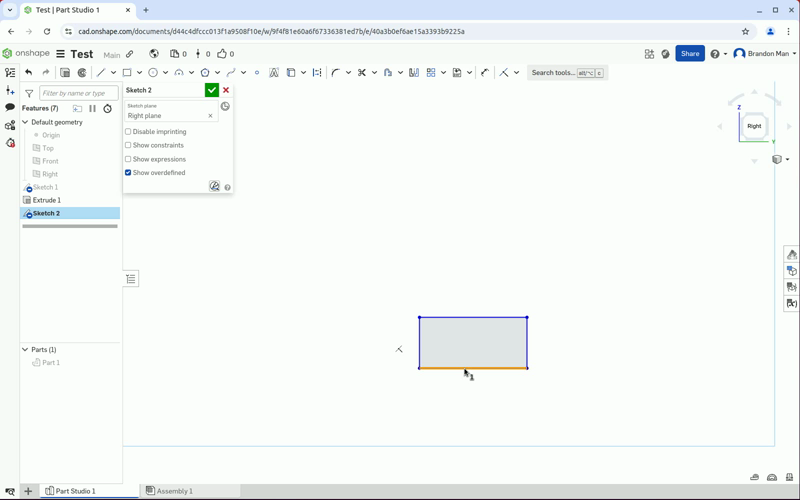
scroll(-6)
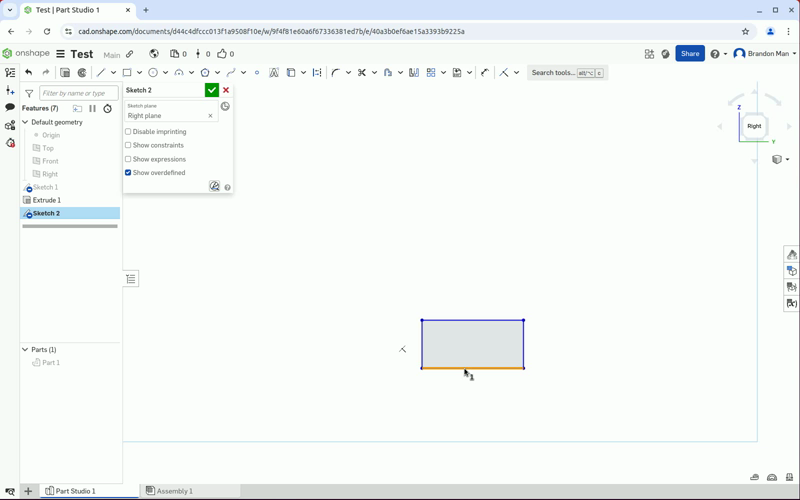
scroll(-6)
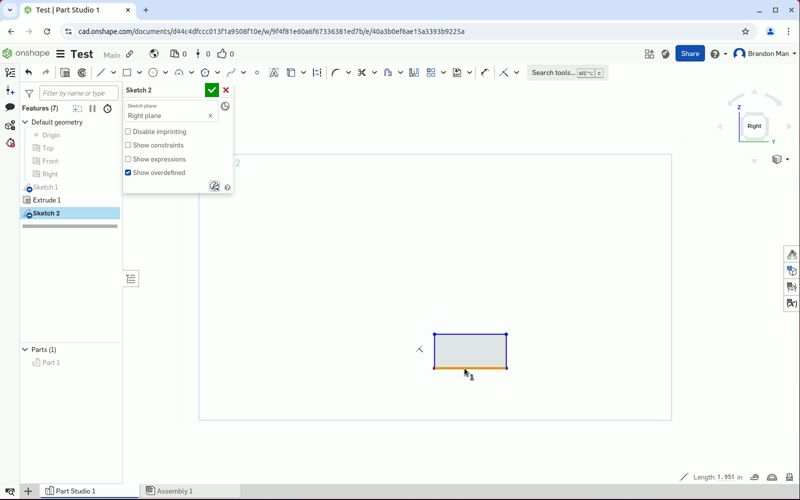
scroll(-6)
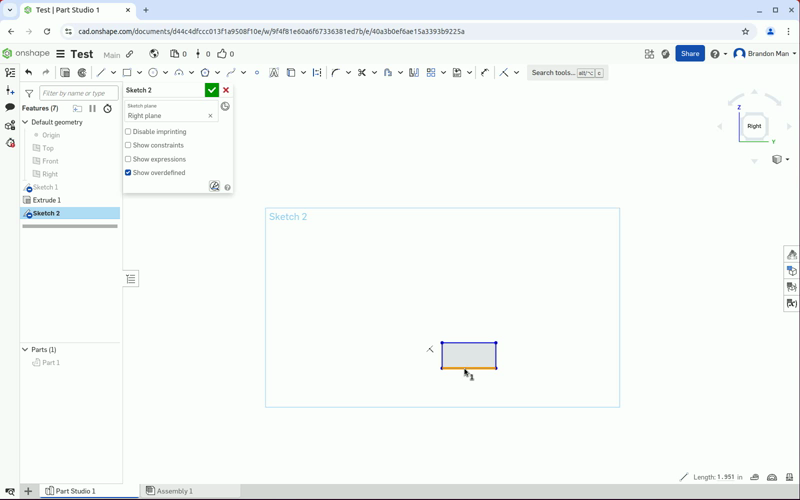
scroll(-6)
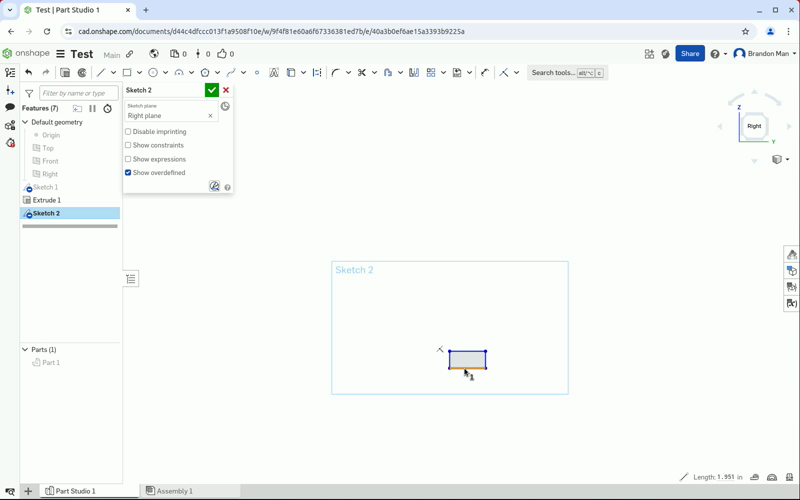
scroll(-6)
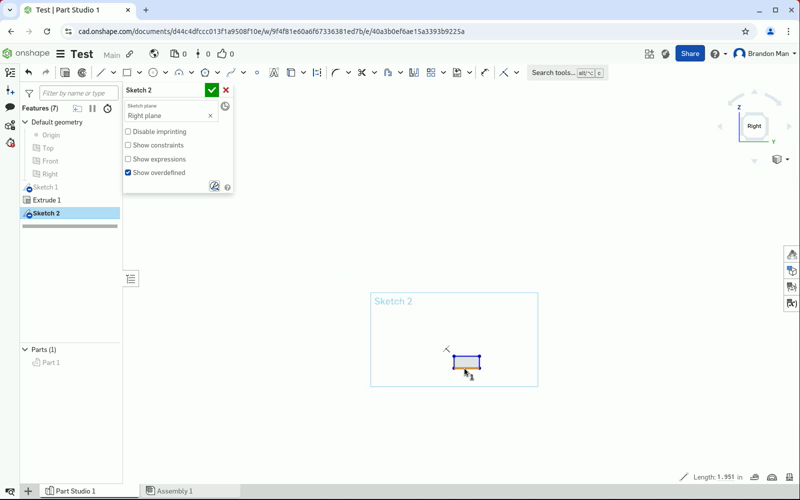
scroll(-6)
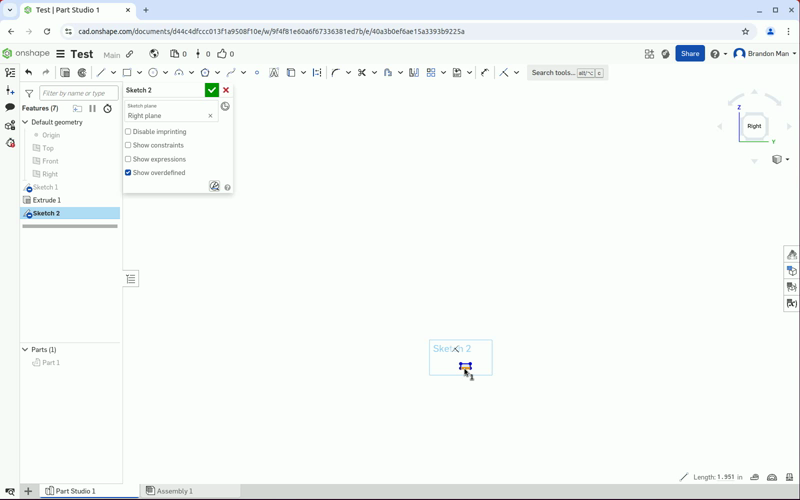
mouse_move(73, 352)
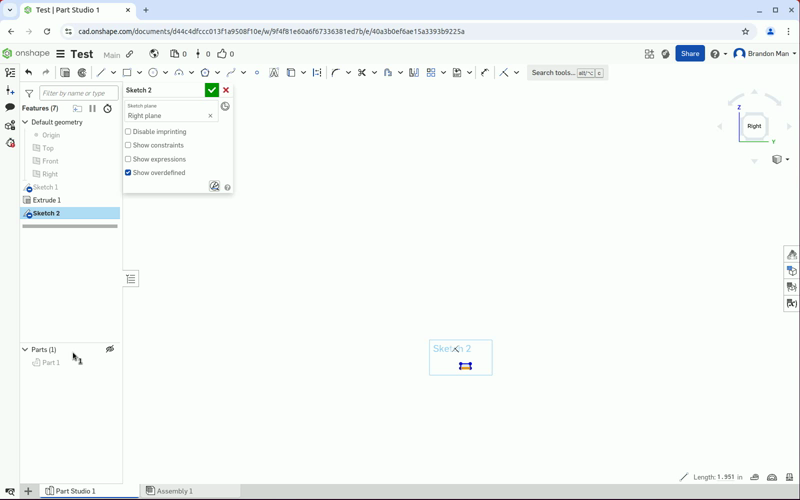
key(shift+y)
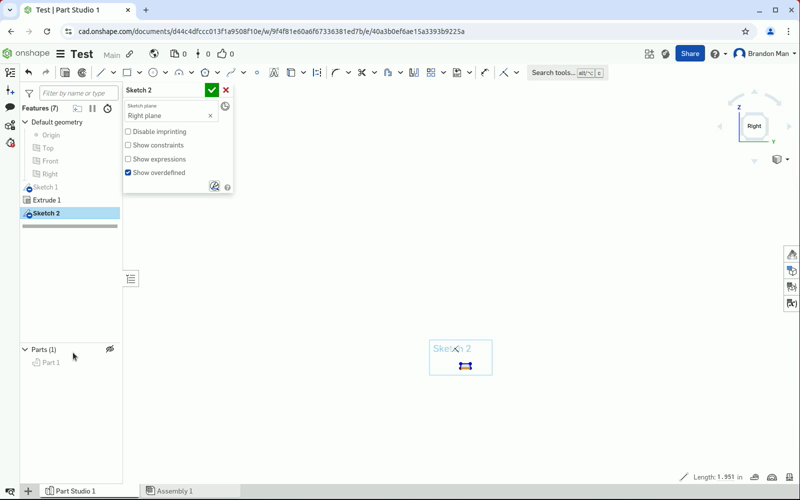
key(shift+e)
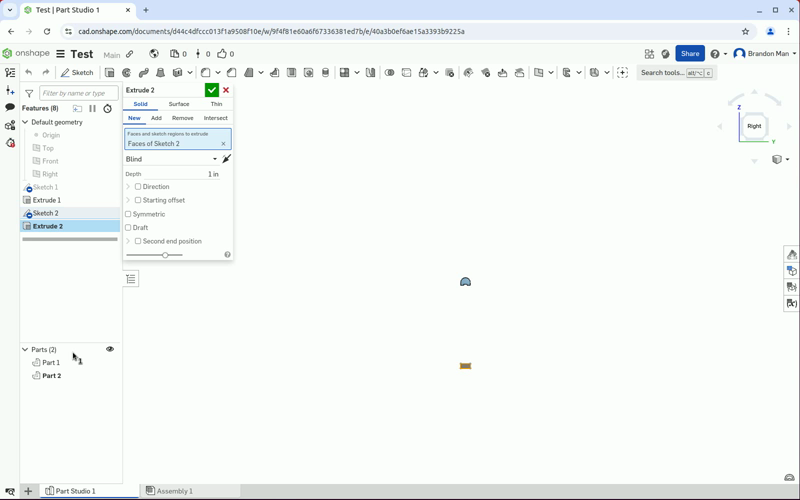
mouse_move(143, 106)
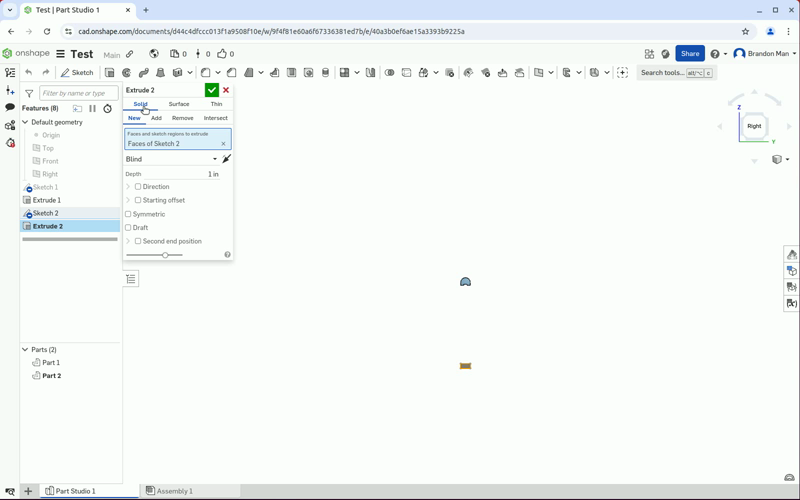
click(143, 106)
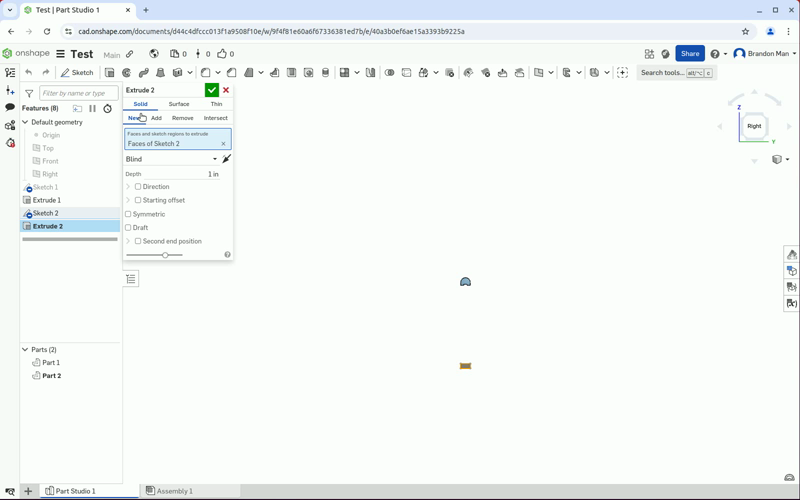
mouse_move(137, 120)
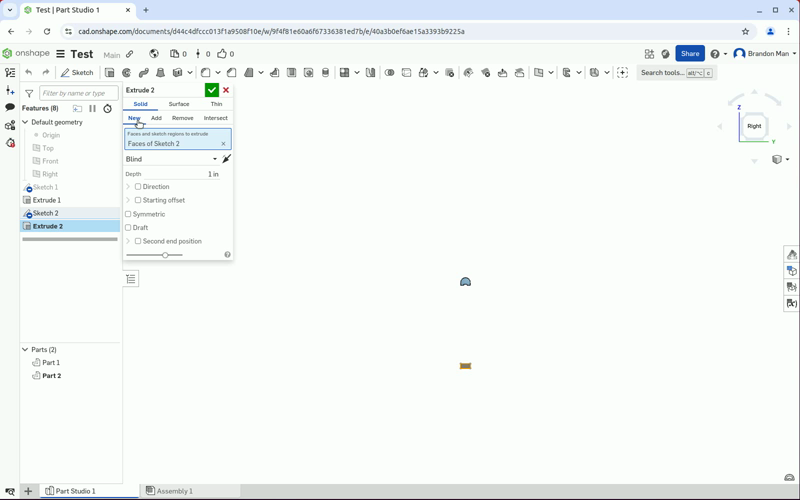
click(137, 120)
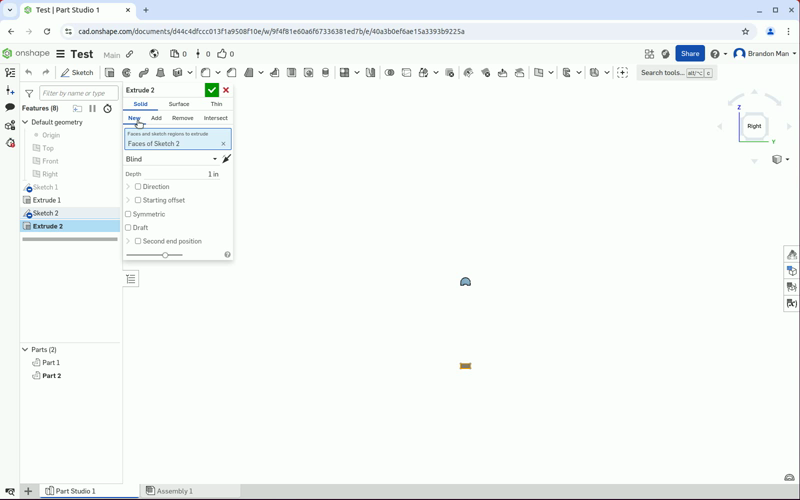
key(tab, 4)
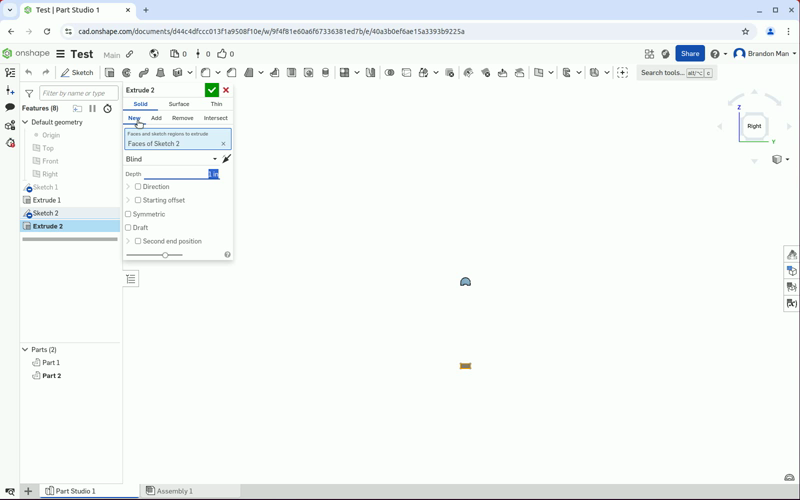
text(23.108)
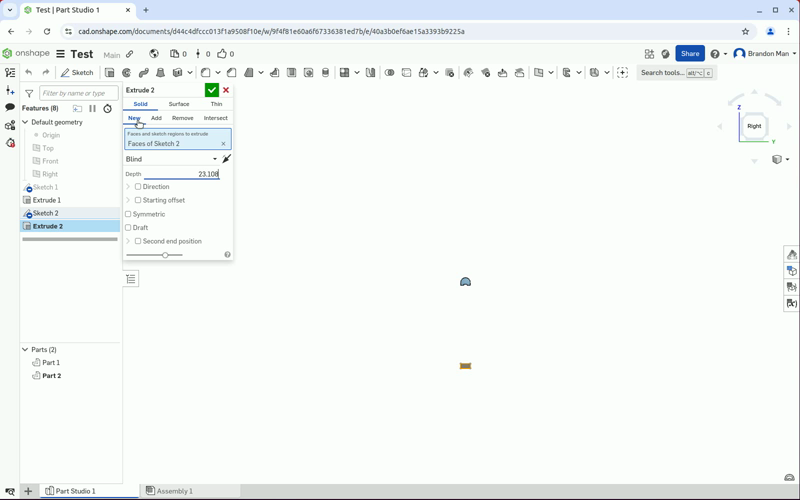
key(enter)
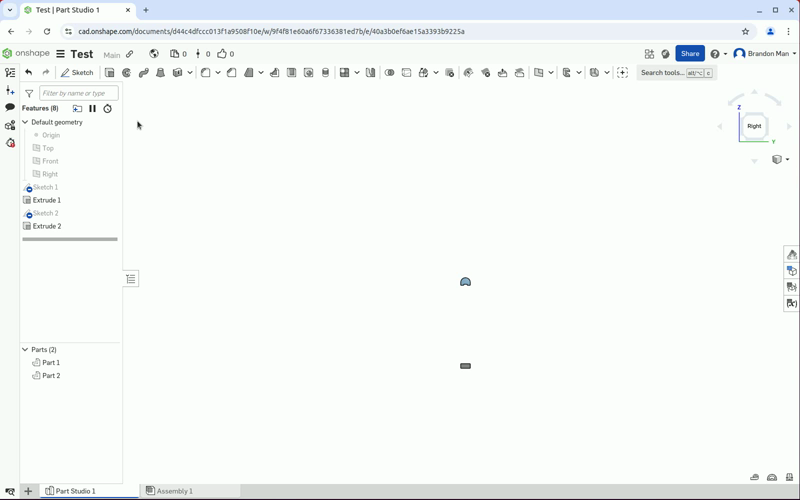
key(shift+h)
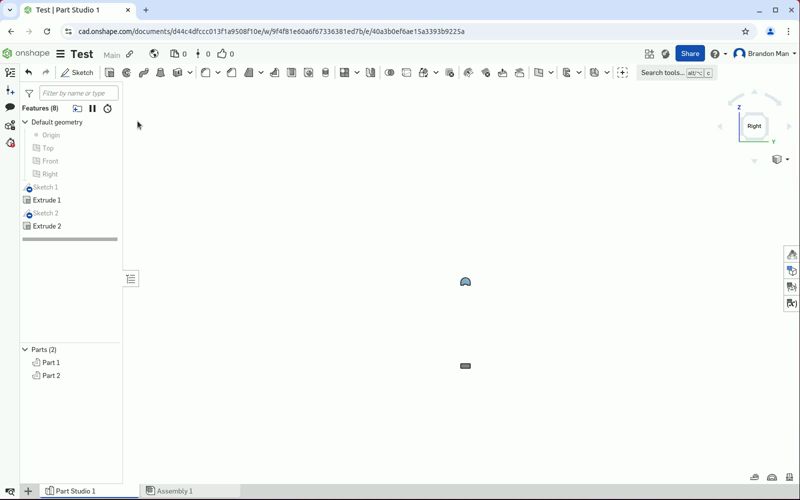
key(shift+h)
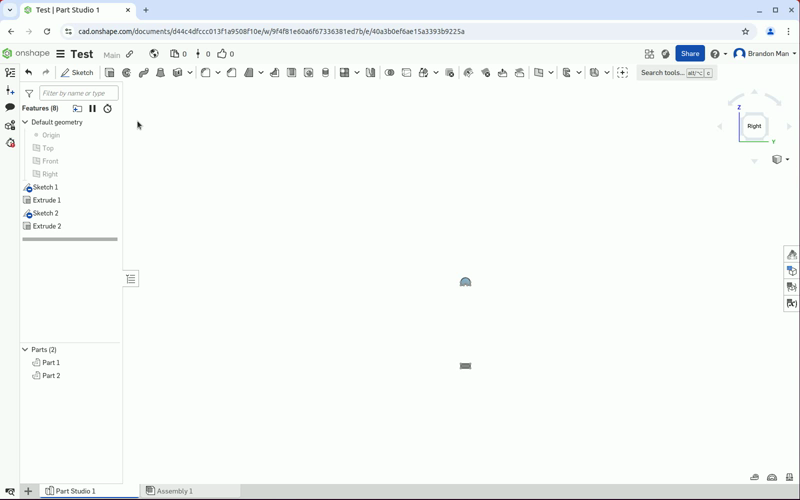
key(shift+7)
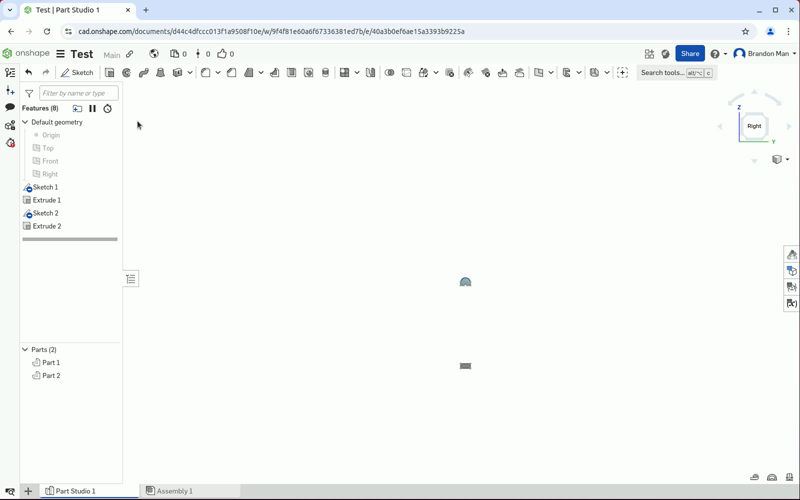
key(right, 2)
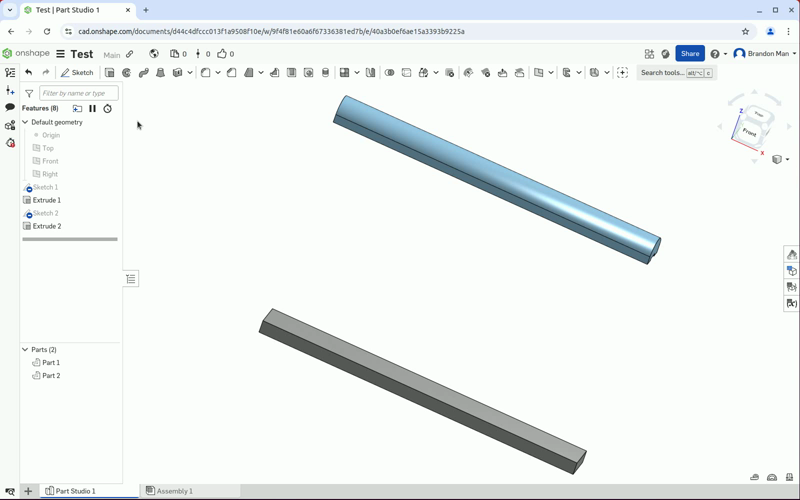
key(down, 2)
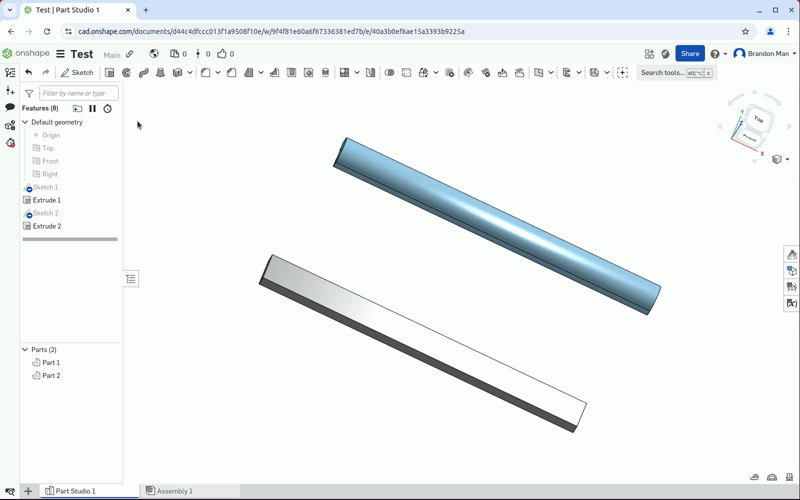
key(up, 2)
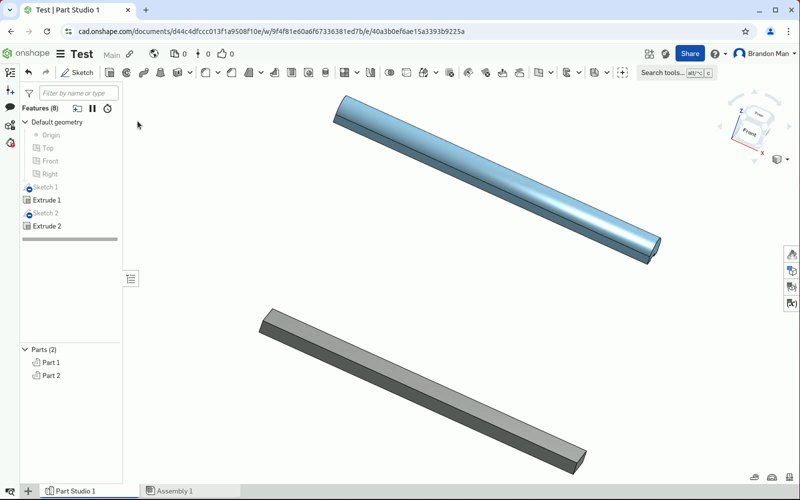
key(left, 2)
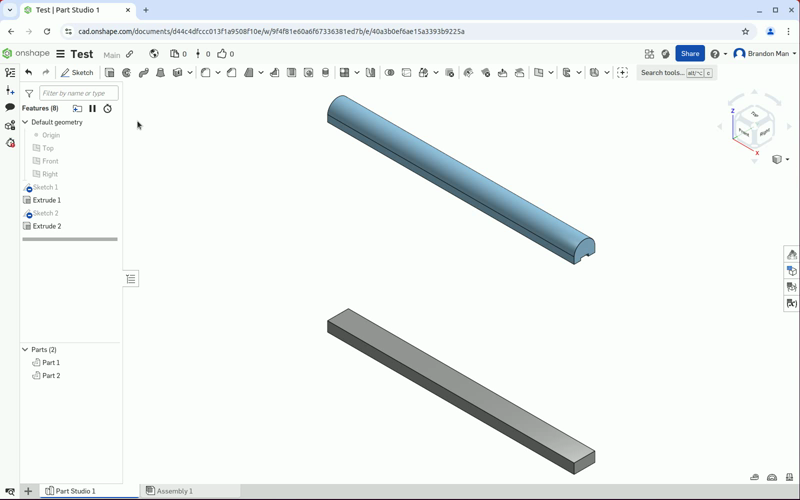
mouse_move(73, 189)
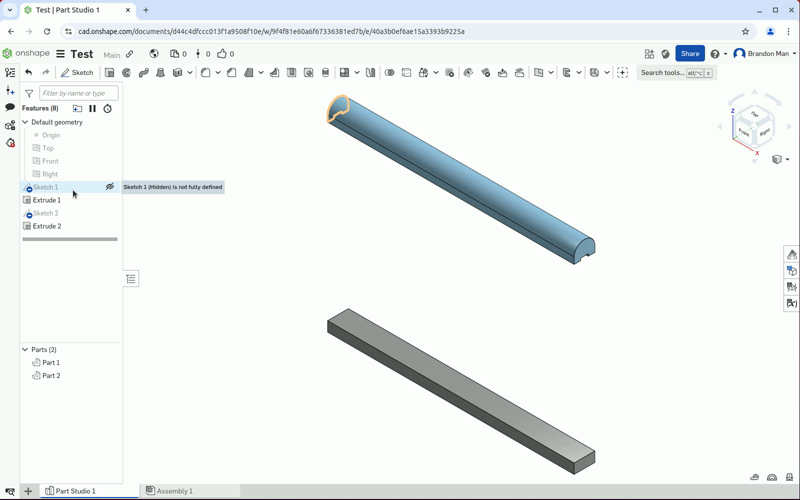
click(73, 189)